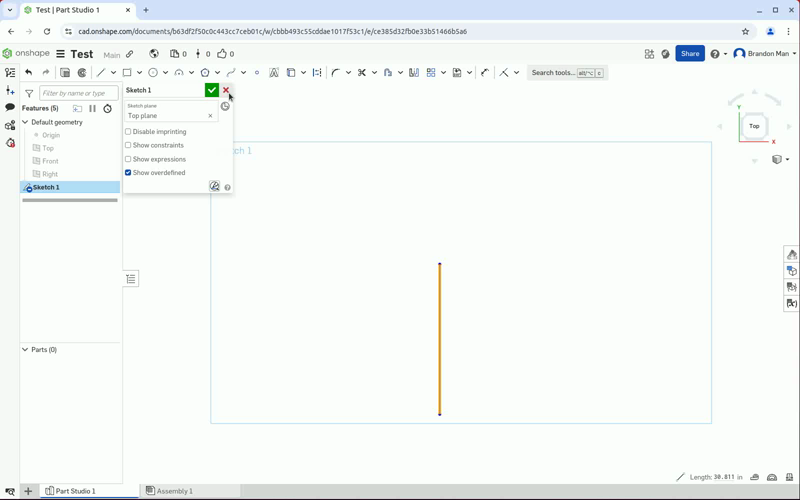
key(shift+h)
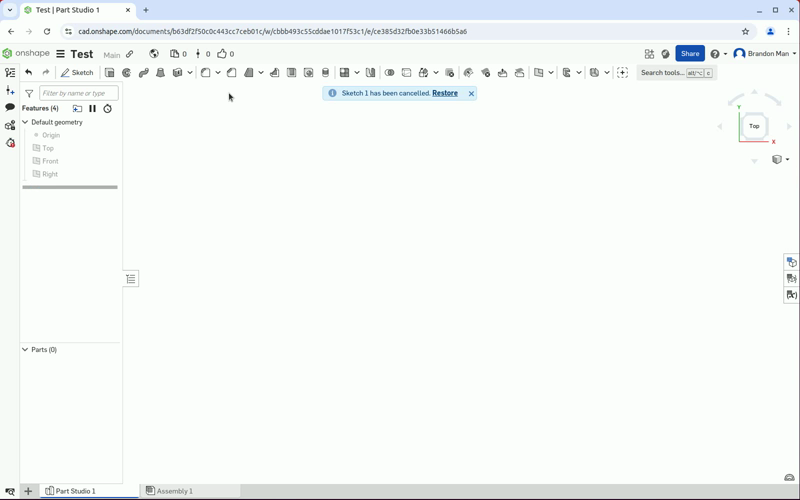
mouse_move(73, 352)
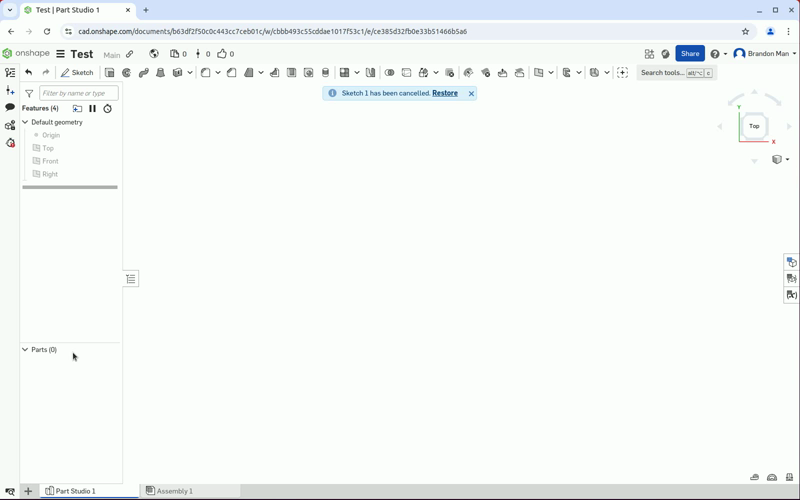
key(y)
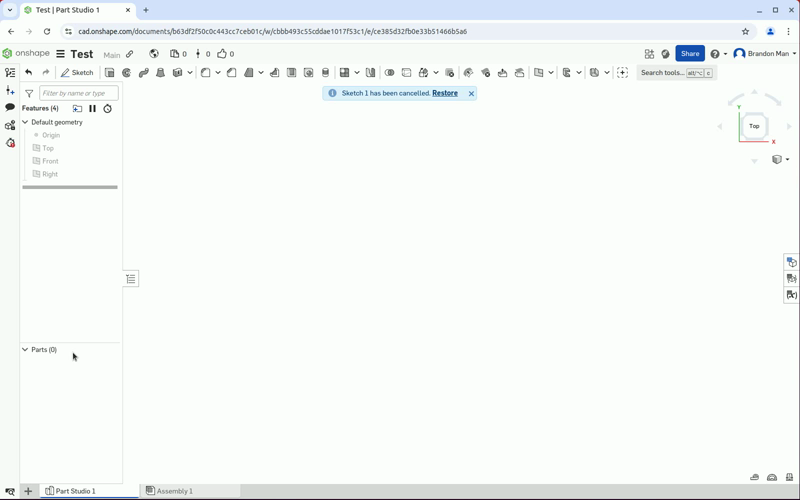
key(shift+p)
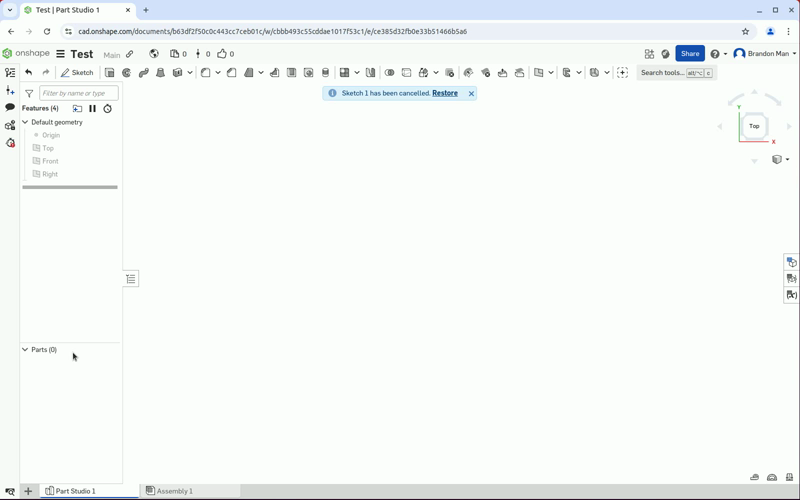
key(space)
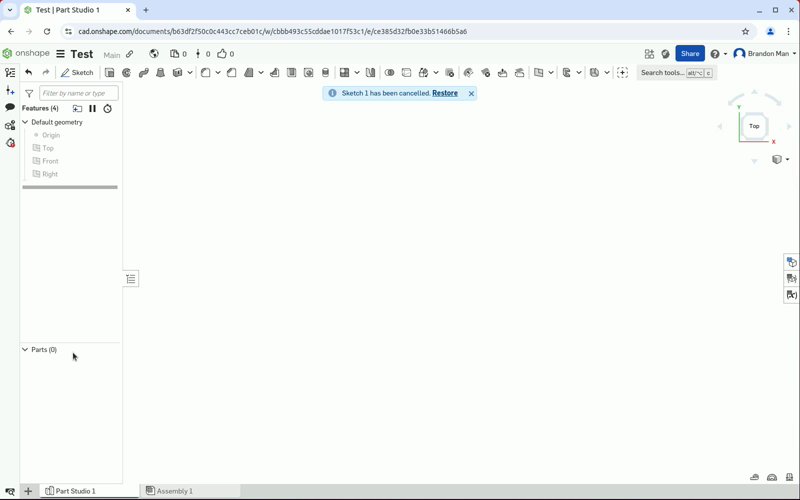
key_down(shift)
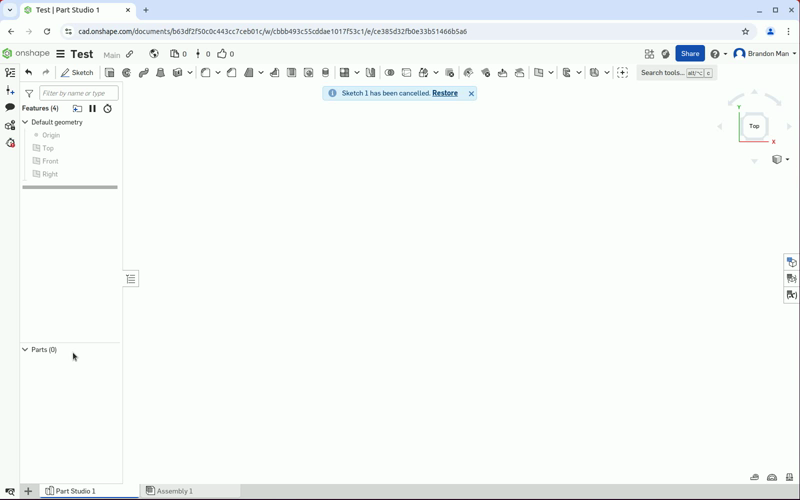
key(up)
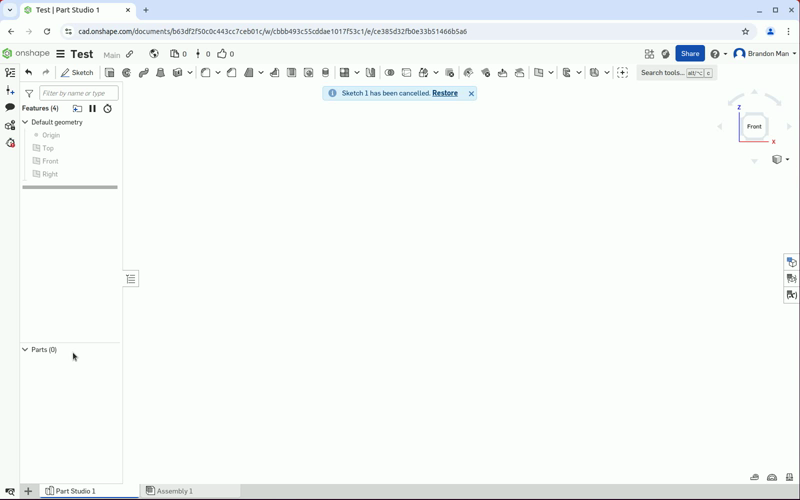
key_up(shift)
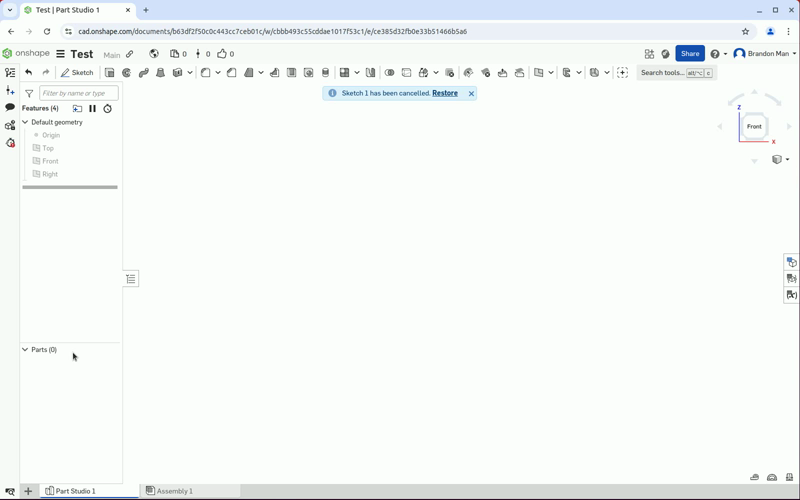
mouse_move(73, 352)
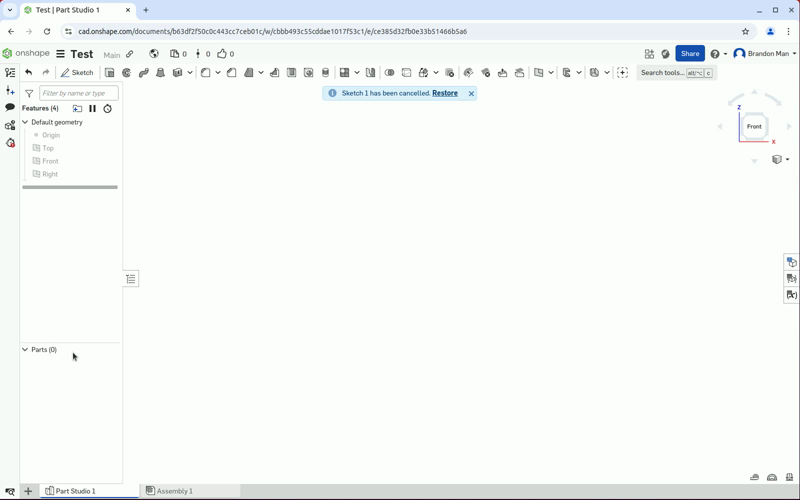
key(shift+y)
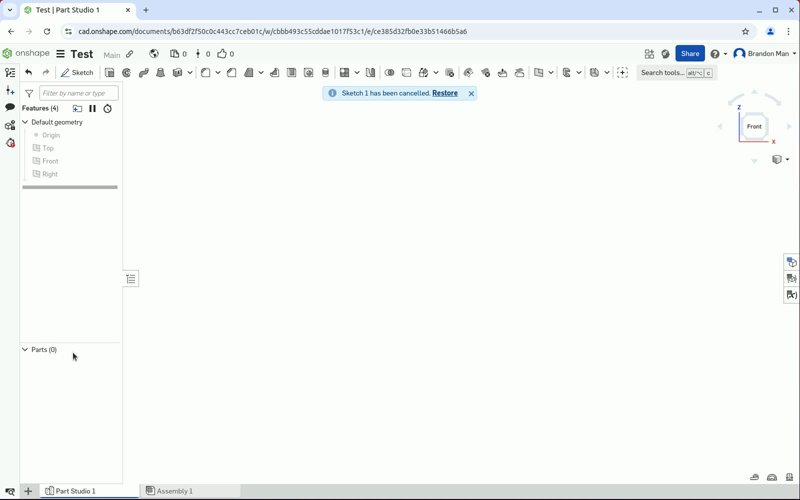
key(shift+s)
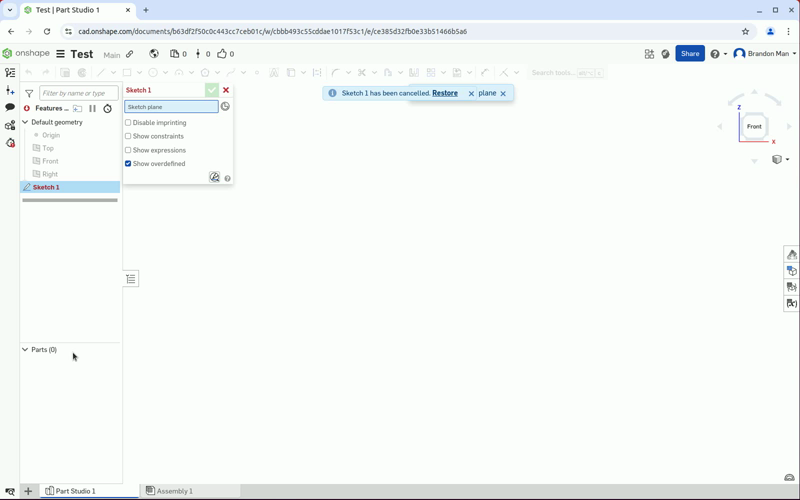
mouse_move(73, 163)
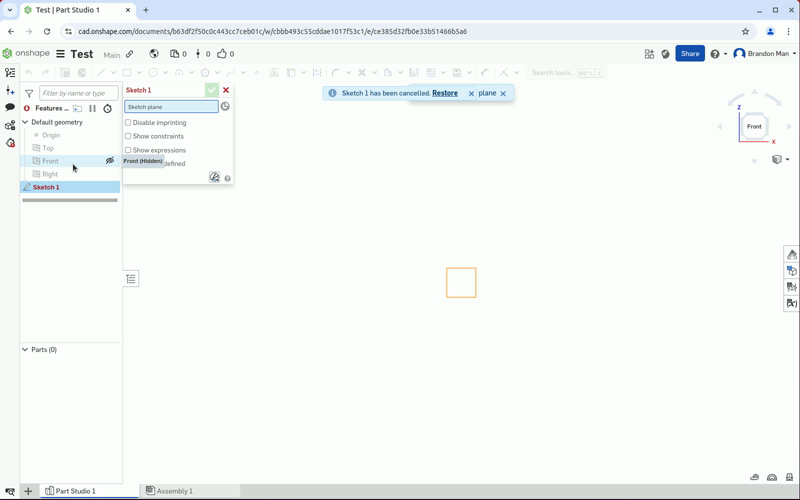
click(73, 163)
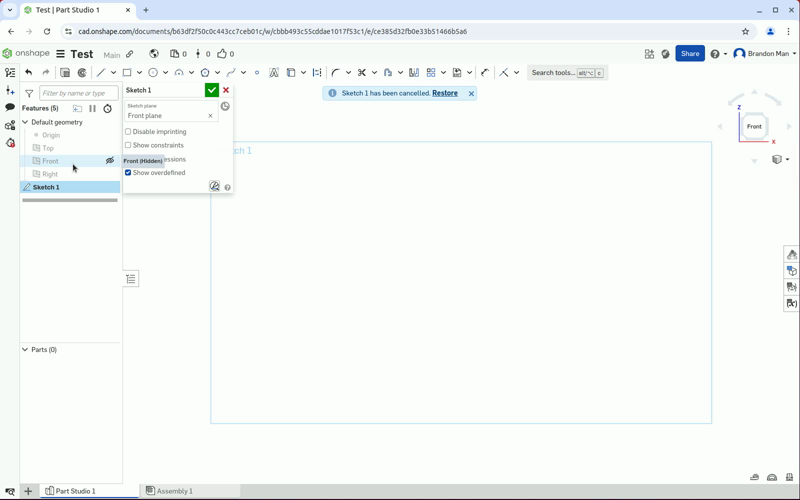
mouse_move(73, 352)
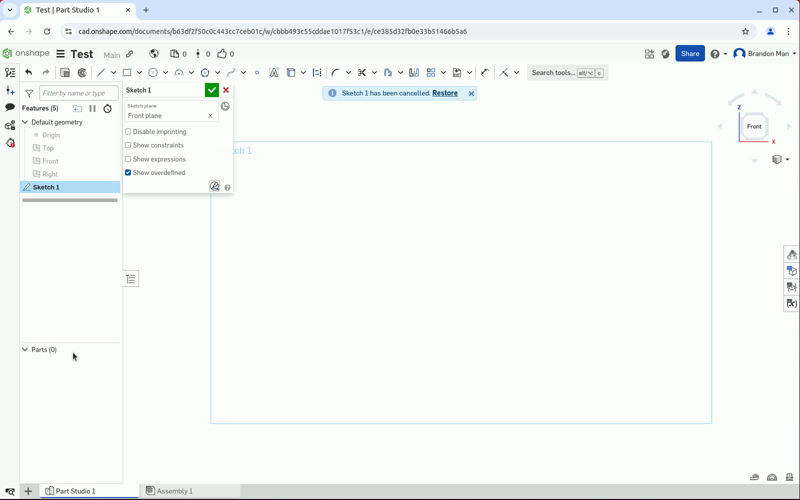
key(y)
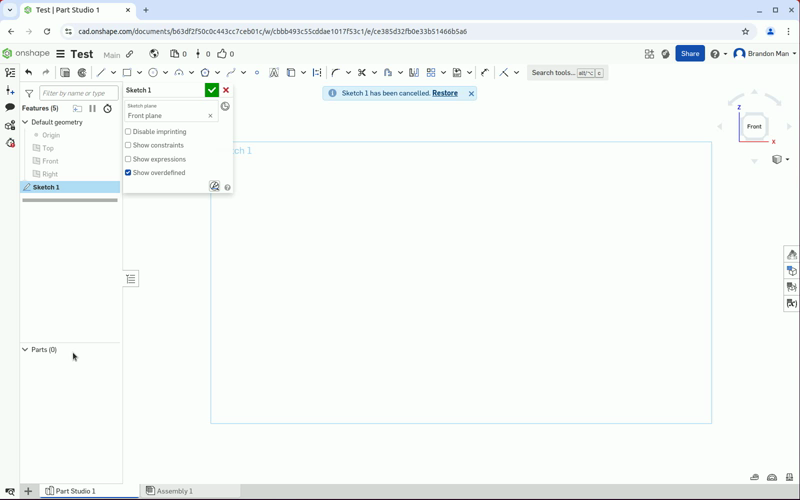
key(l)
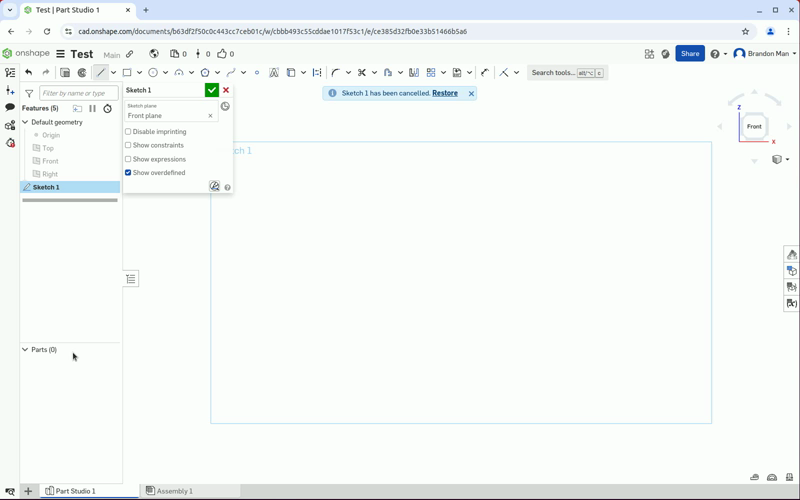
key_down(shift)
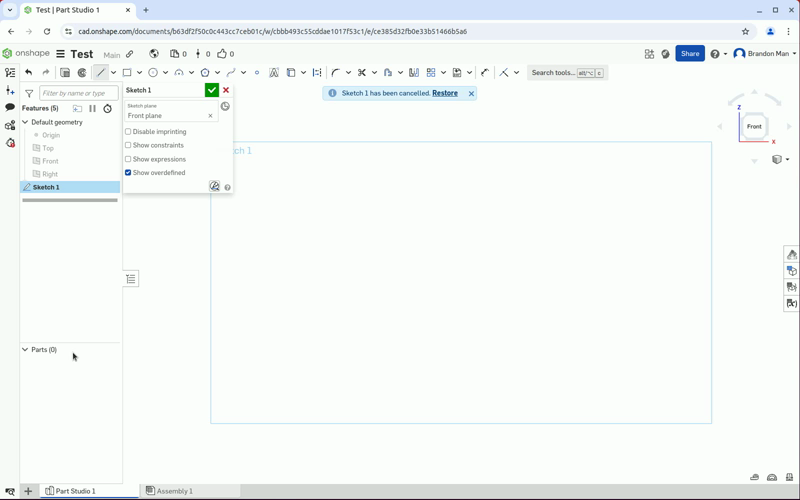
mouse_move(454, 286)
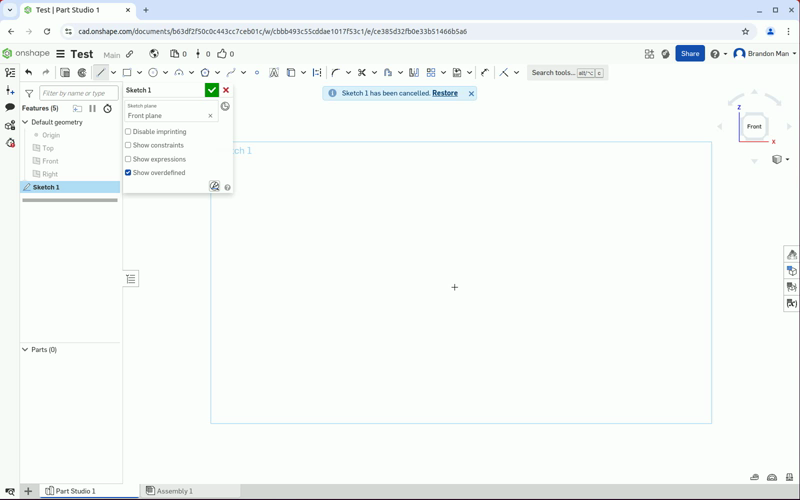
click(454, 286)
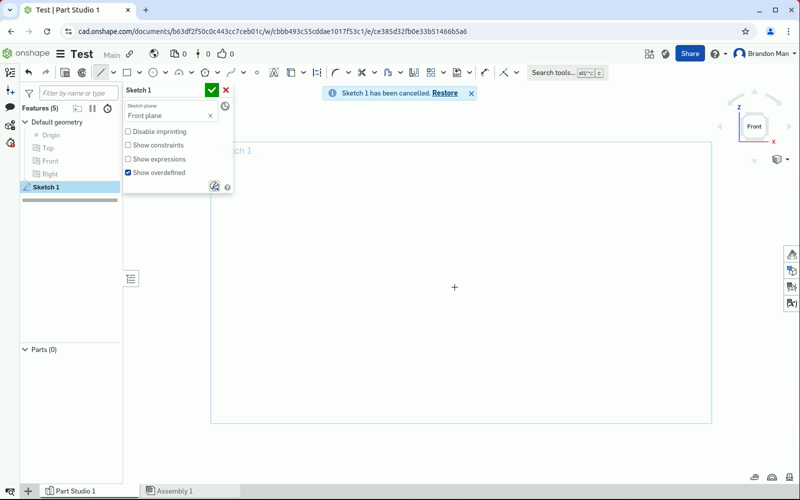
key_up(shift)
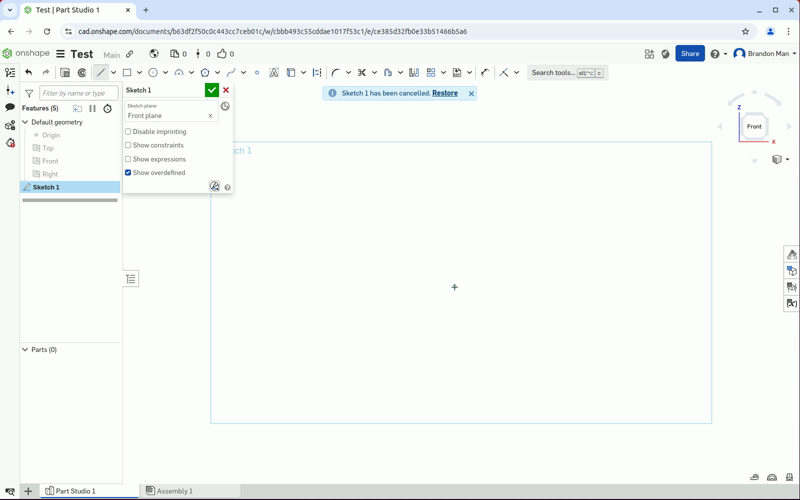
key_down(shift)
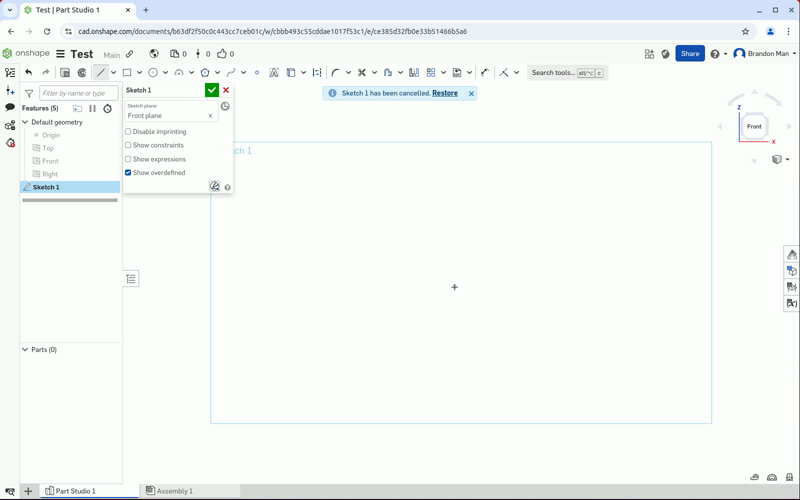
mouse_move(484, 286)
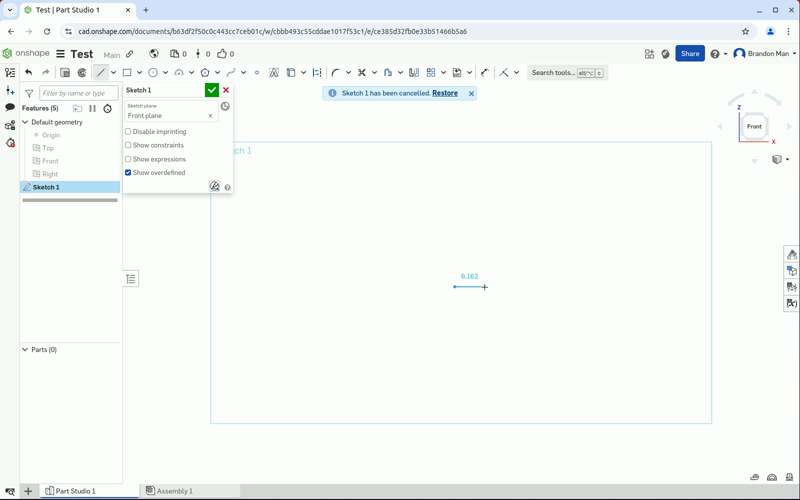
mouse_move(514, 286)
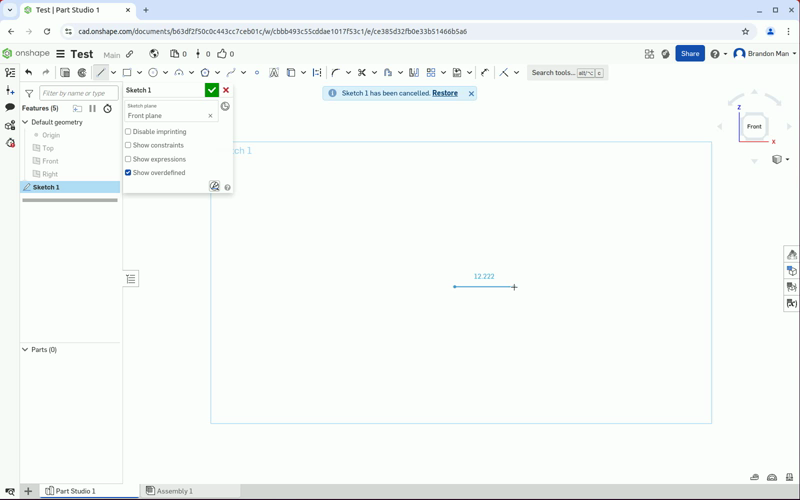
click(514, 286)
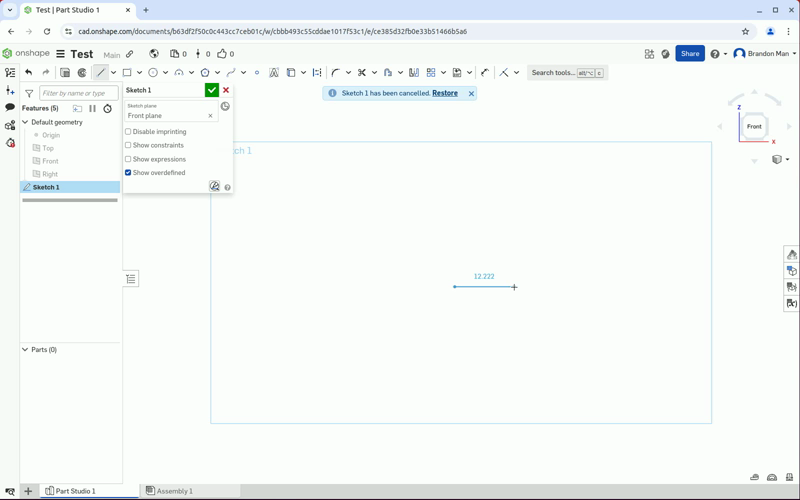
key_up(shift)
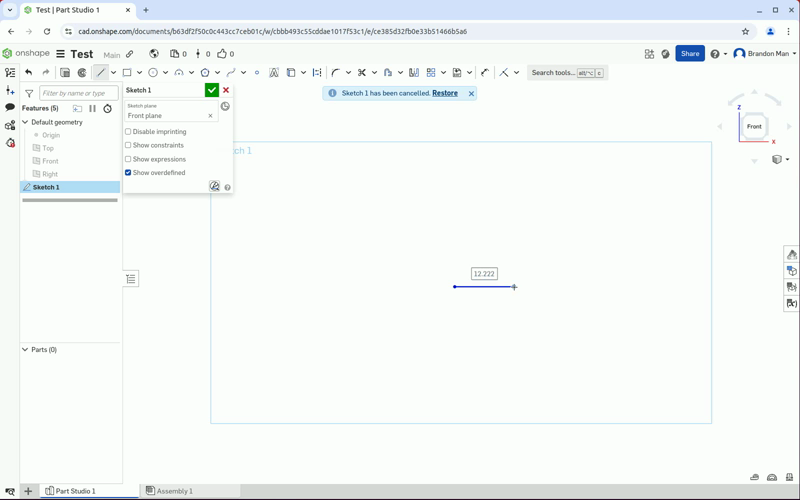
key_down(shift)
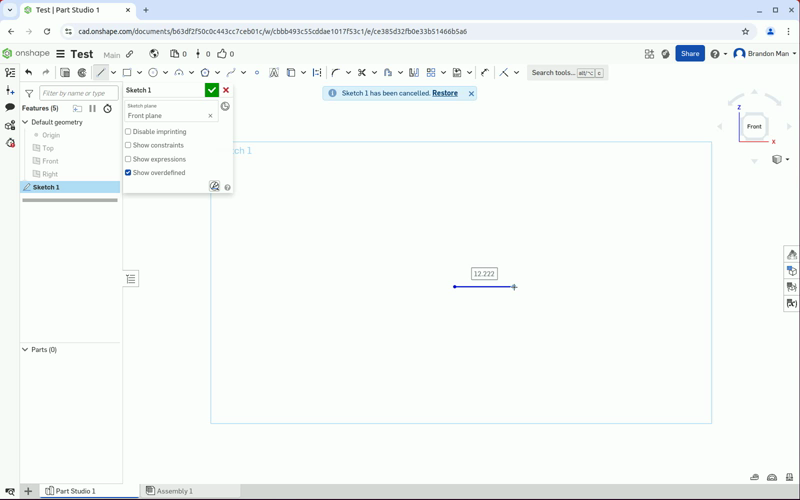
mouse_move(544, 286)
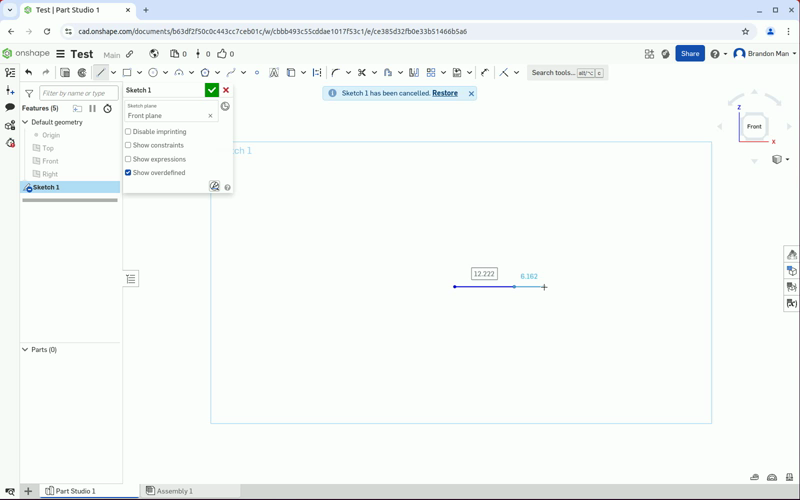
mouse_move(514, 227)
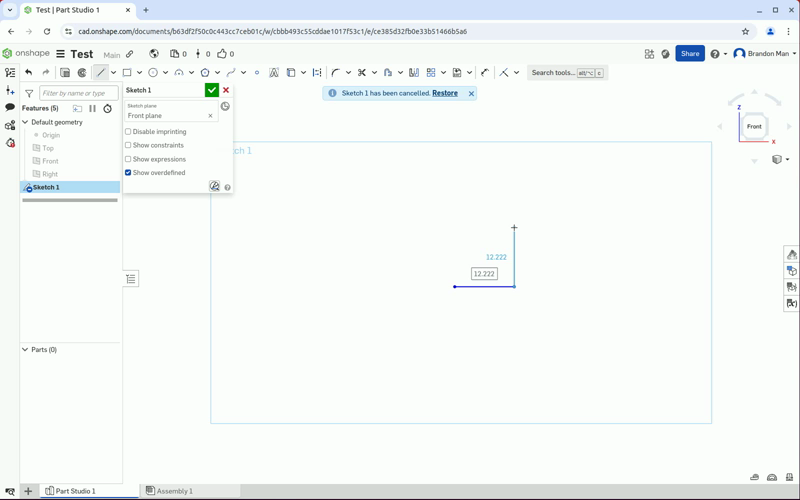
click(514, 227)
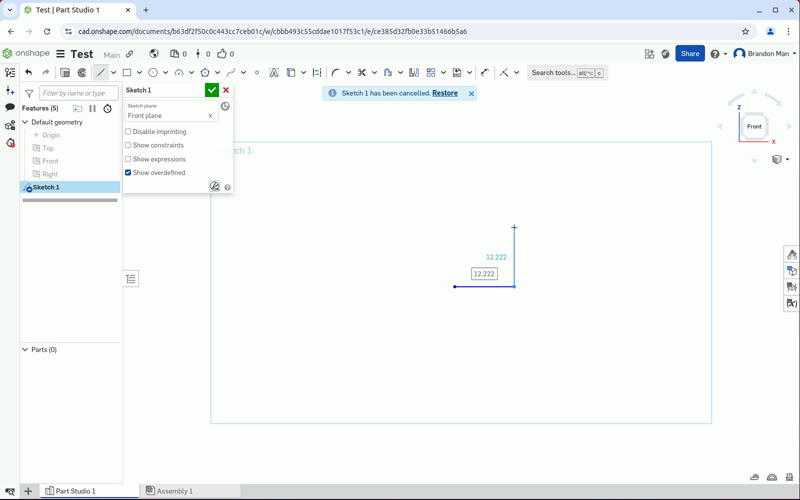
key_up(shift)
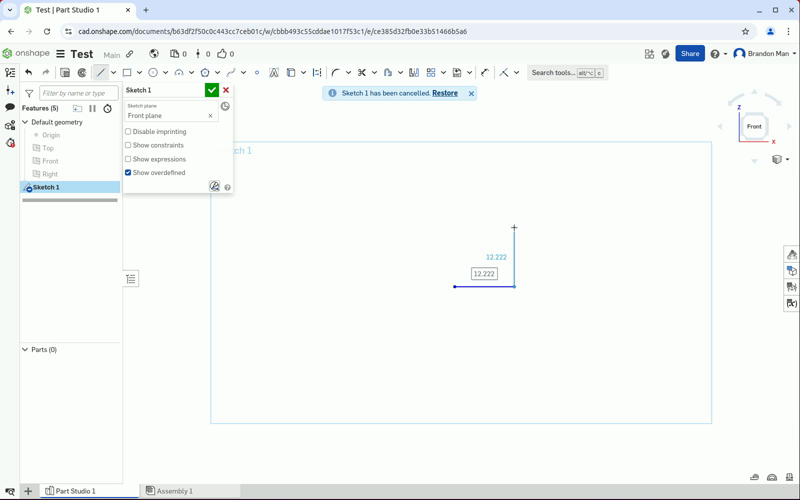
key_down(shift)
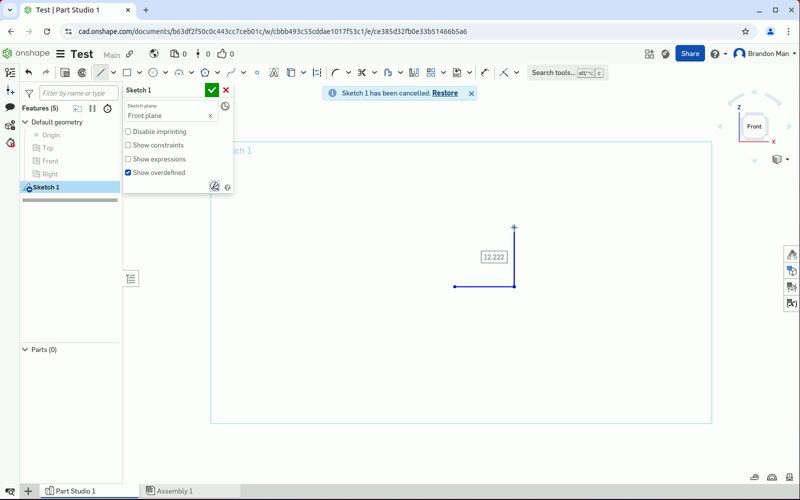
mouse_move(544, 227)
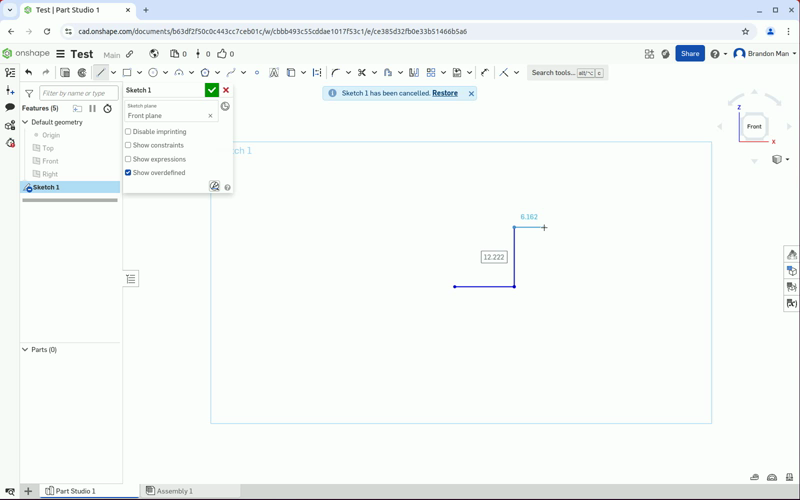
mouse_move(454, 227)
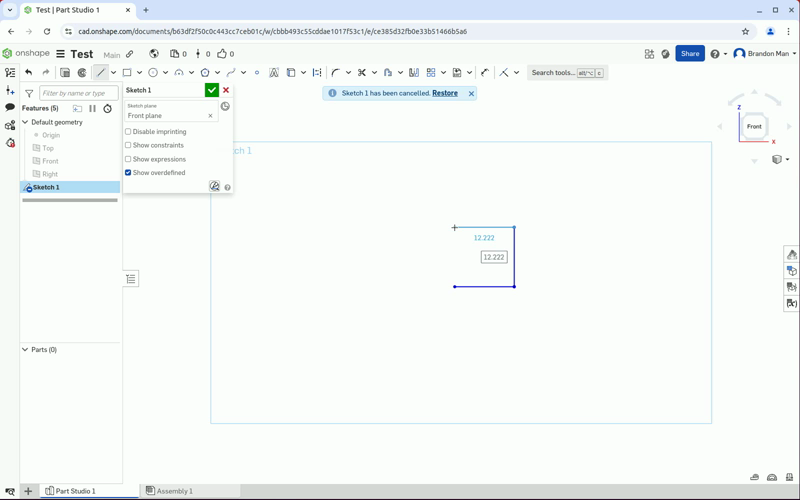
click(454, 227)
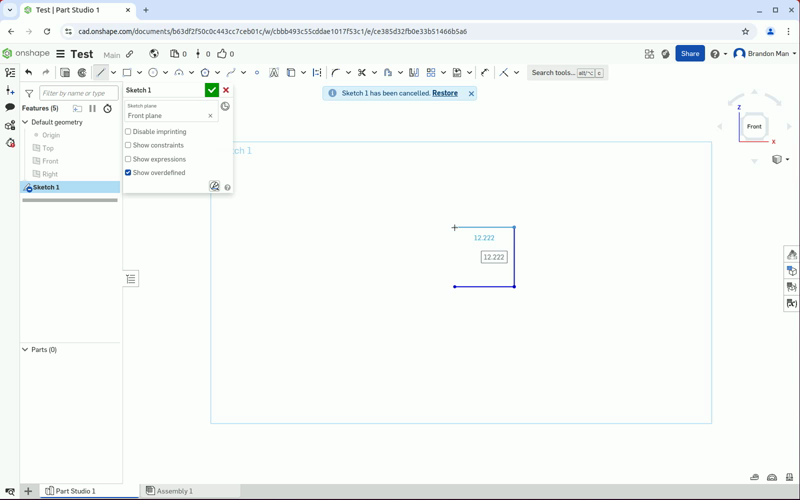
key_up(shift)
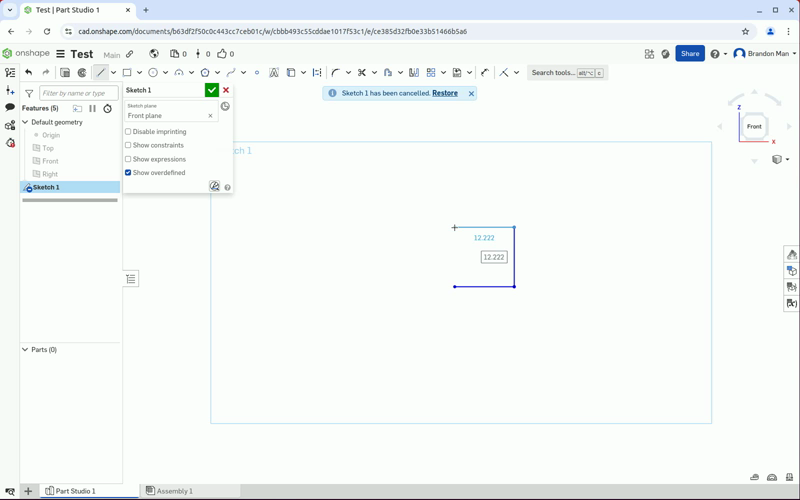
mouse_move(484, 227)
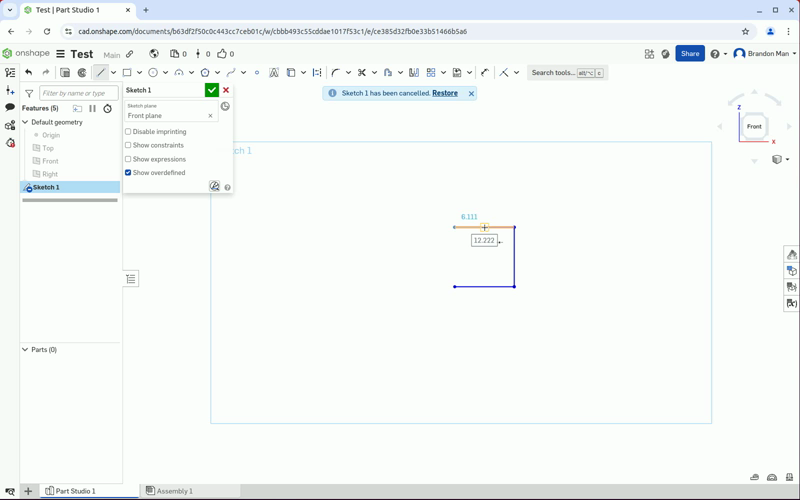
key_down(shift)
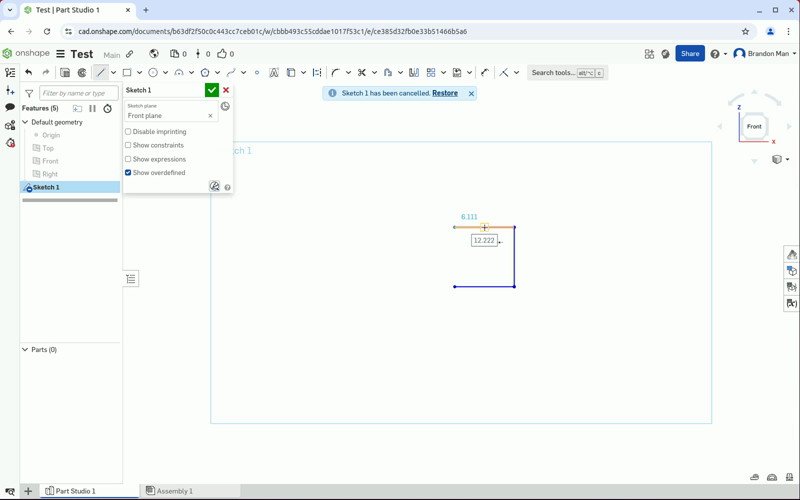
mouse_move(454, 286)
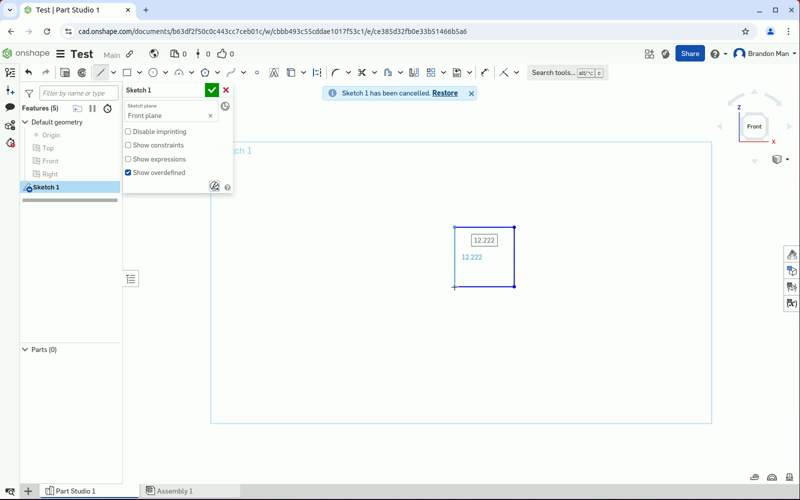
key_up(shift)
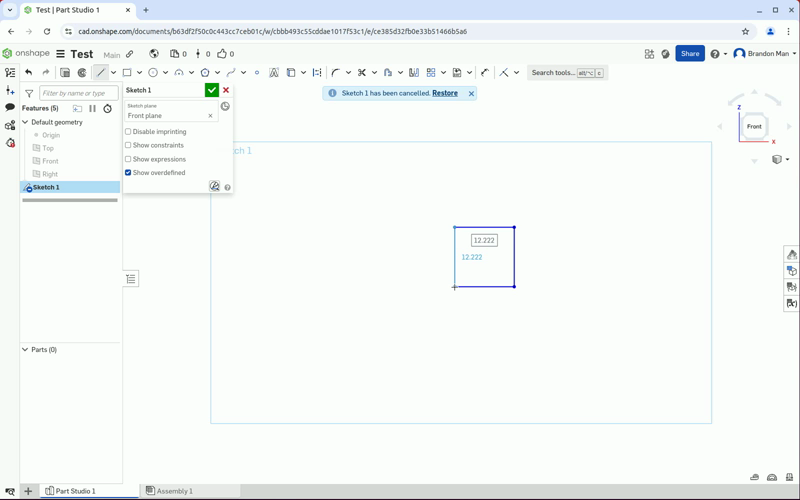
click(454, 286)
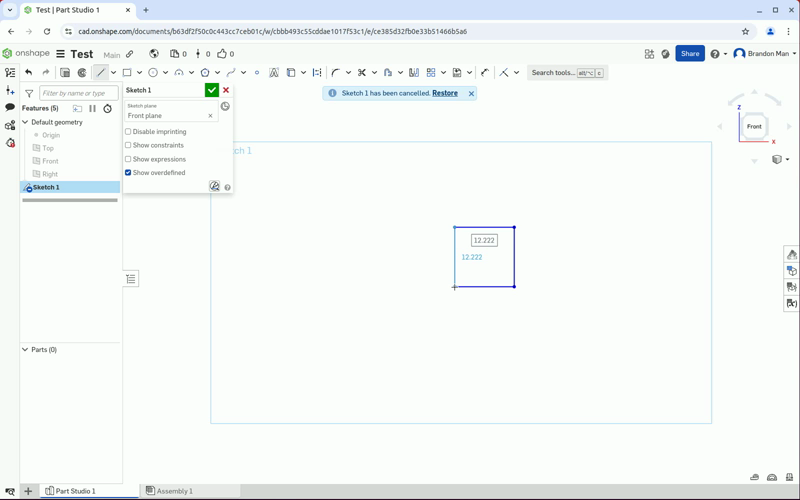
key(esc)
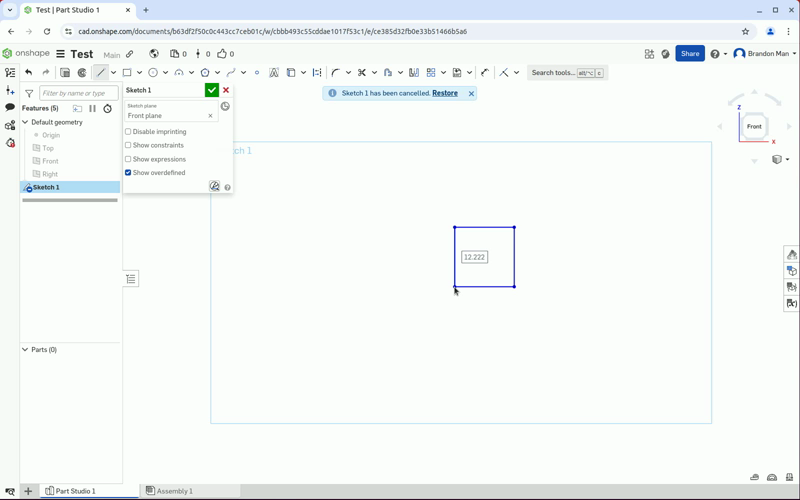
mouse_move(502, 251)
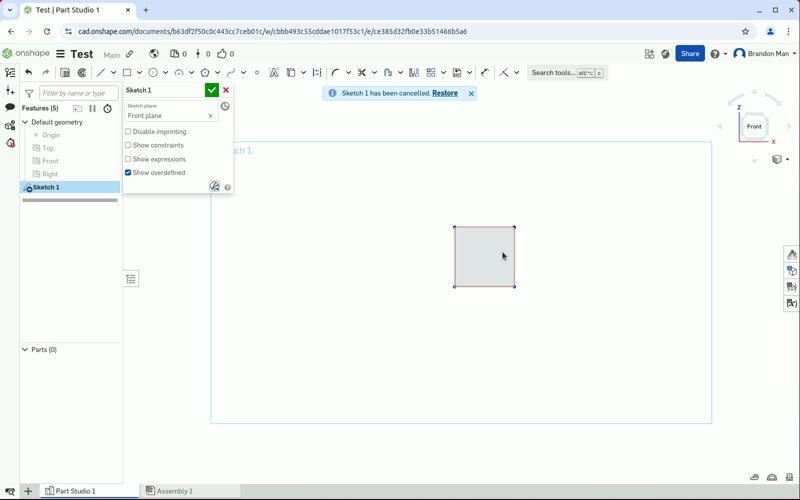
click(502, 251)
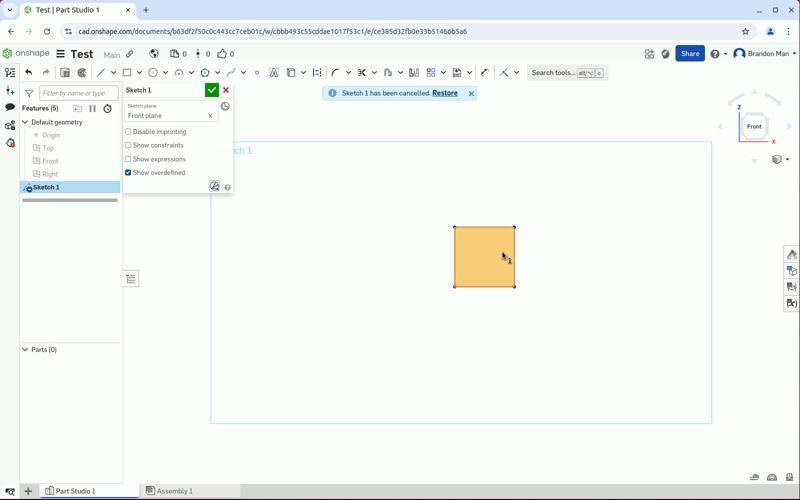
mouse_move(73, 352)
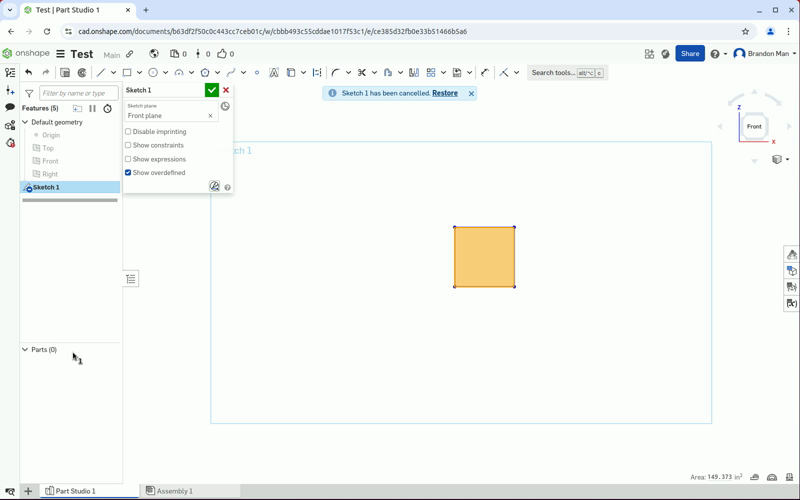
key(shift+y)
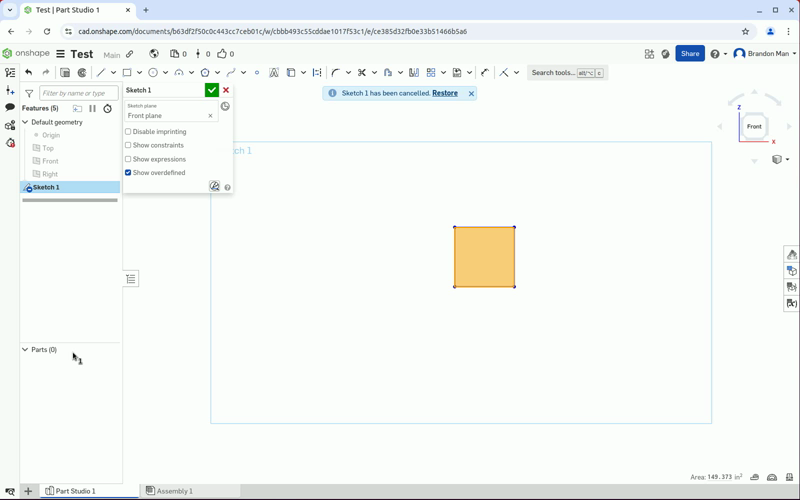
key(shift+e)
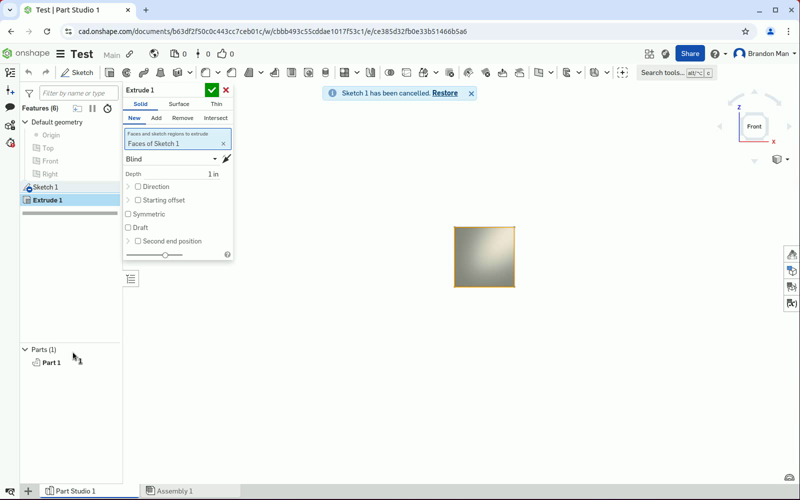
mouse_move(143, 106)
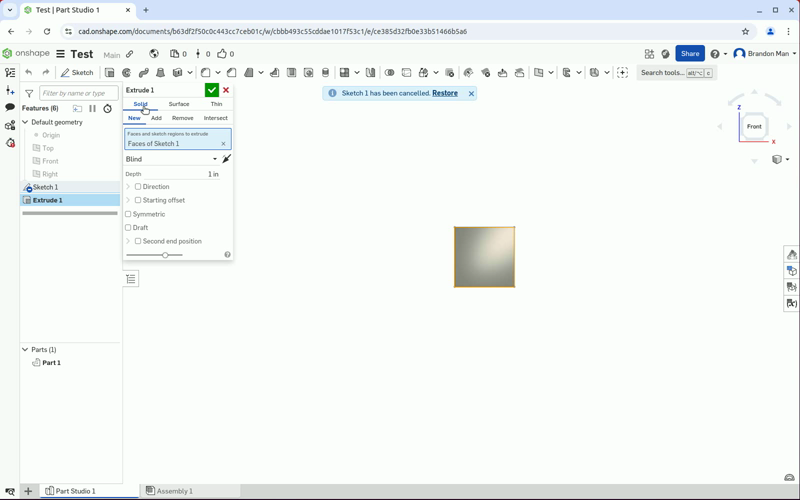
click(143, 106)
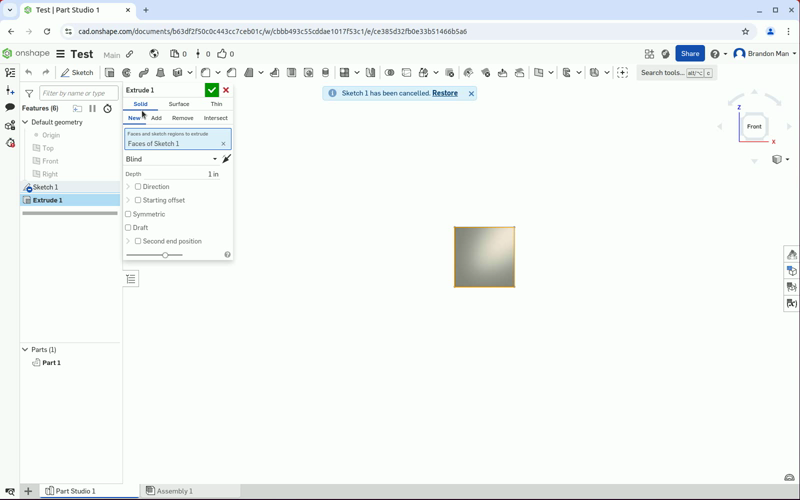
mouse_move(137, 120)
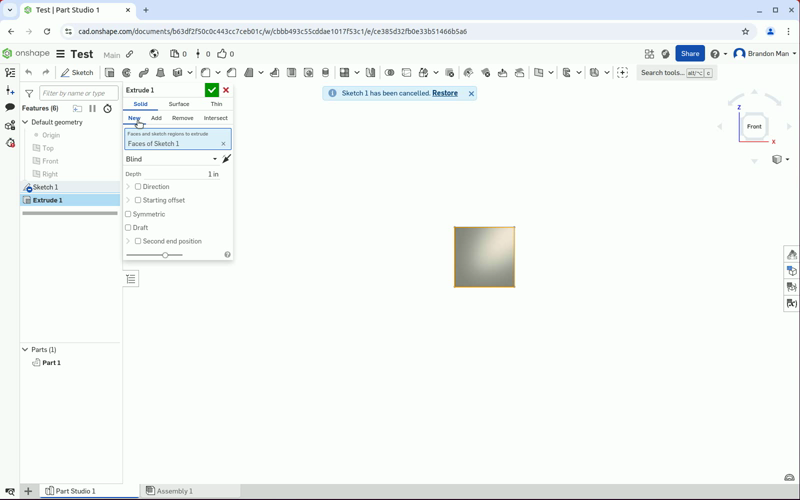
click(137, 120)
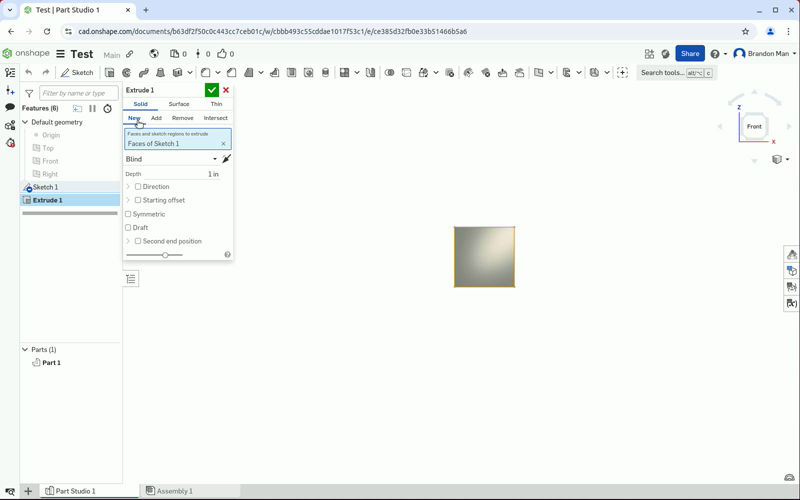
key(tab, 4)
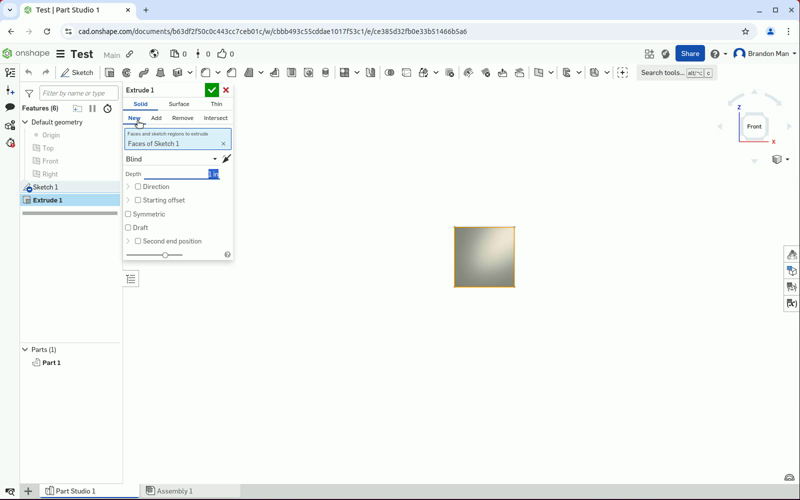
text(2.407)
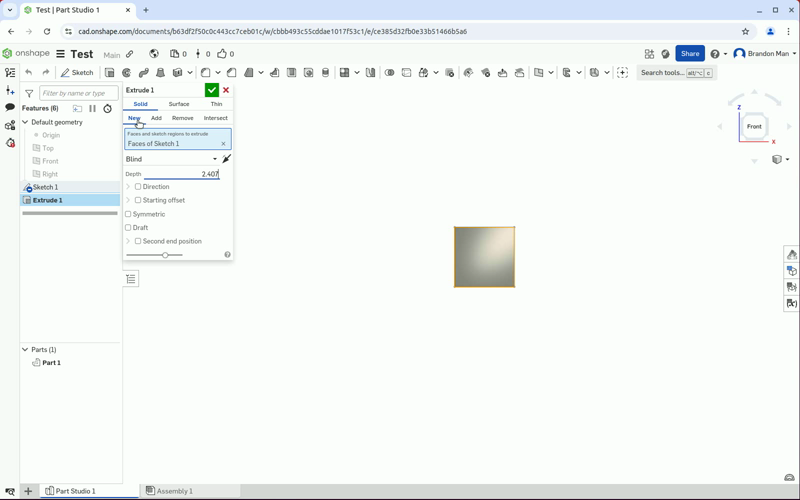
key(enter)
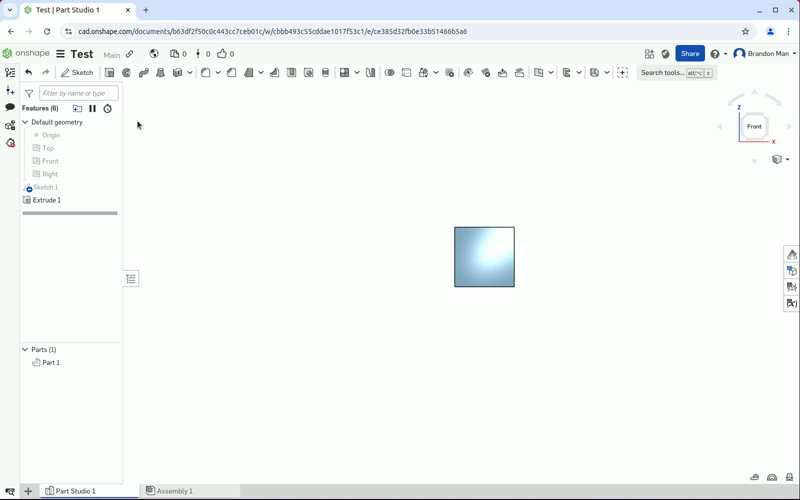
key(shift+h)
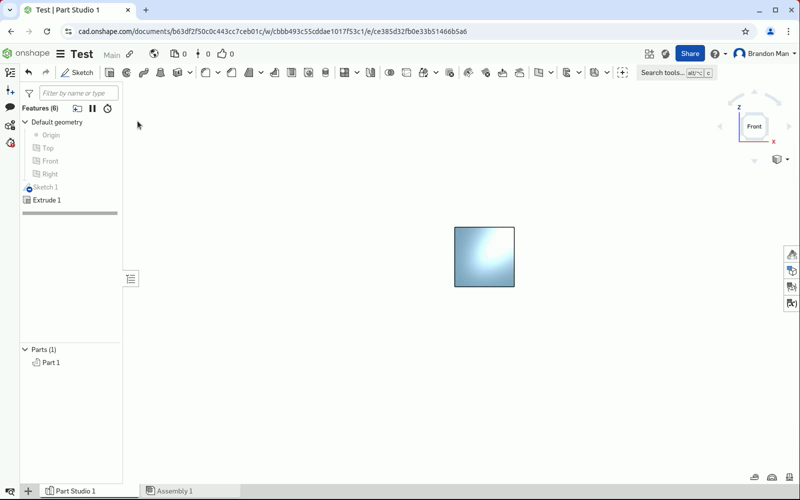
key(shift+h)
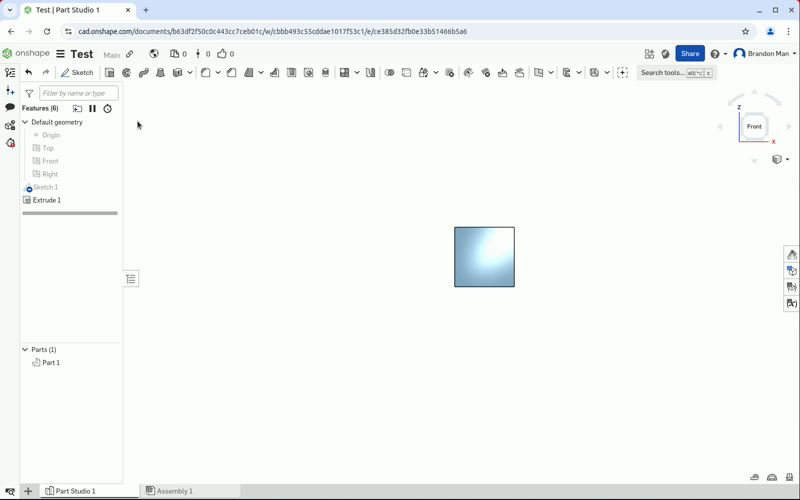
mouse_move(73, 189)
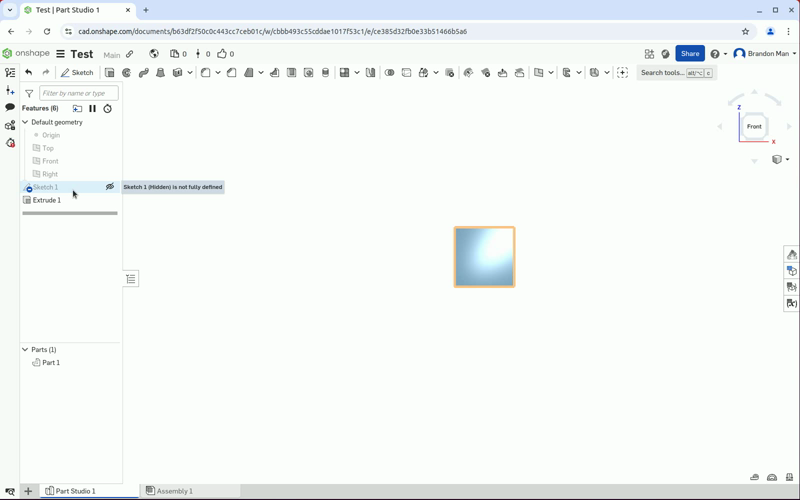
click(73, 189)
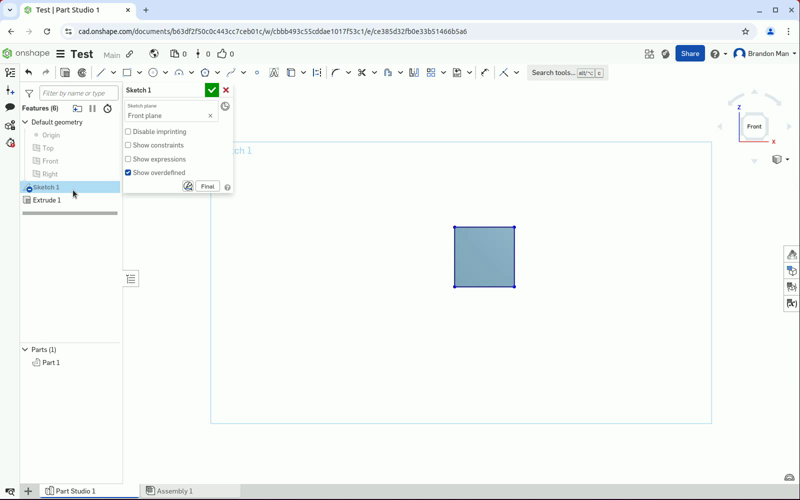
mouse_move(229, 92)
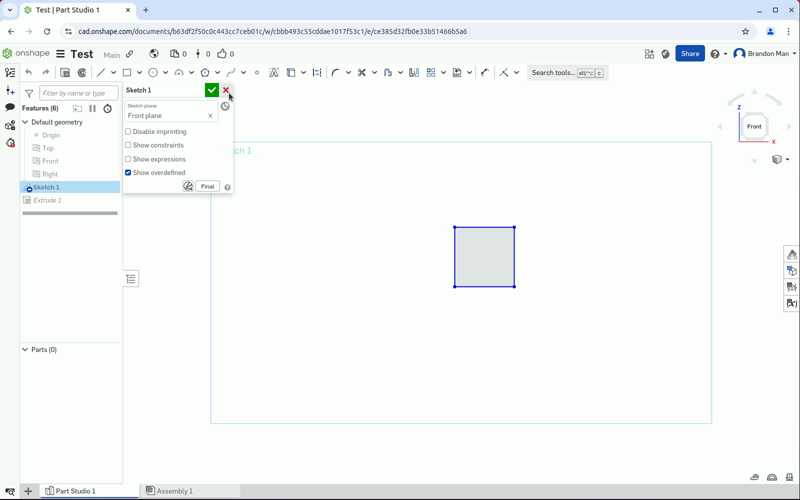
click(229, 92)
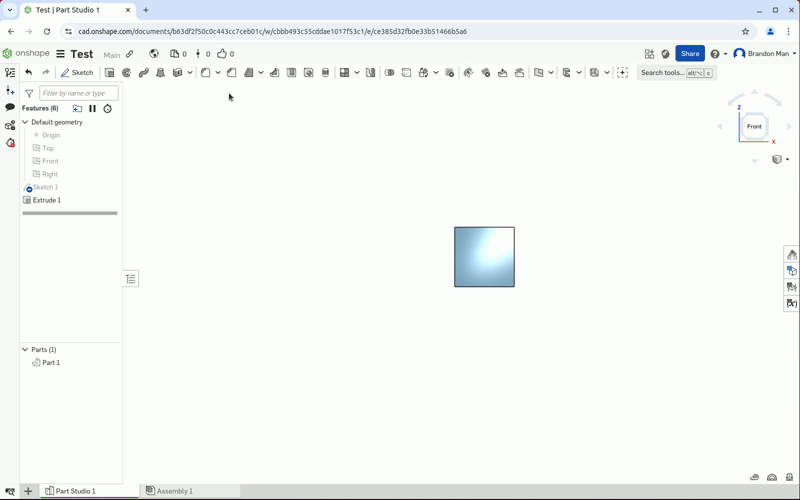
mouse_move(541, 75)
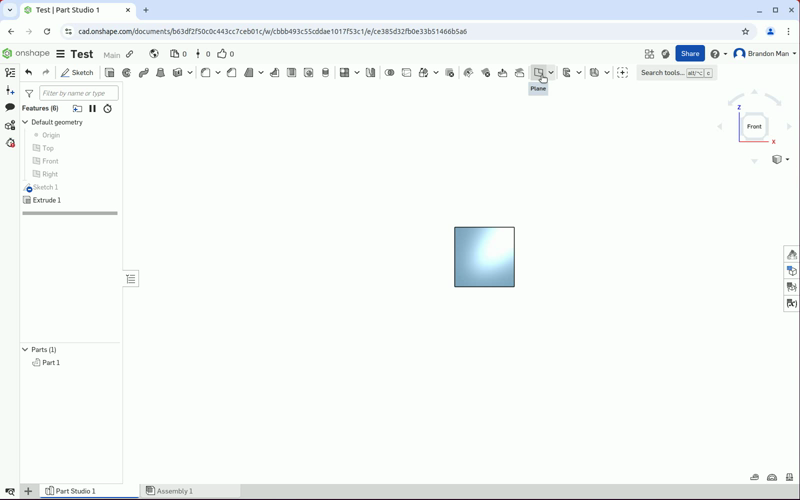
click(541, 75)
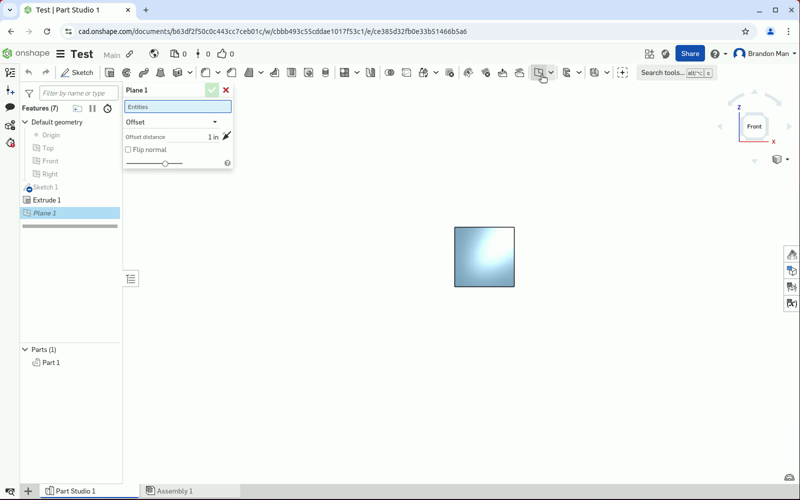
mouse_move(73, 163)
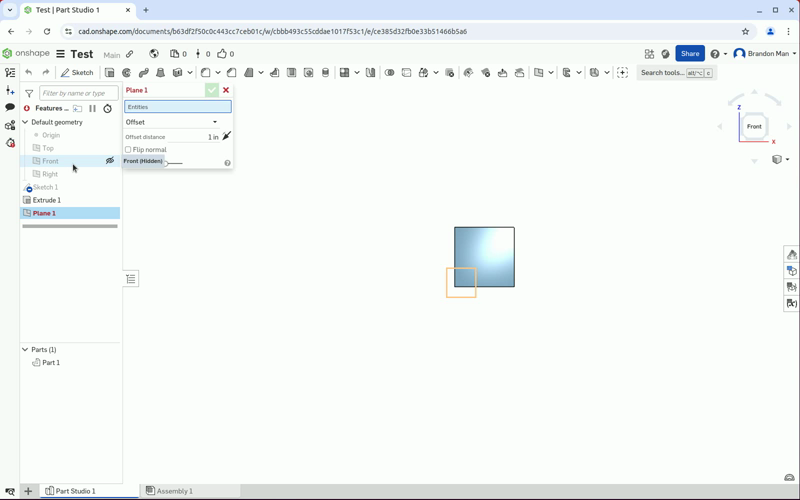
click(73, 163)
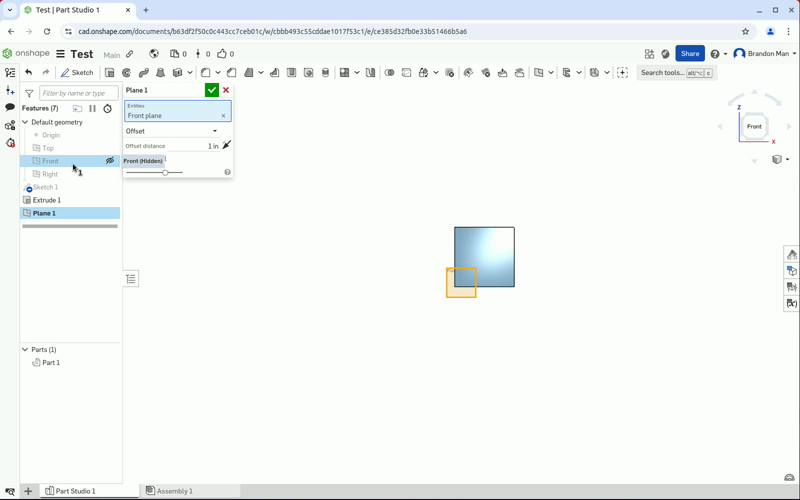
key(tab, 2)
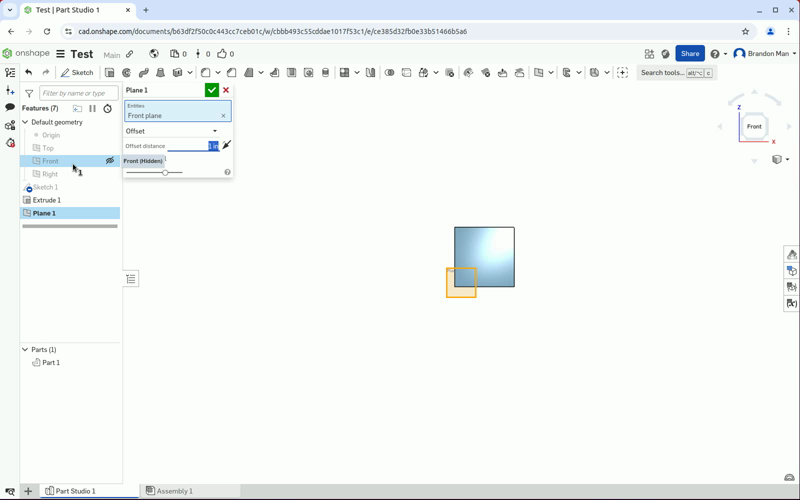
text(2.403)
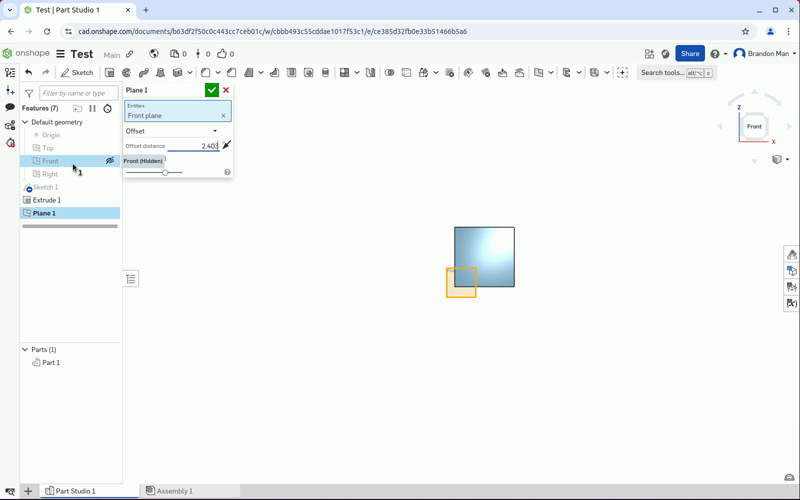
key(enter, 2)
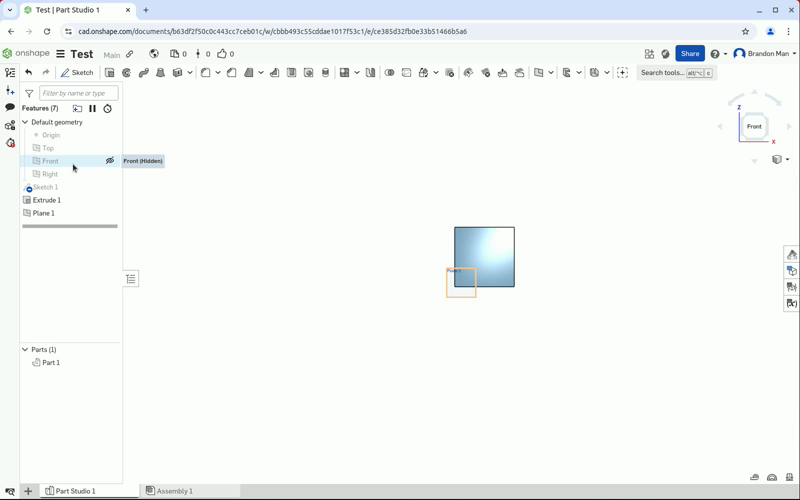
key(shift+s)
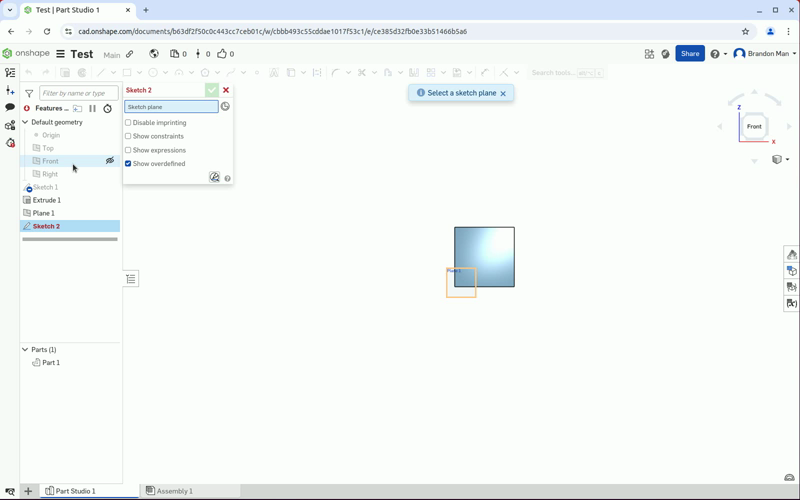
mouse_move(73, 215)
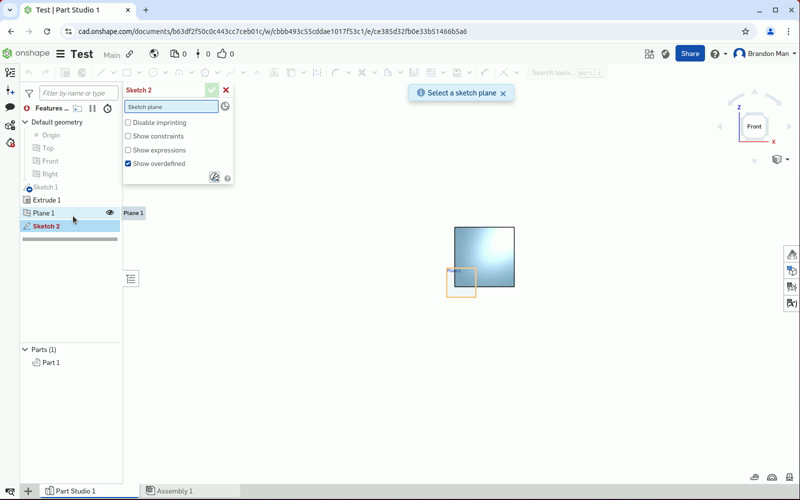
click(73, 215)
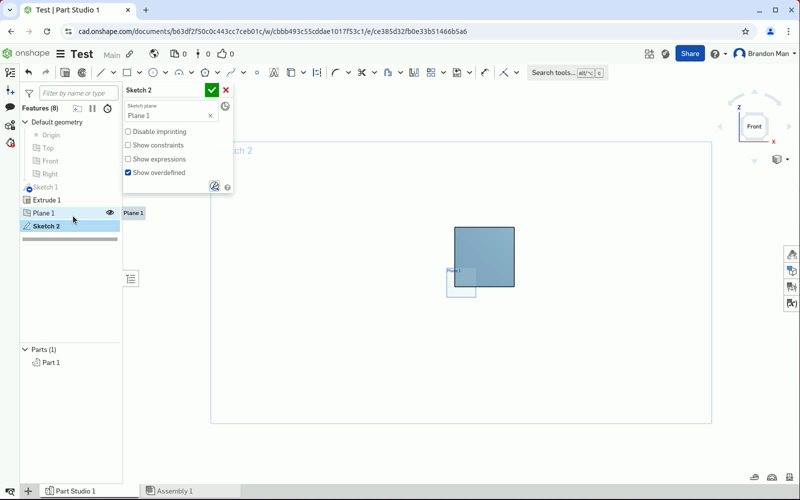
mouse_move(73, 352)
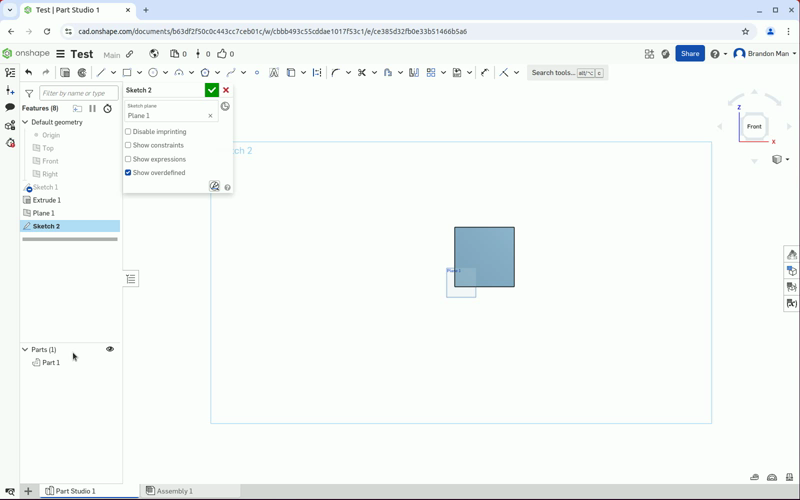
key(y)
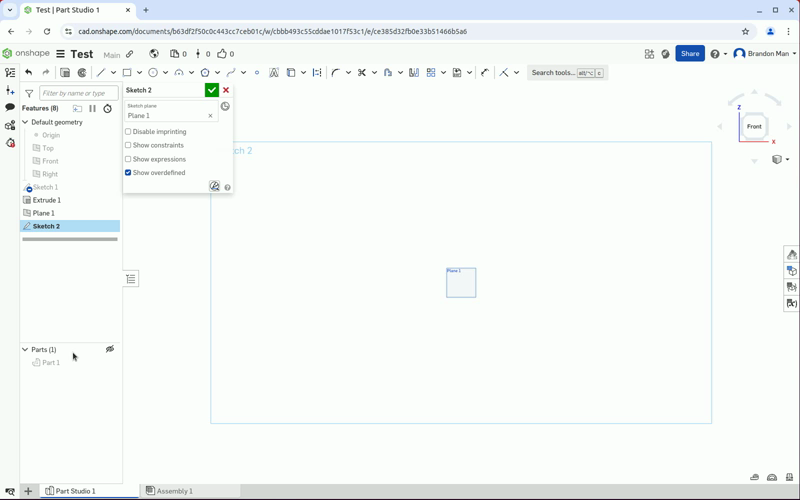
key(l)
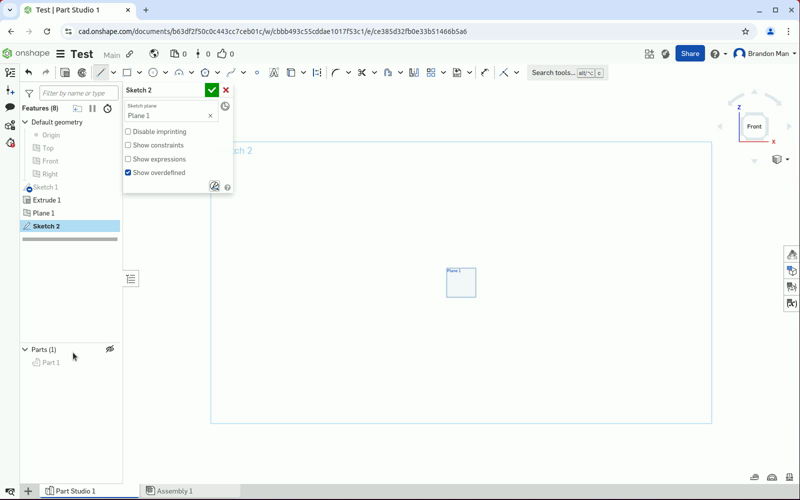
key_down(shift)
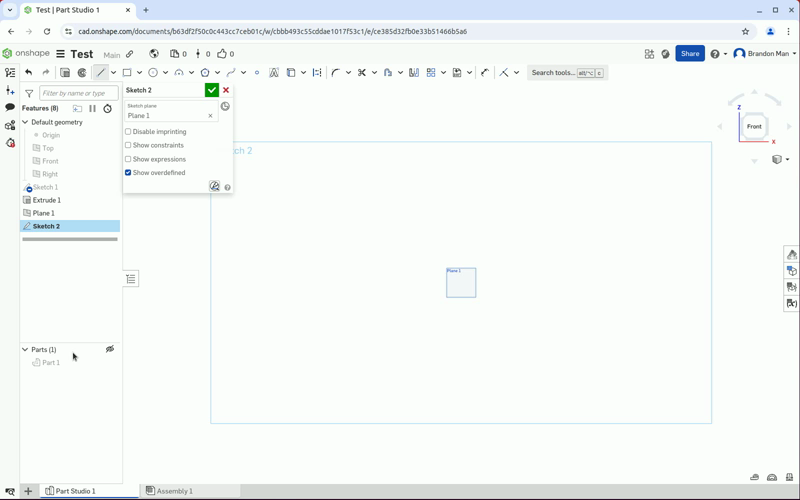
mouse_move(454, 286)
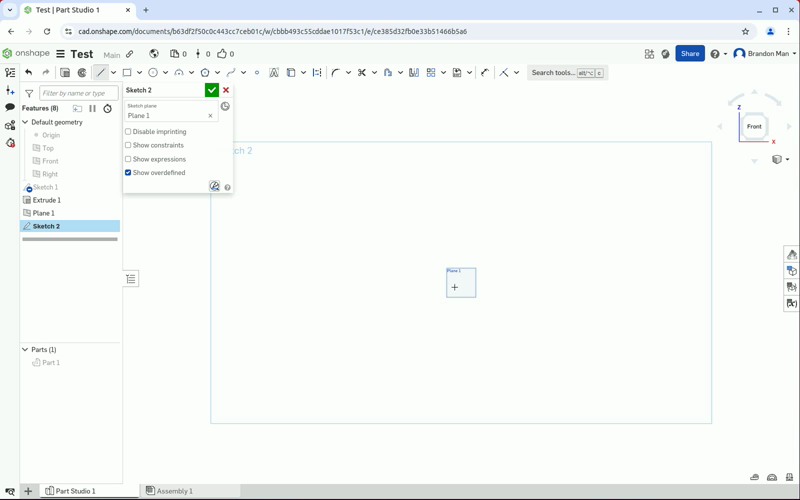
click(454, 286)
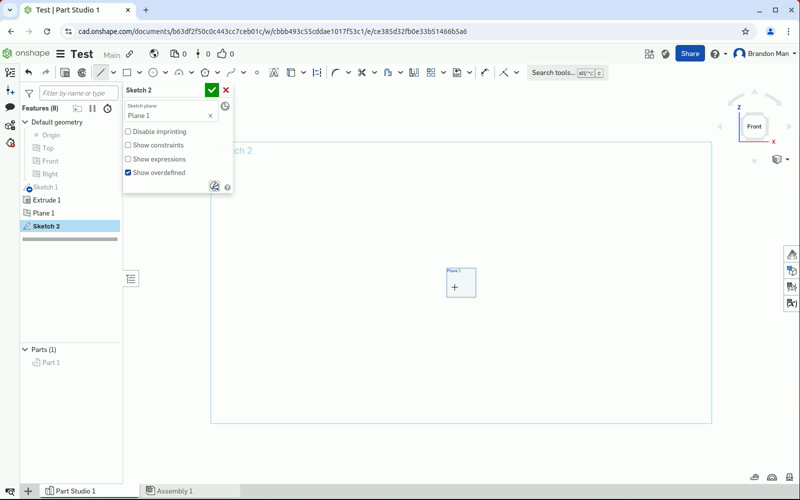
key_up(shift)
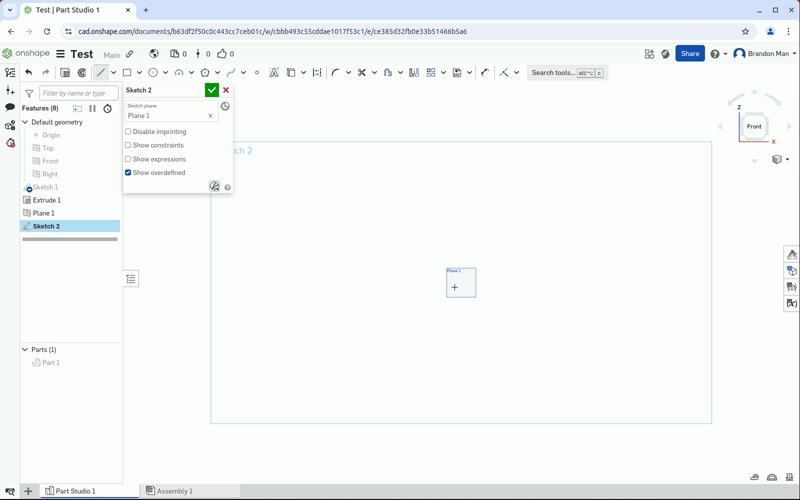
key_down(shift)
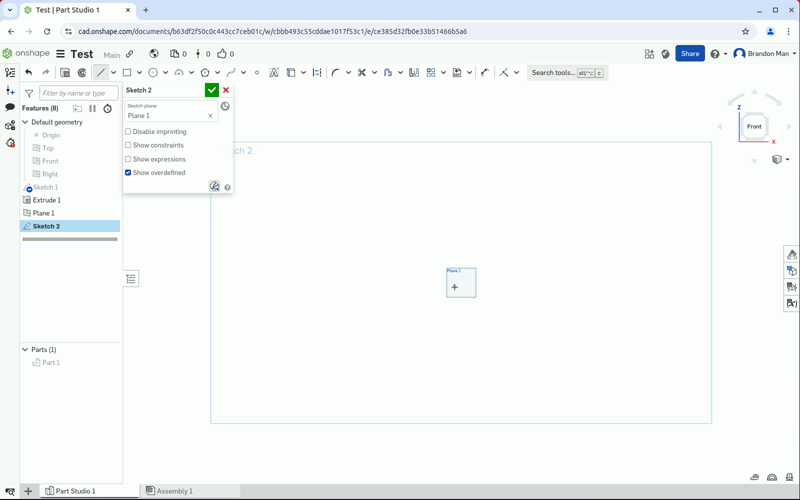
mouse_move(484, 286)
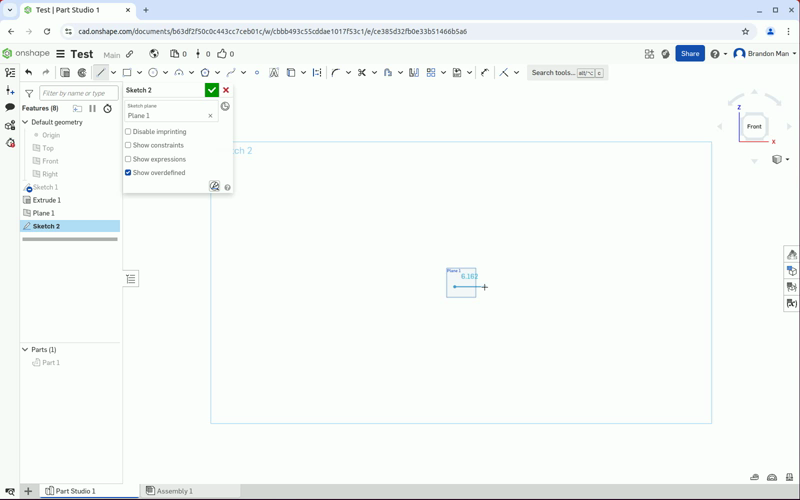
mouse_move(514, 286)
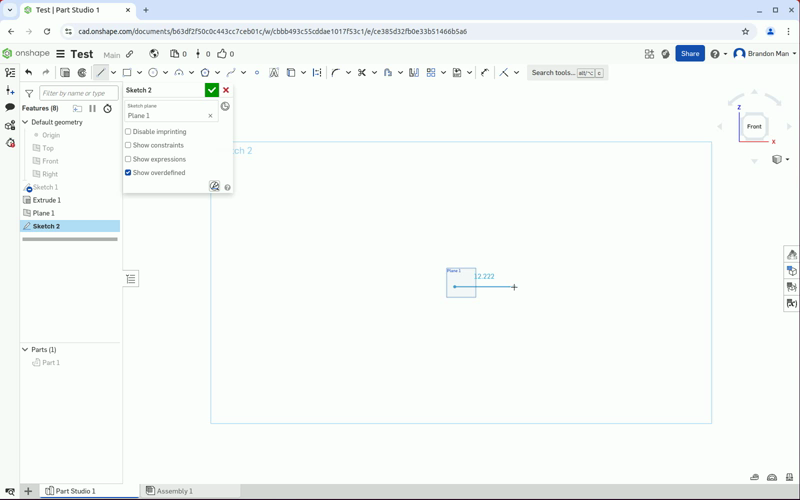
click(514, 286)
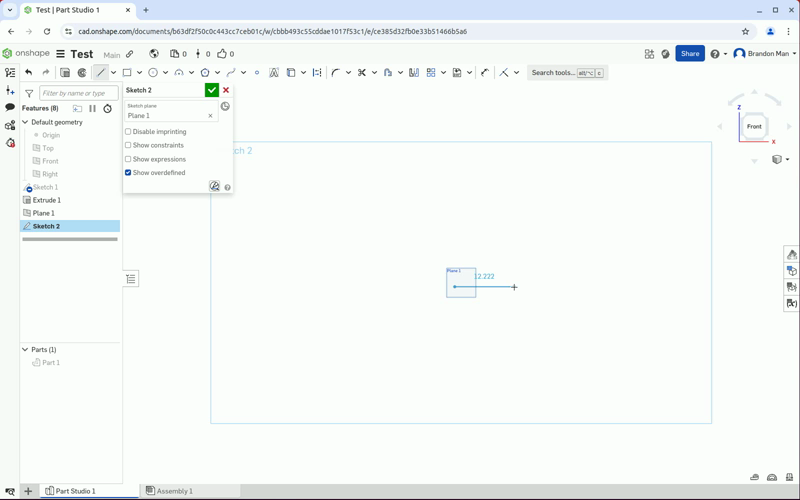
key_up(shift)
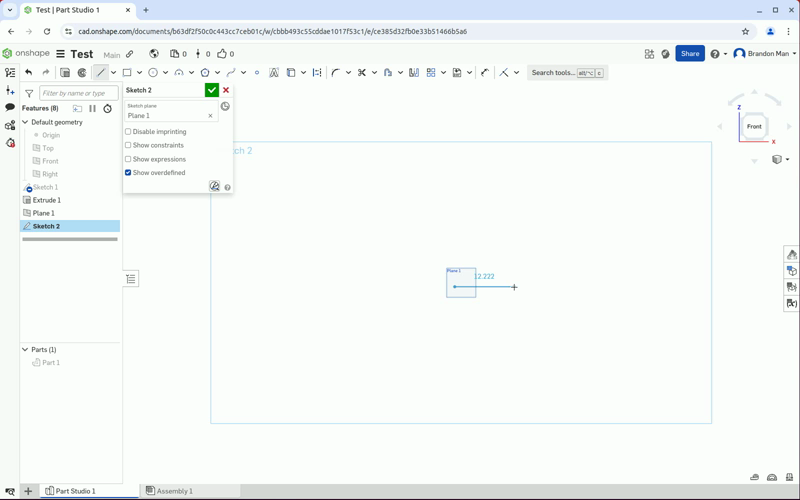
key_down(shift)
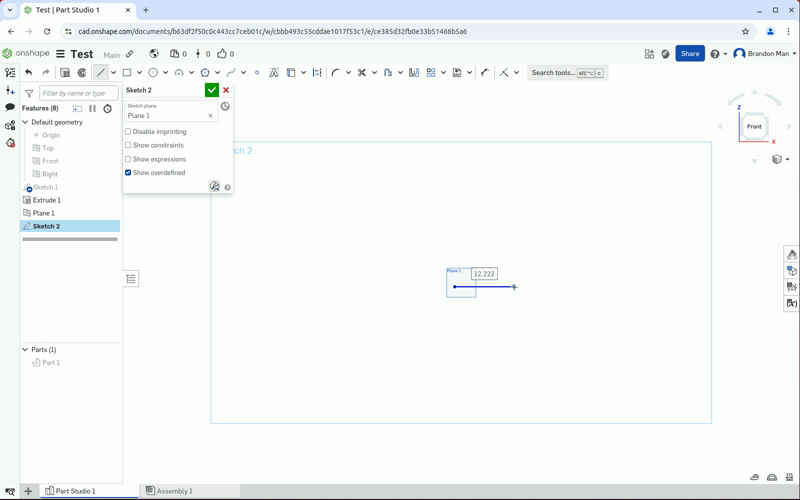
mouse_move(544, 286)
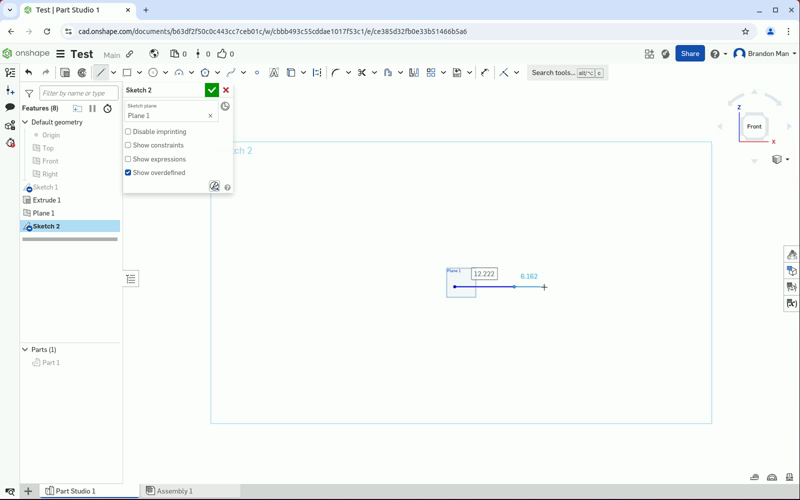
mouse_move(514, 274)
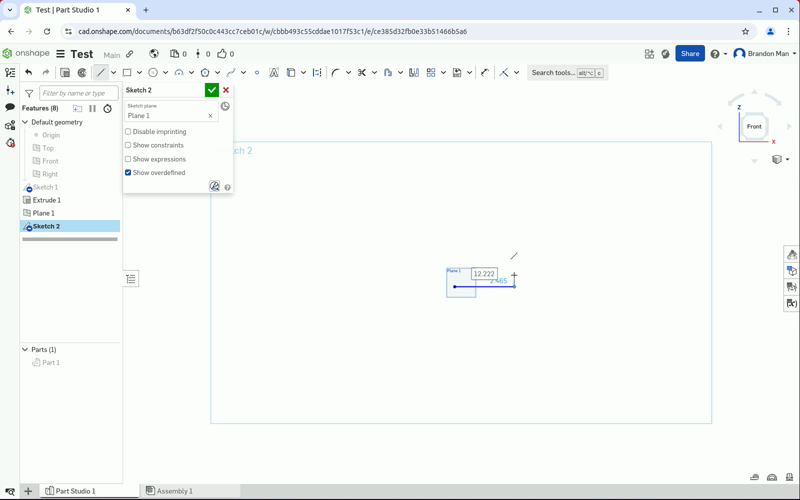
click(514, 274)
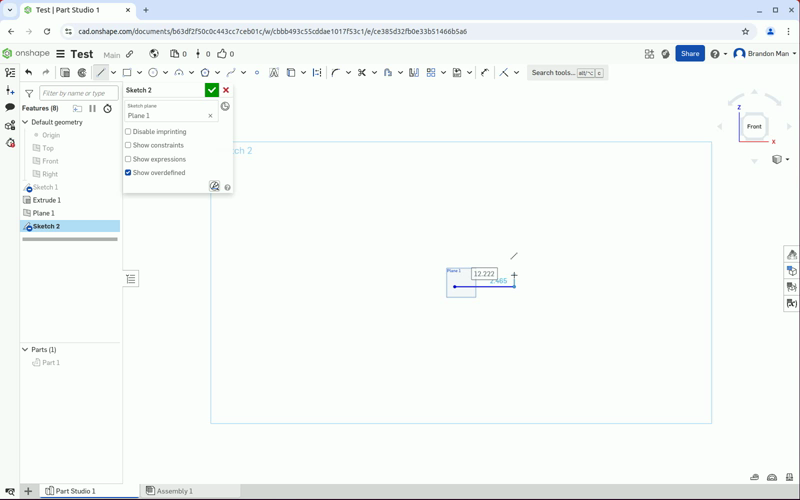
key_up(shift)
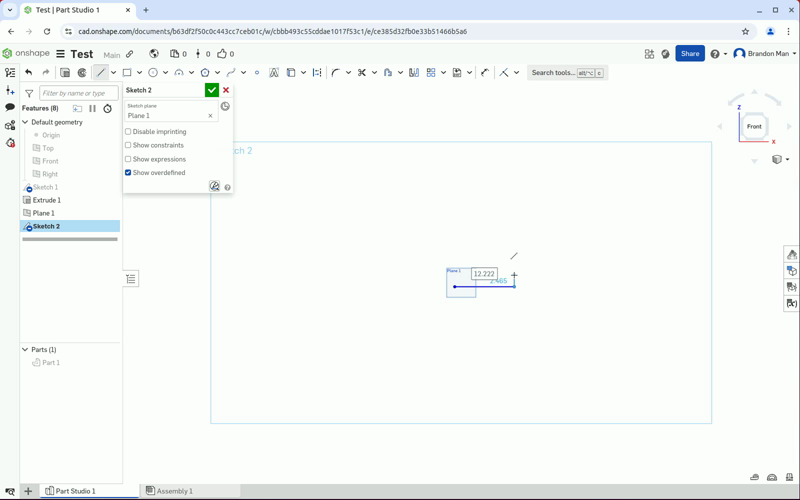
key_down(shift)
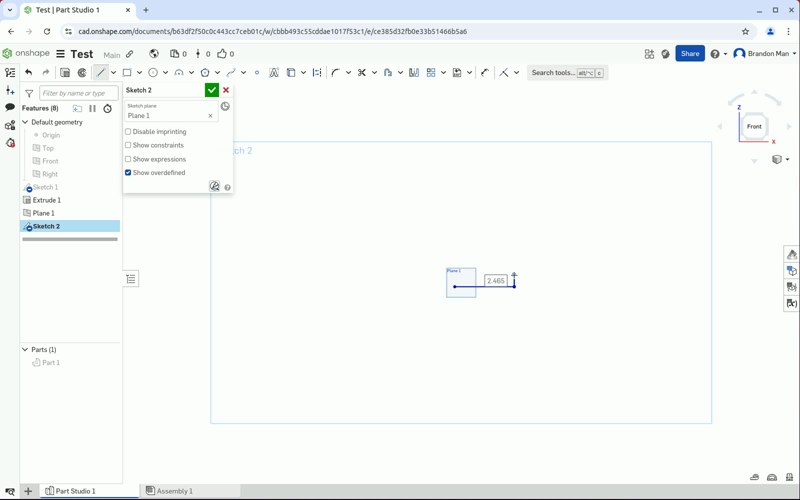
mouse_move(544, 274)
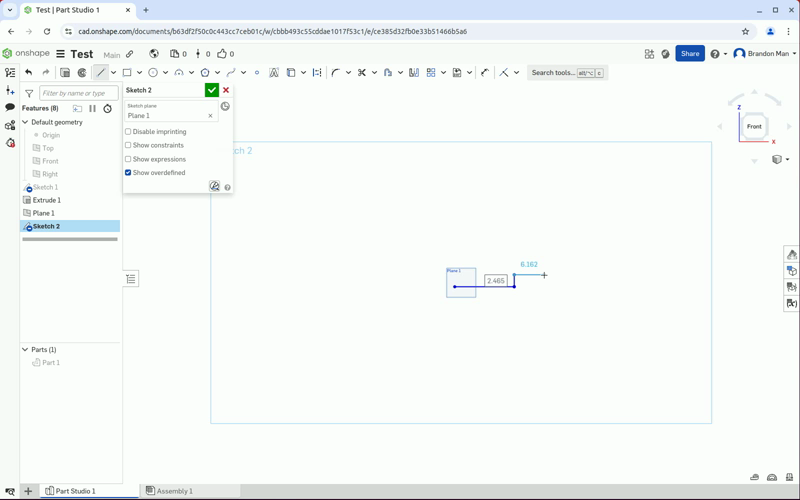
mouse_move(454, 274)
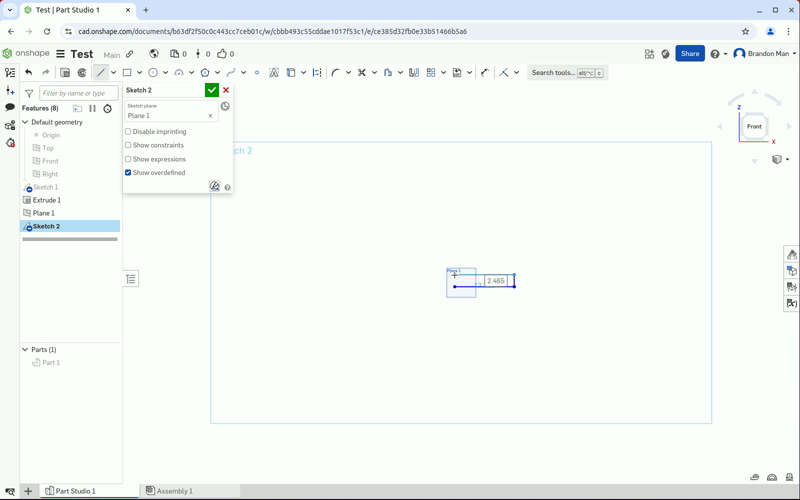
click(454, 274)
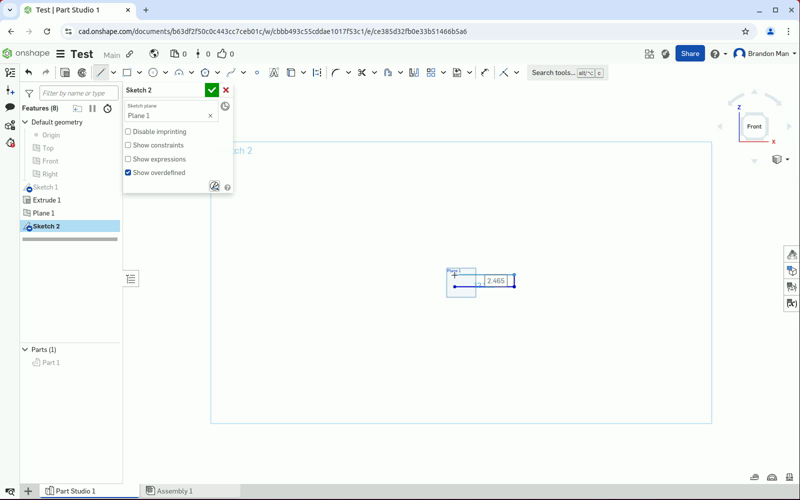
key_up(shift)
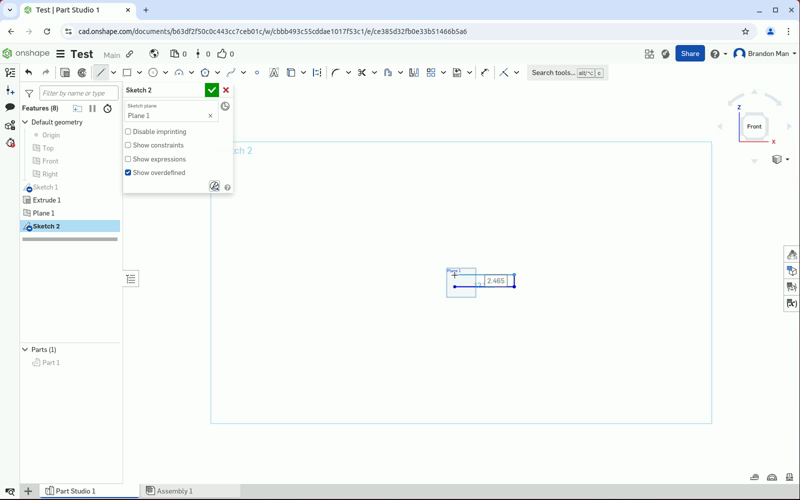
mouse_move(484, 274)
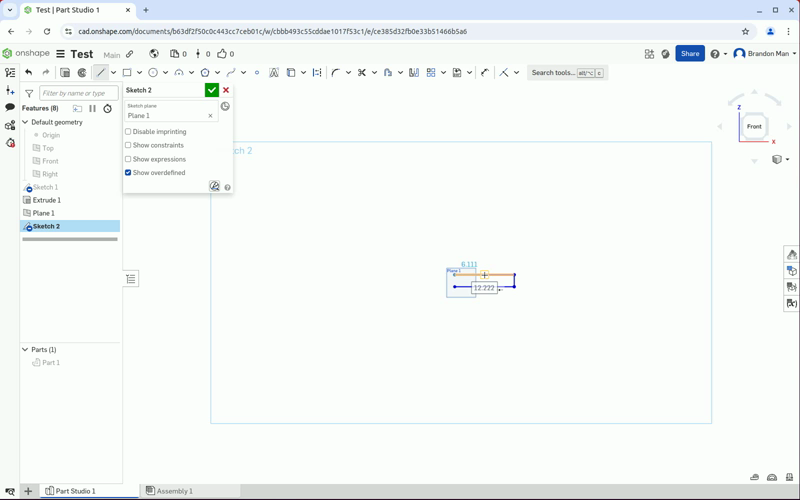
key_down(shift)
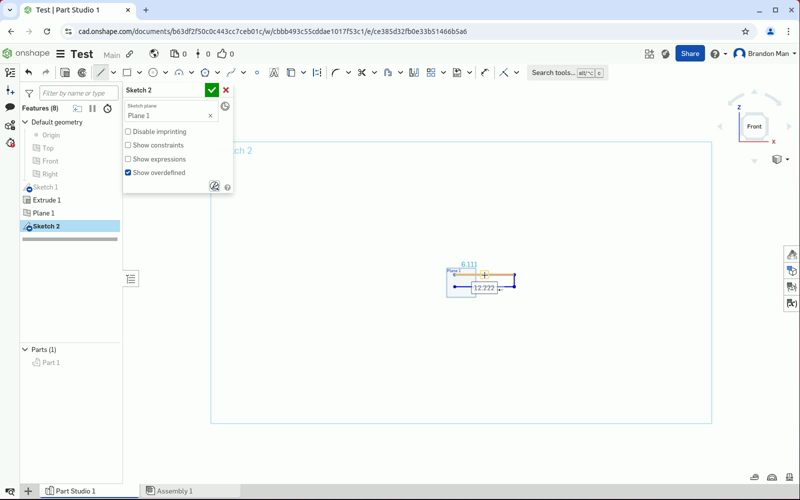
mouse_move(454, 286)
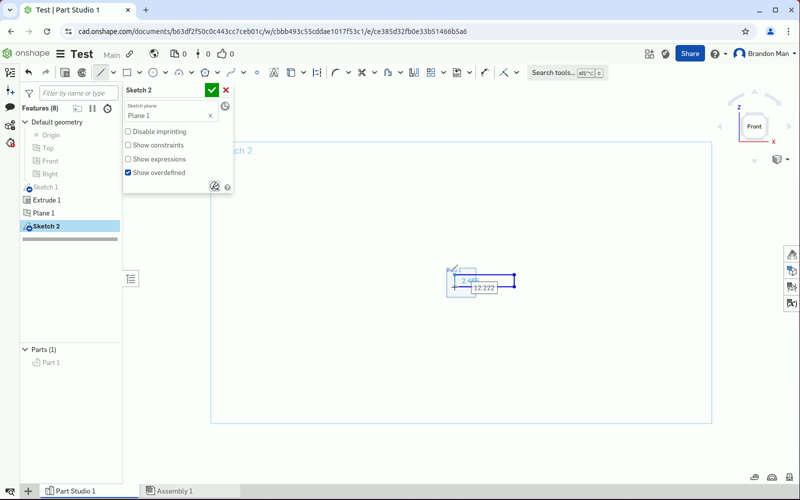
key_up(shift)
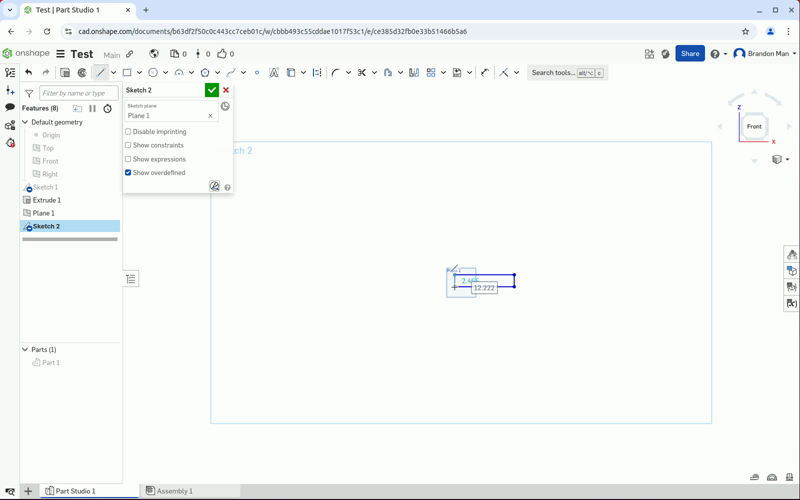
click(454, 286)
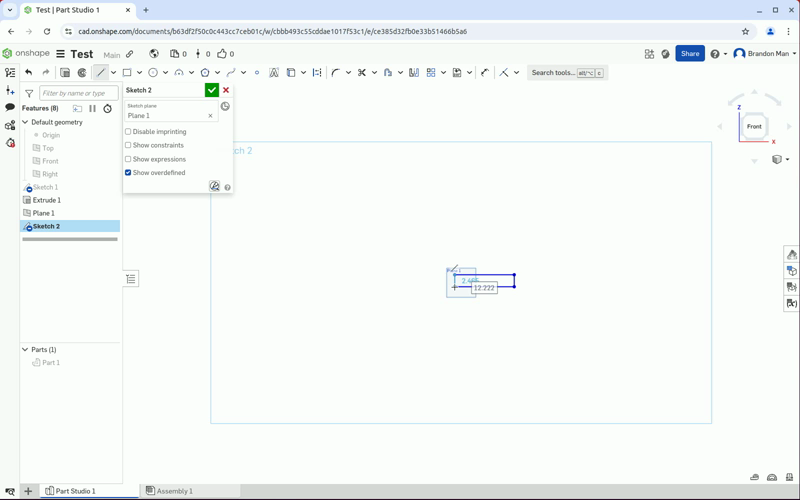
key(esc)
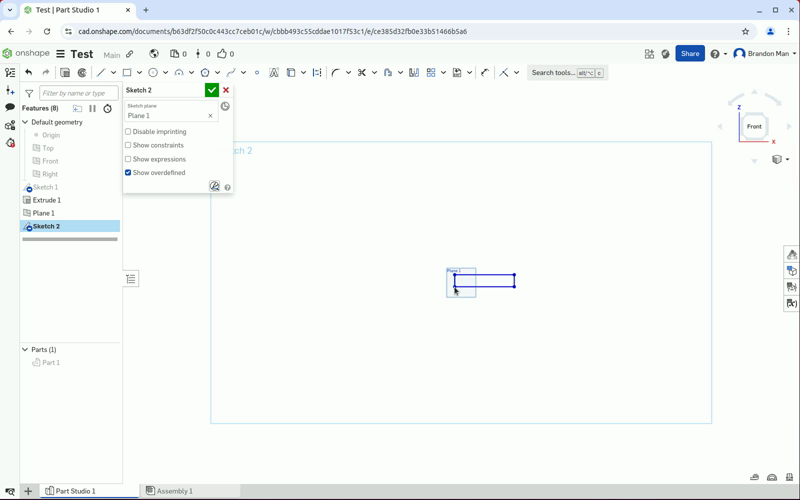
mouse_move(455, 277)
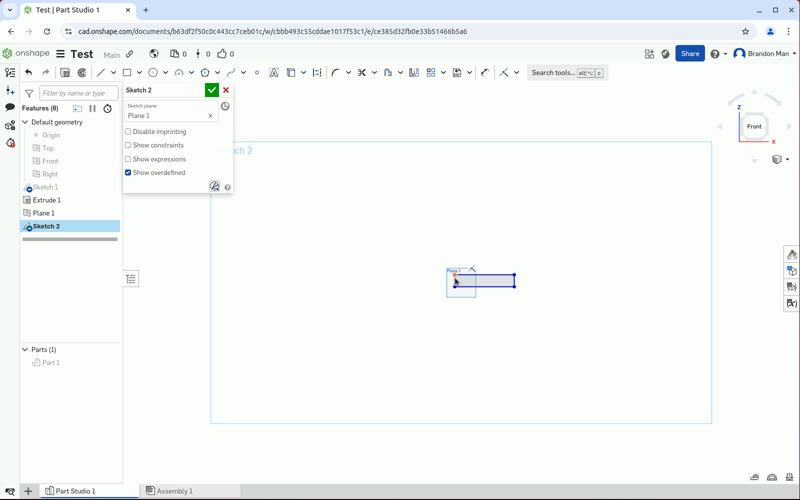
scroll(6)
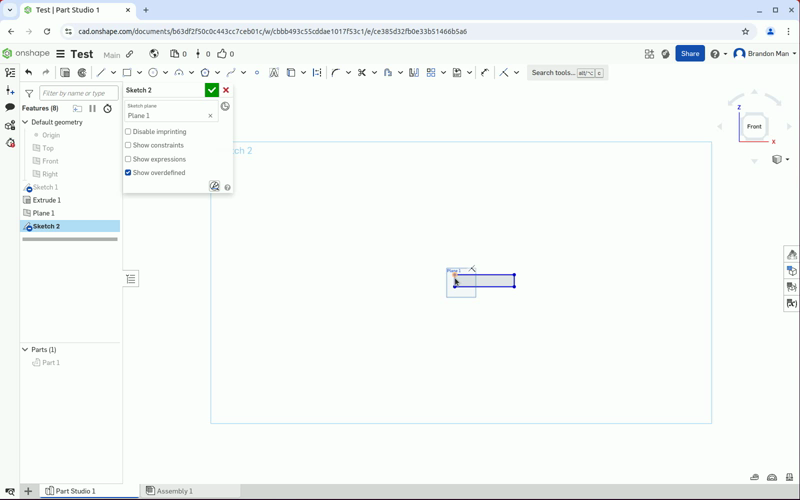
scroll(6)
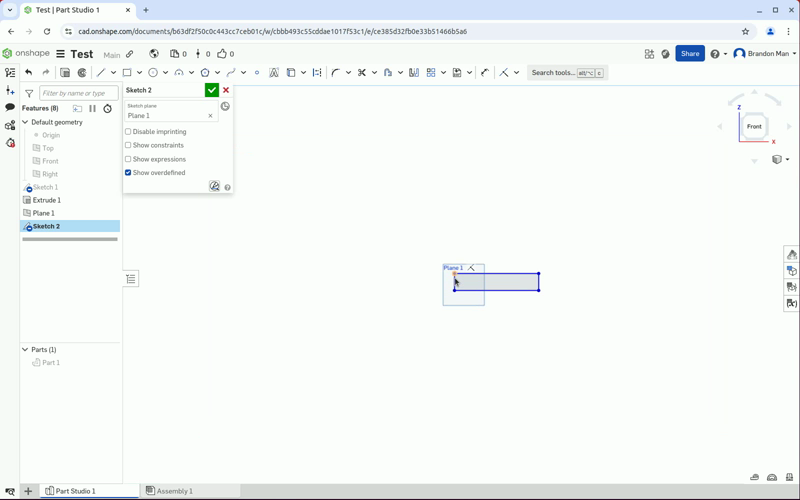
scroll(6)
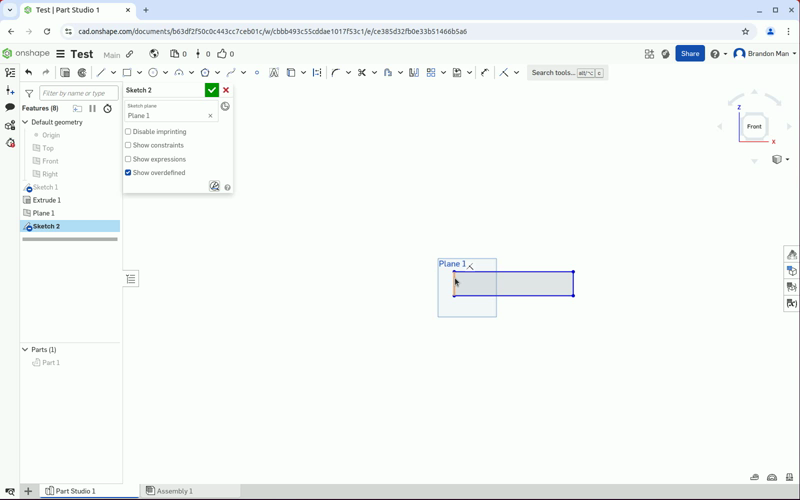
scroll(6)
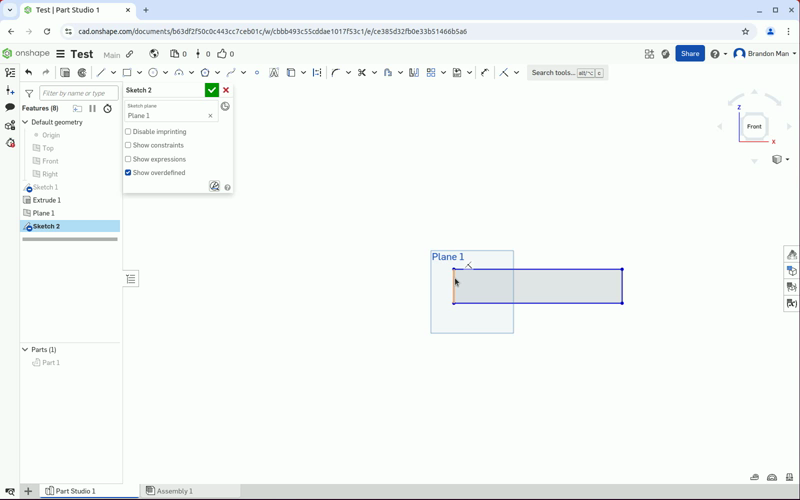
scroll(6)
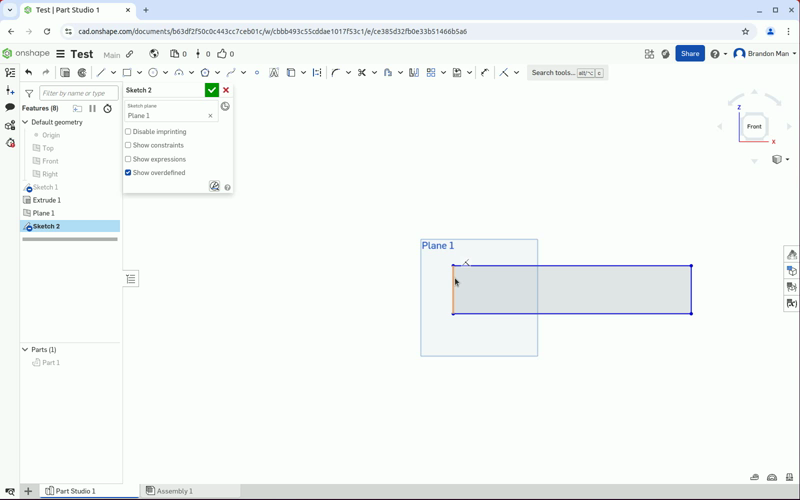
scroll(6)
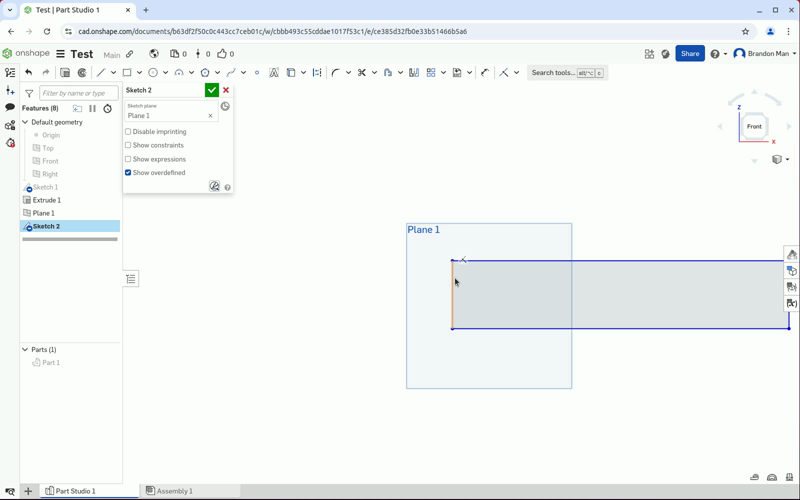
scroll(6)
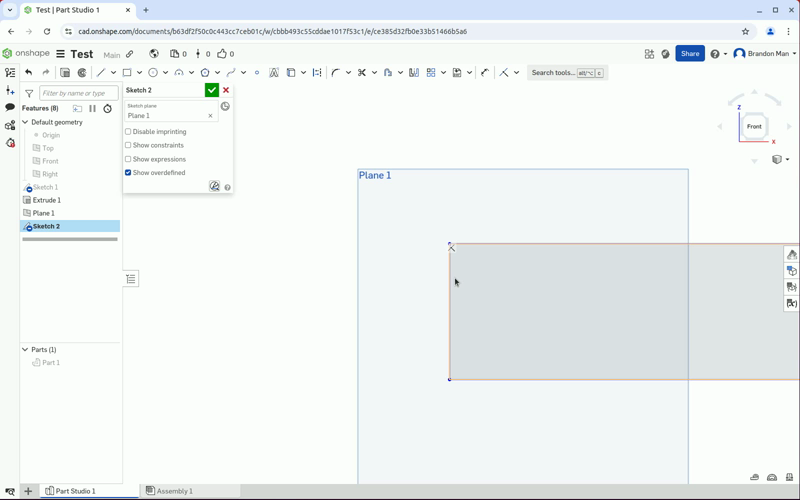
click(455, 277)
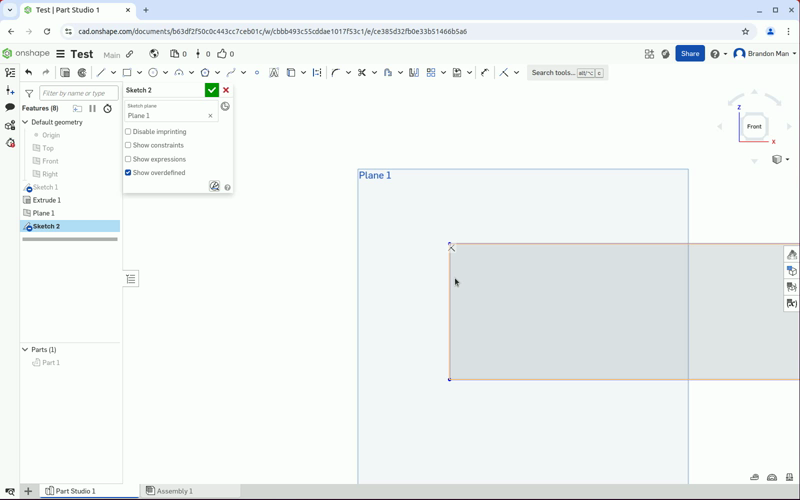
scroll(-6)
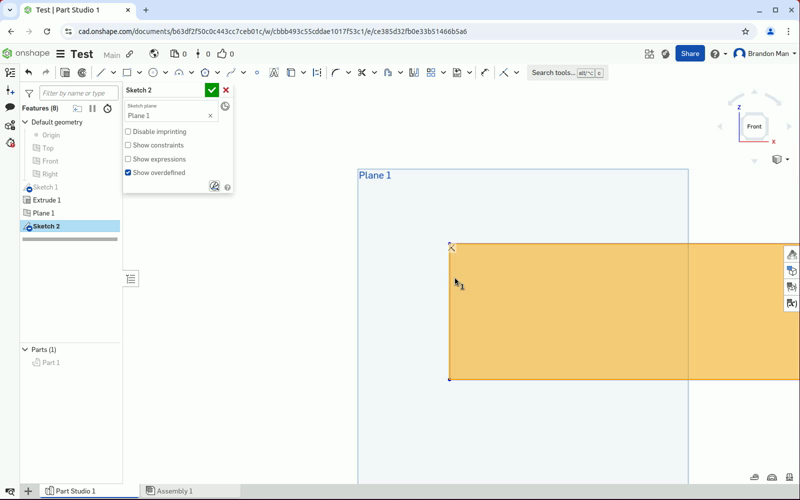
scroll(-6)
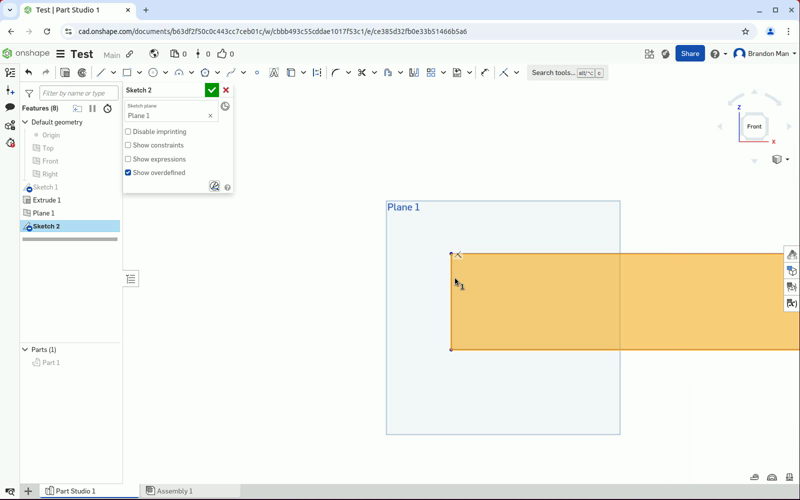
scroll(-6)
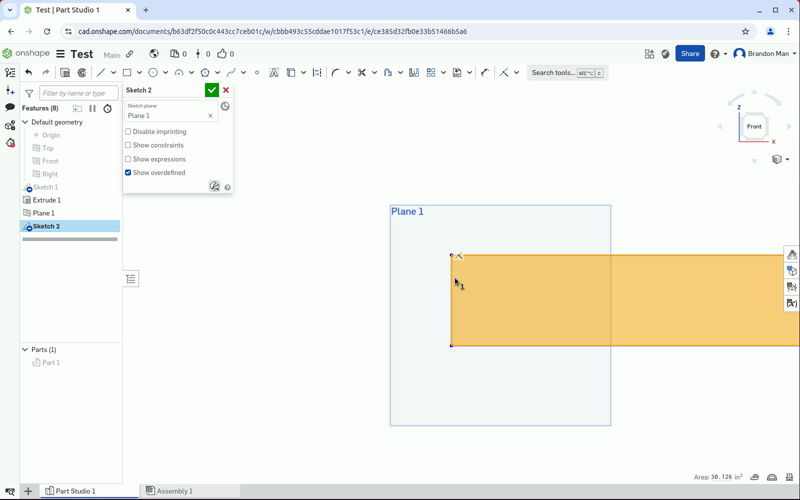
scroll(-6)
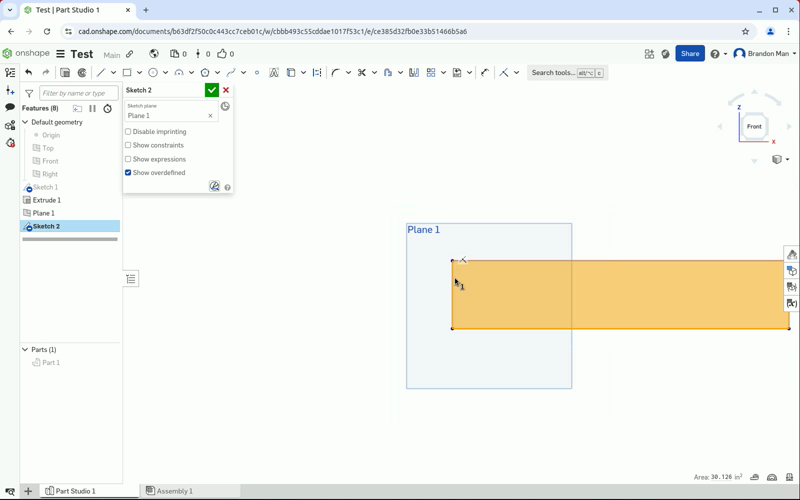
scroll(-6)
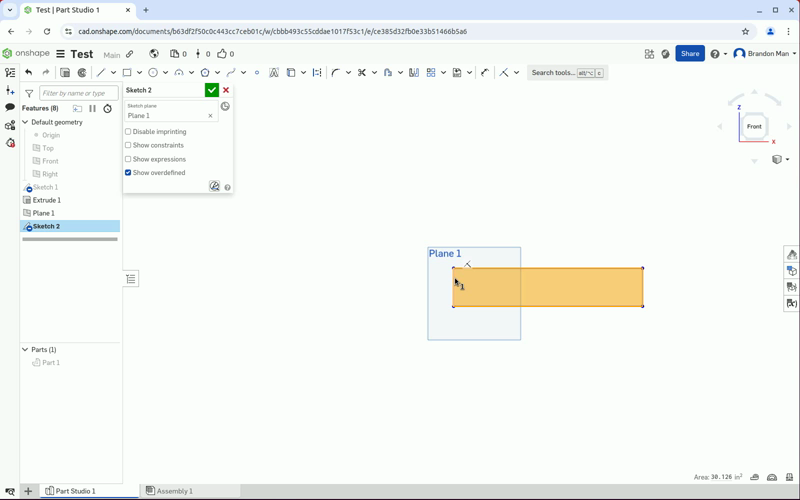
scroll(-6)
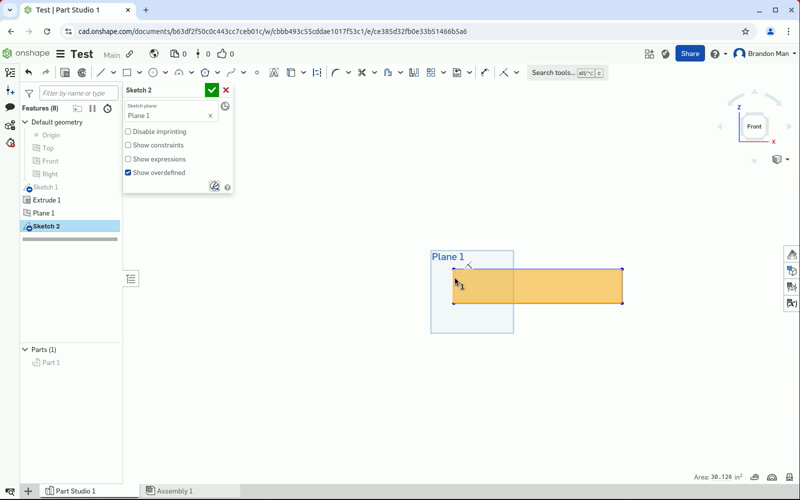
scroll(-6)
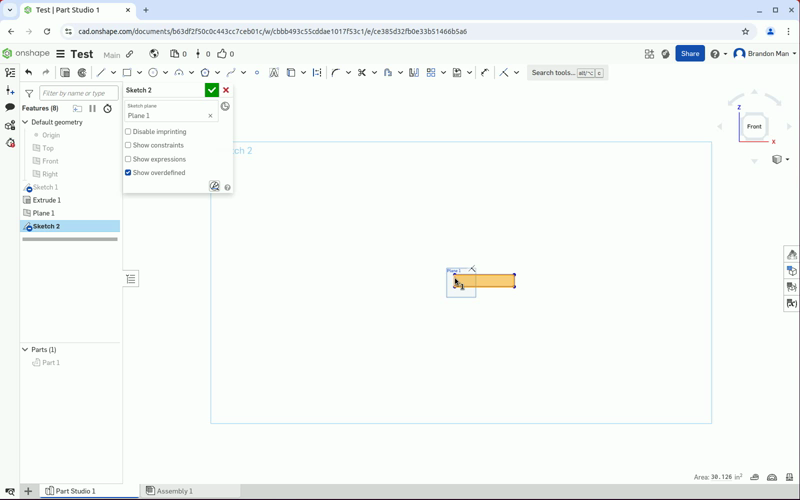
mouse_move(73, 352)
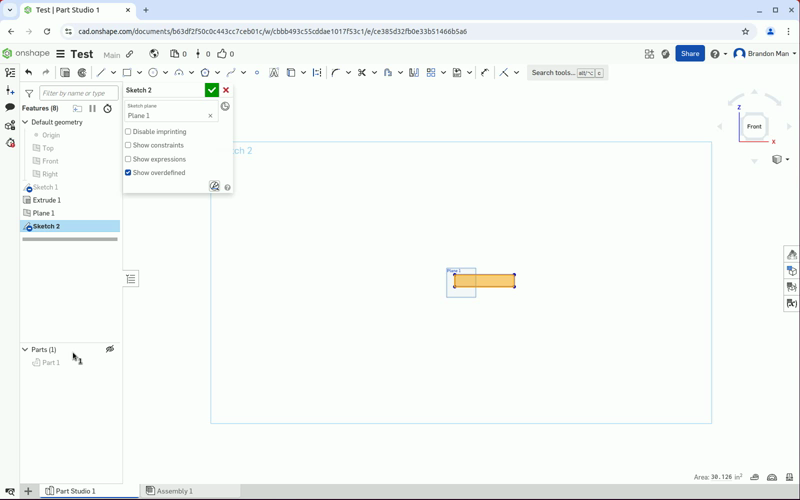
key(shift+y)
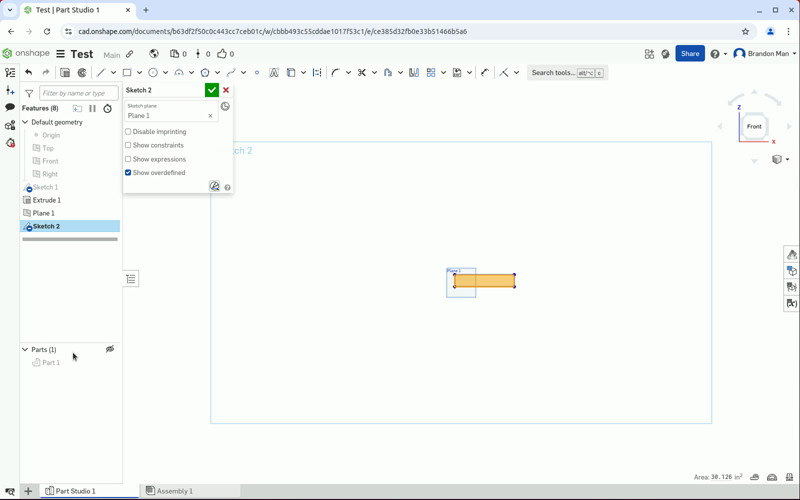
key(shift+e)
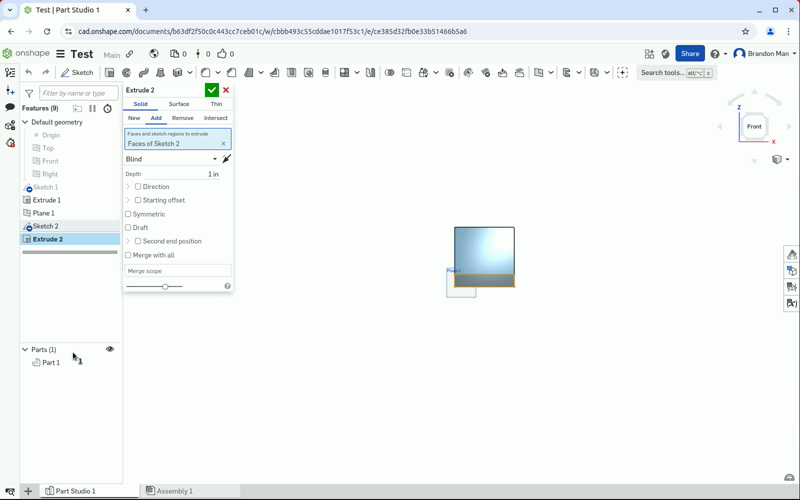
mouse_move(143, 106)
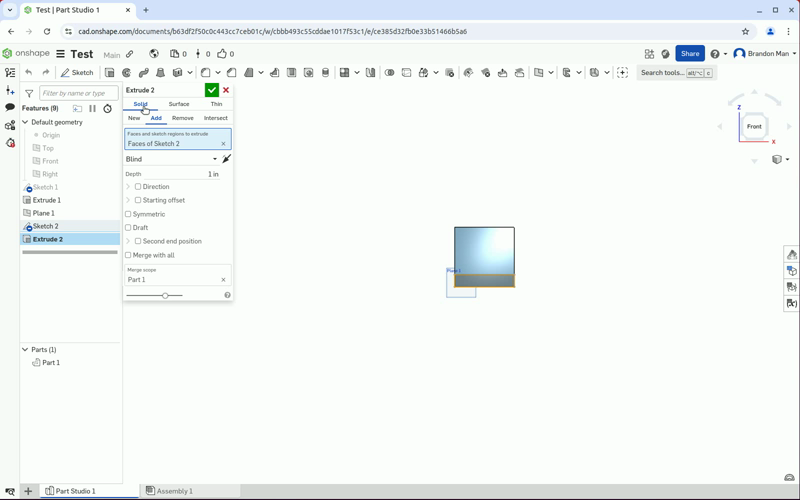
click(143, 106)
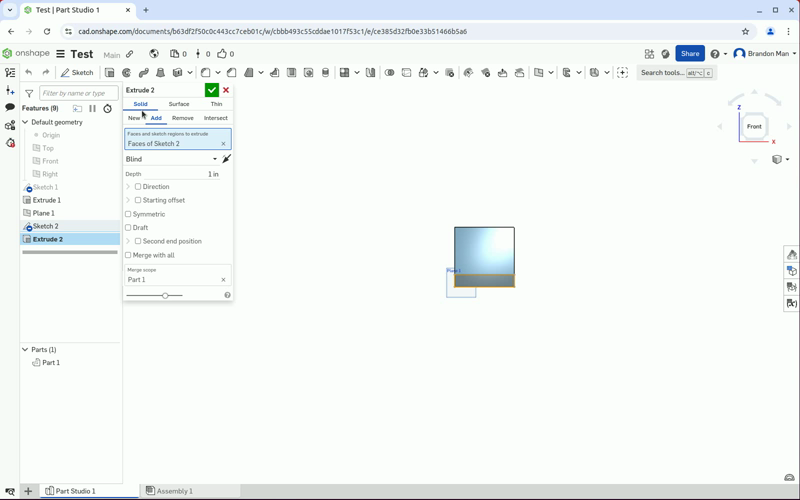
mouse_move(137, 120)
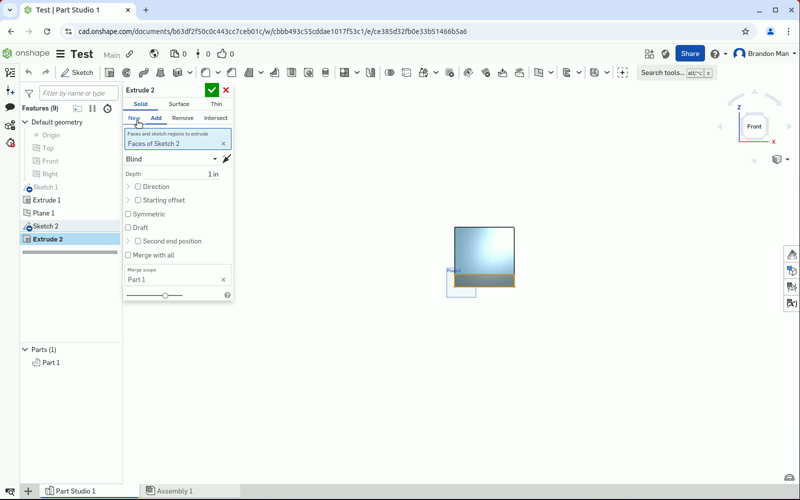
click(137, 120)
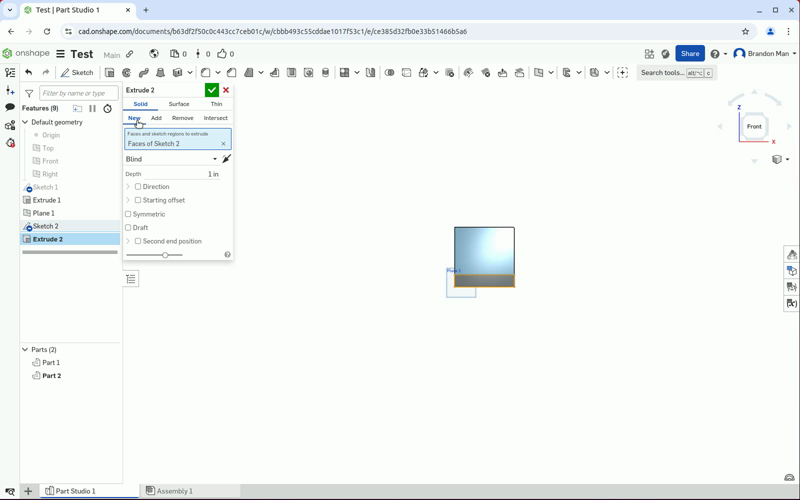
key(tab, 4)
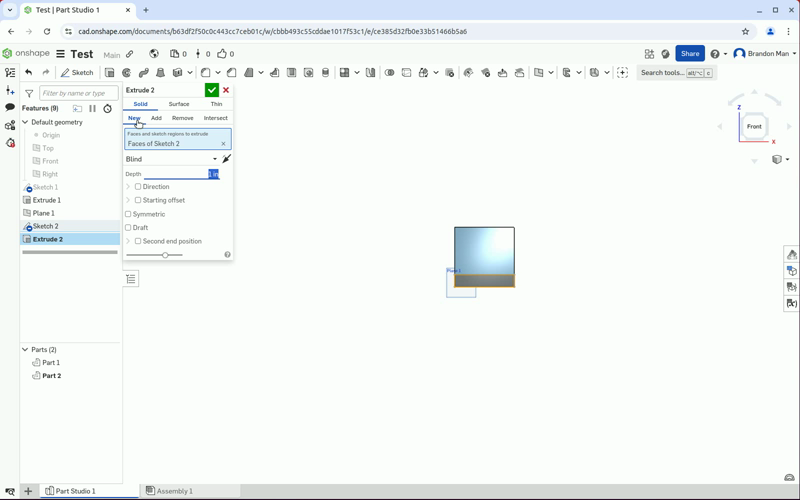
text(20.701)
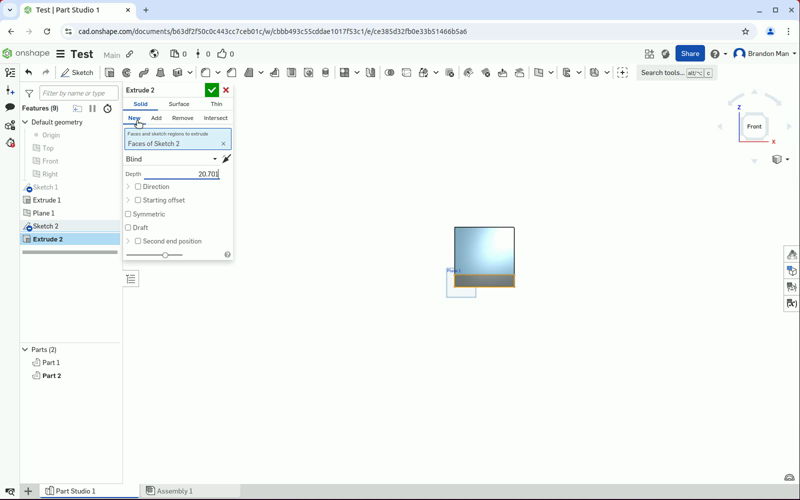
key(enter)
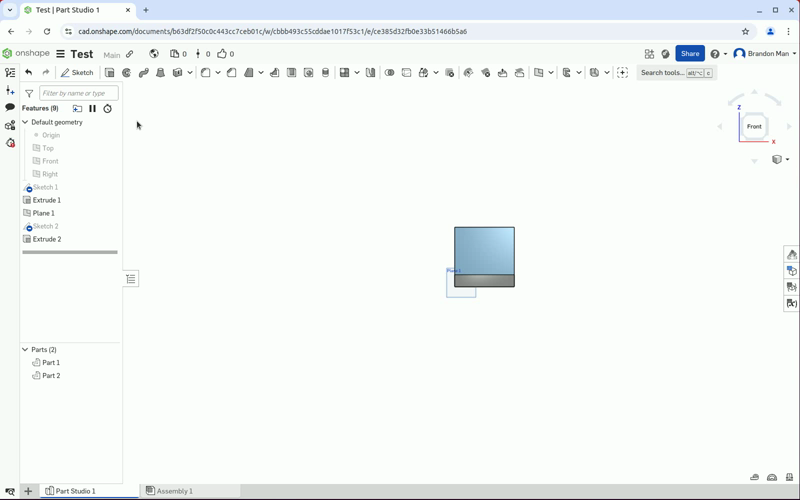
key(shift+h)
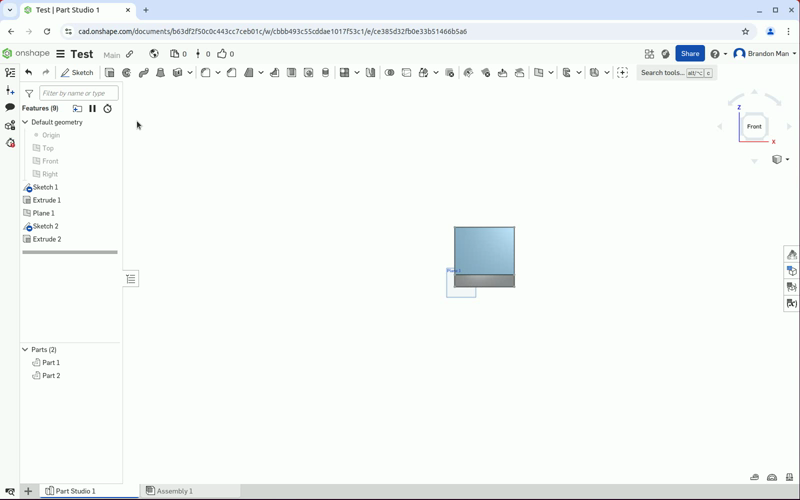
key(shift+h)
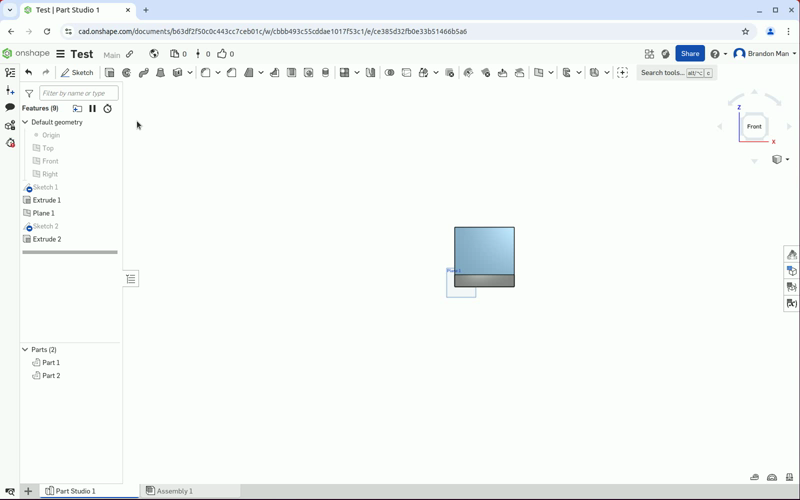
mouse_move(73, 189)
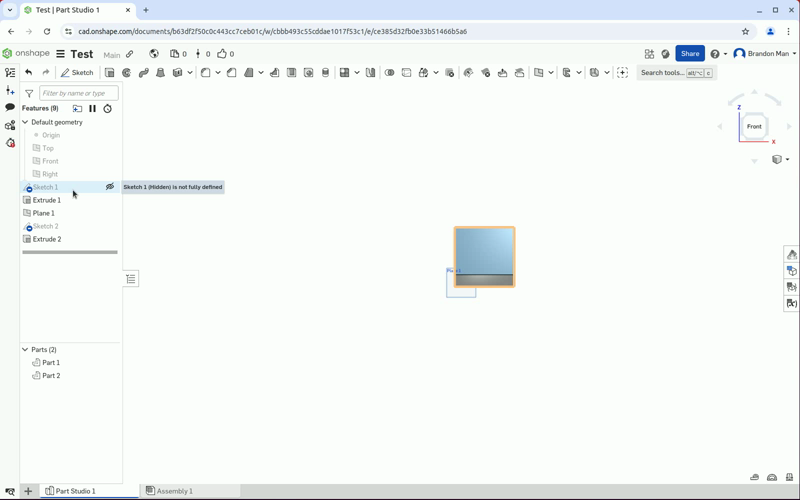
click(73, 189)
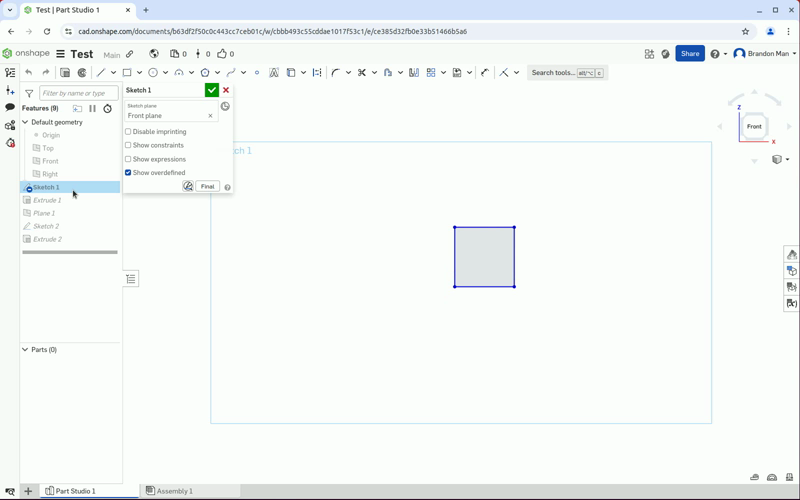
mouse_move(229, 92)
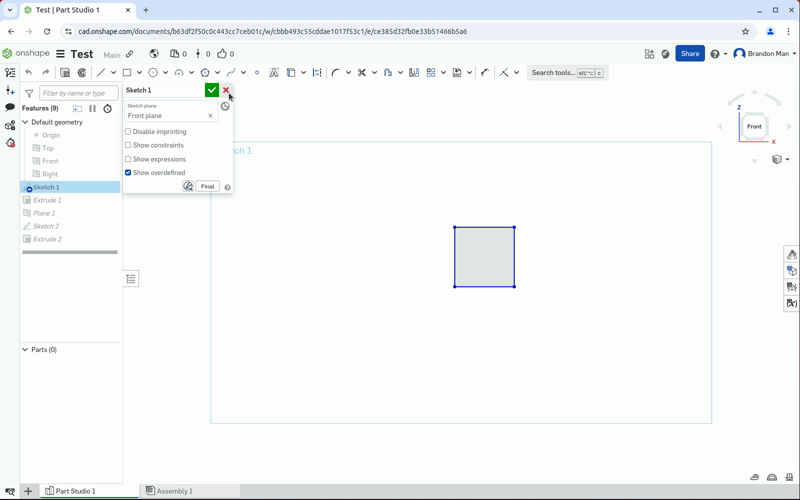
click(229, 92)
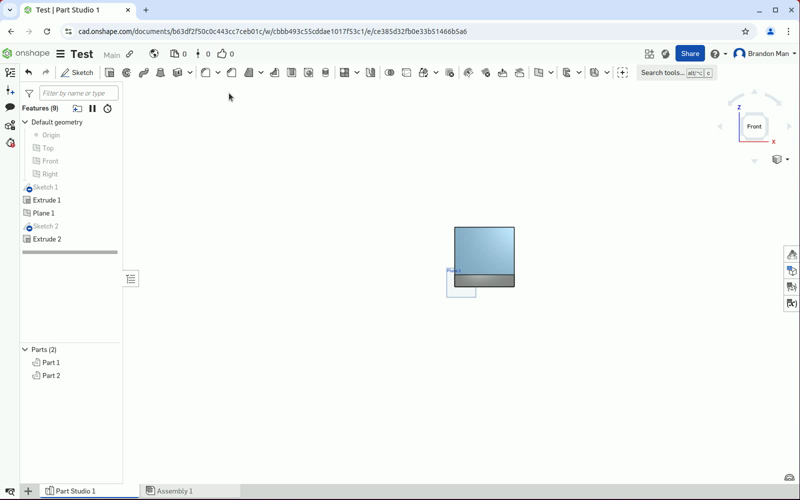
mouse_move(73, 352)
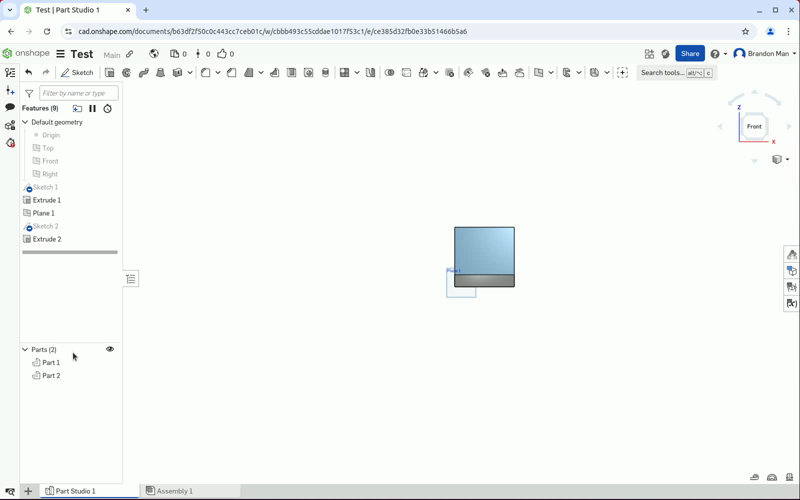
key(y)
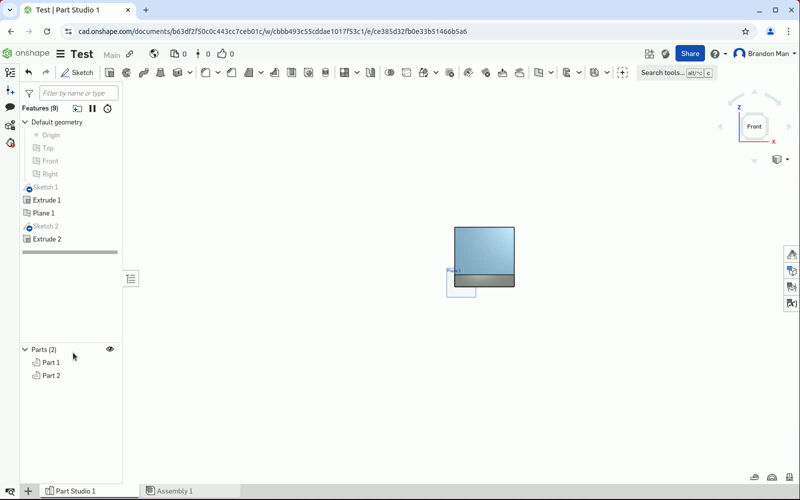
key(shift+p)
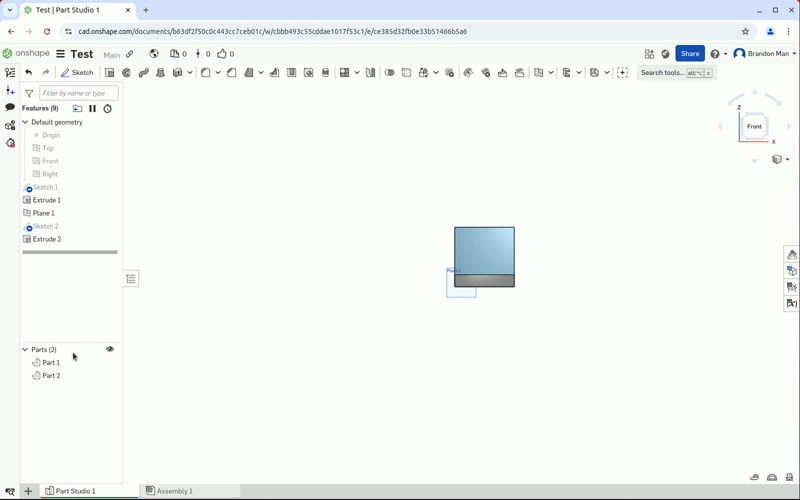
key(space)
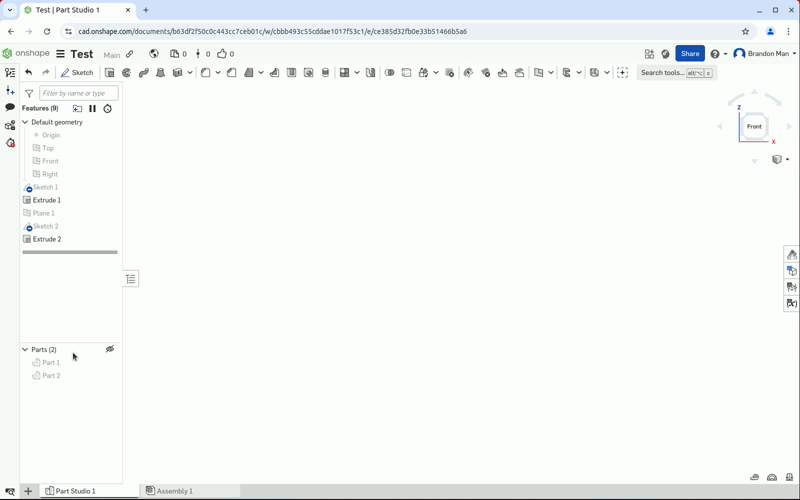
key_down(shift)
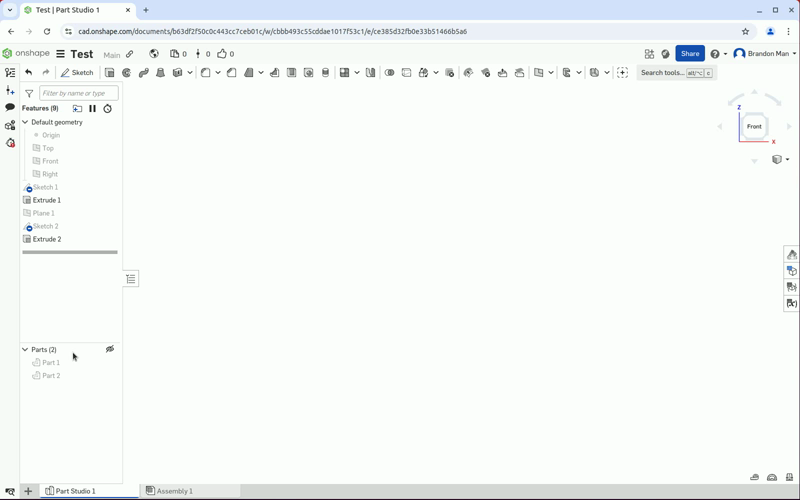
key(down)
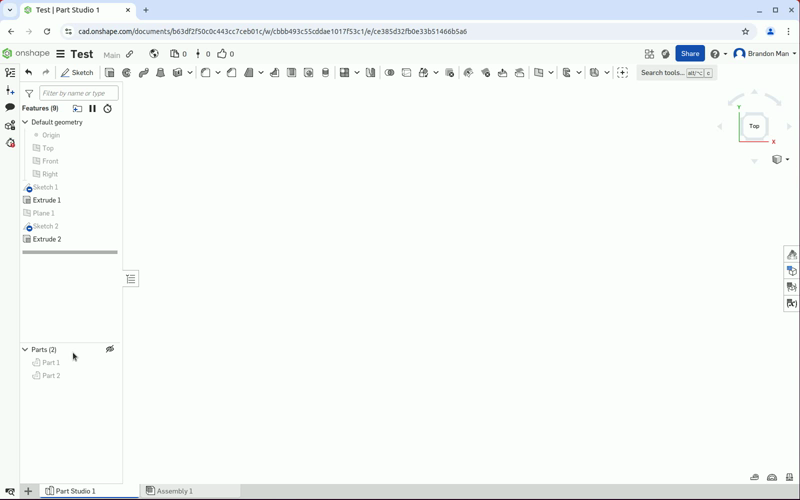
key_up(shift)
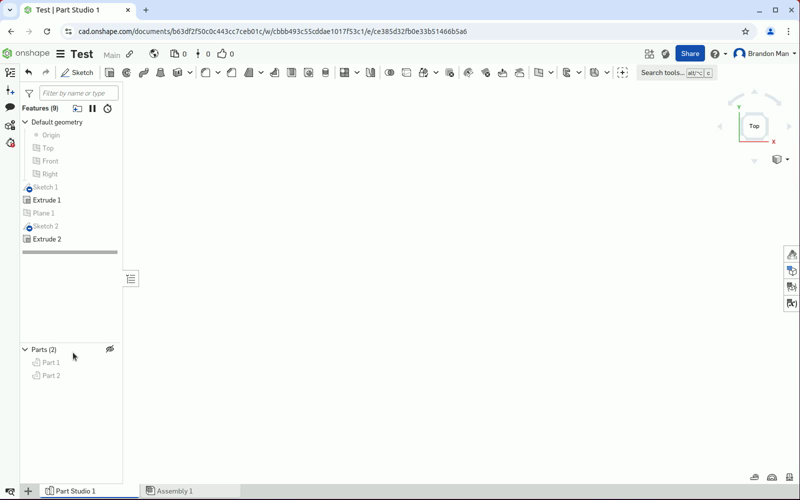
mouse_move(73, 352)
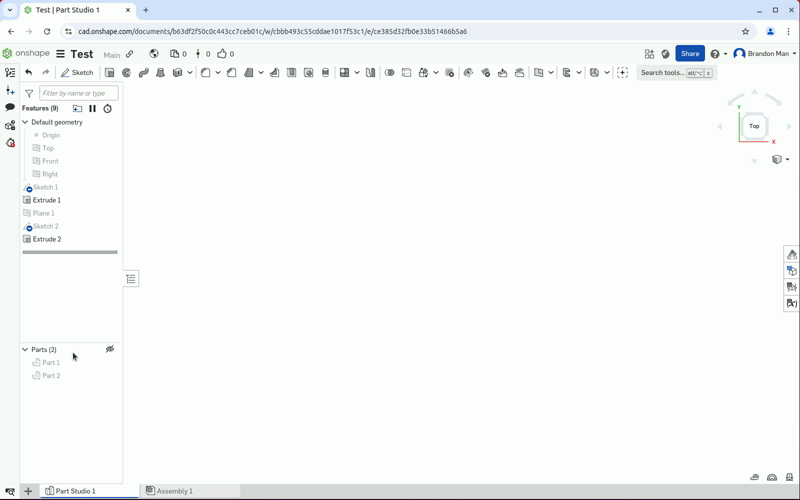
key(shift+y)
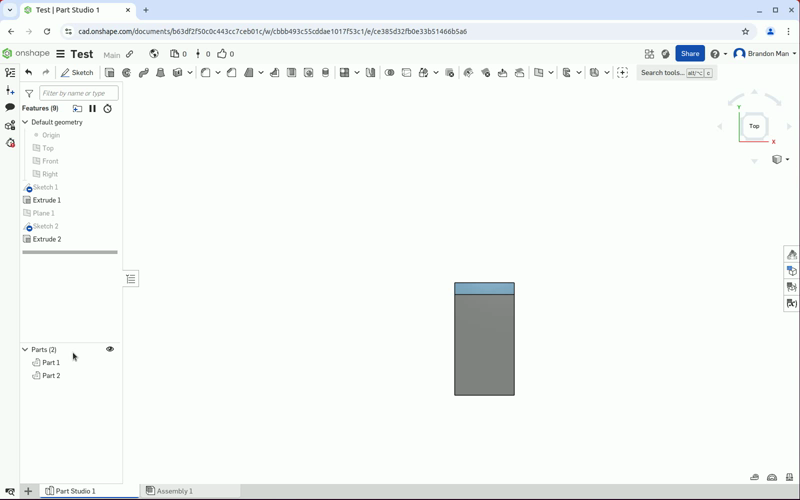
mouse_move(541, 75)
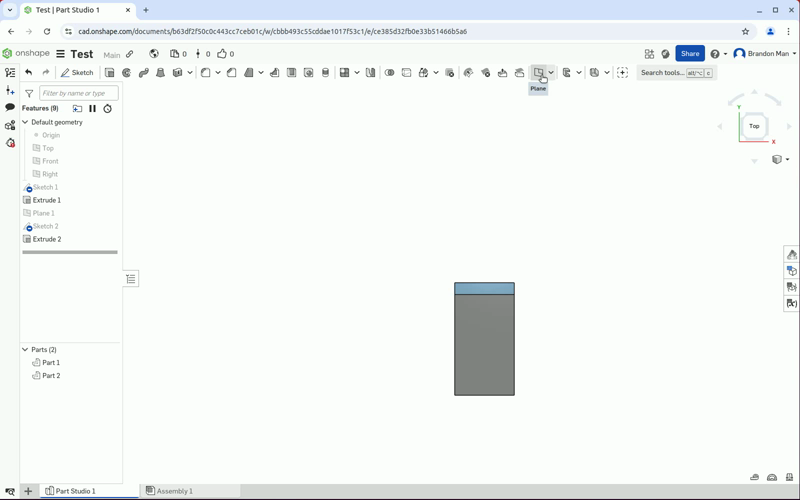
click(541, 75)
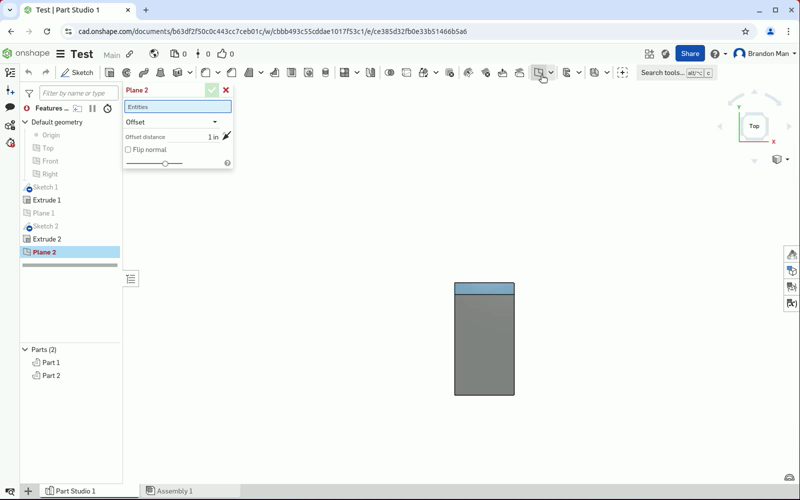
mouse_move(73, 150)
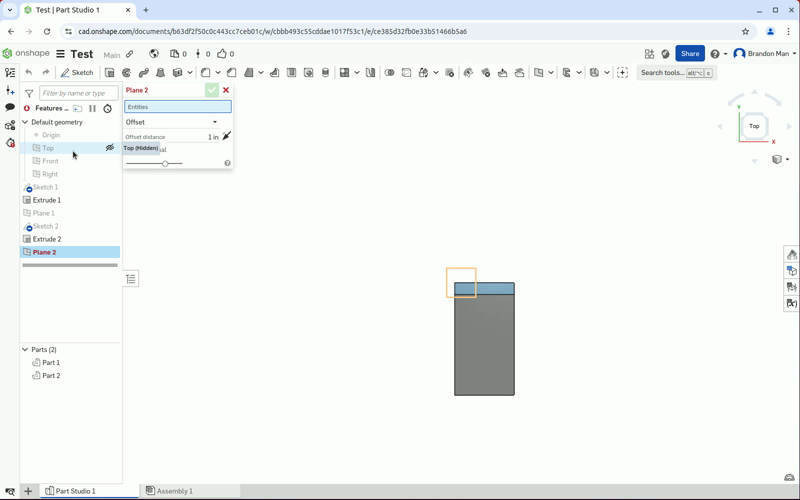
click(73, 150)
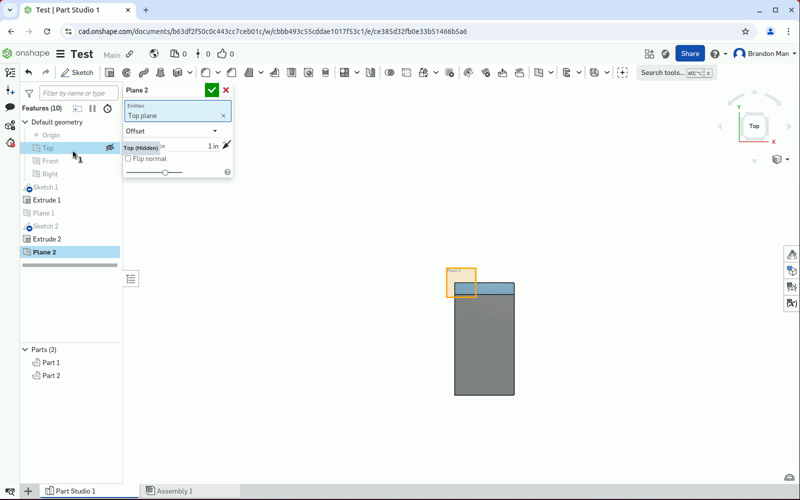
key(tab, 2)
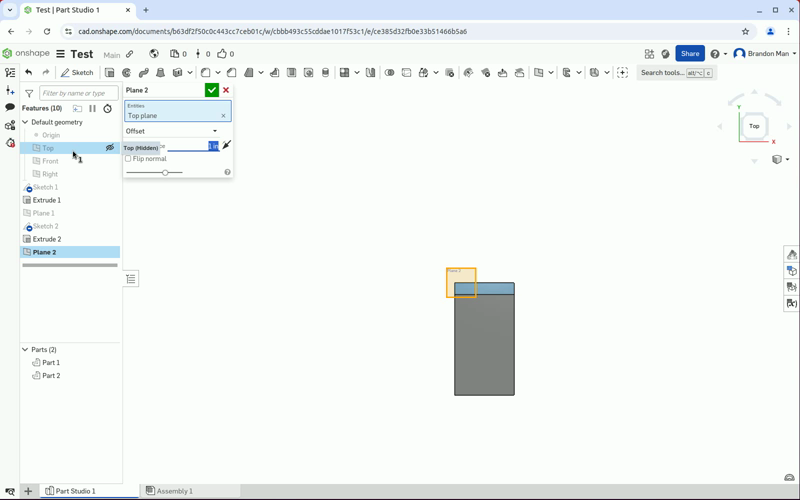
text(1.695)
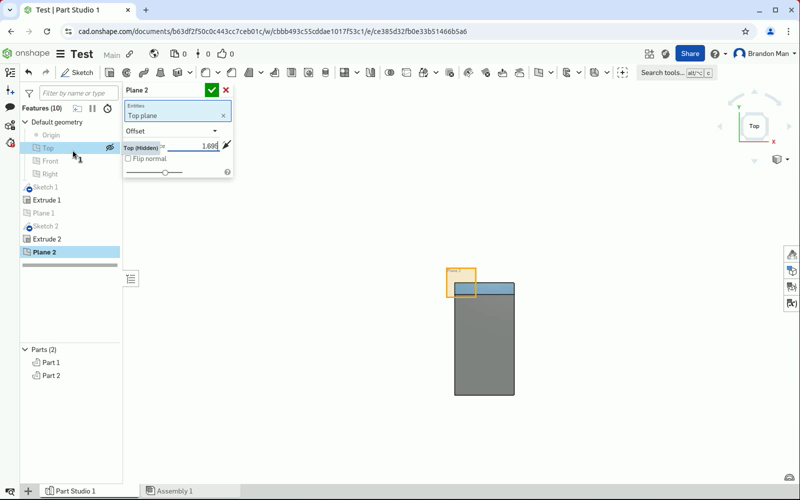
key(enter, 2)
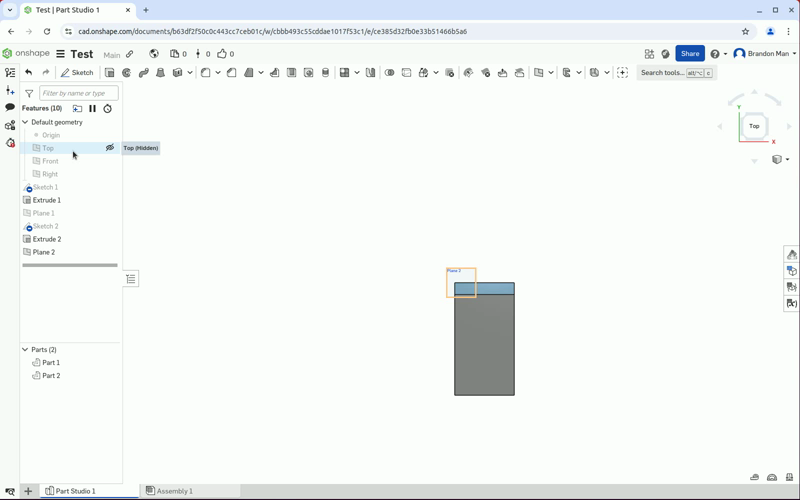
key(shift+s)
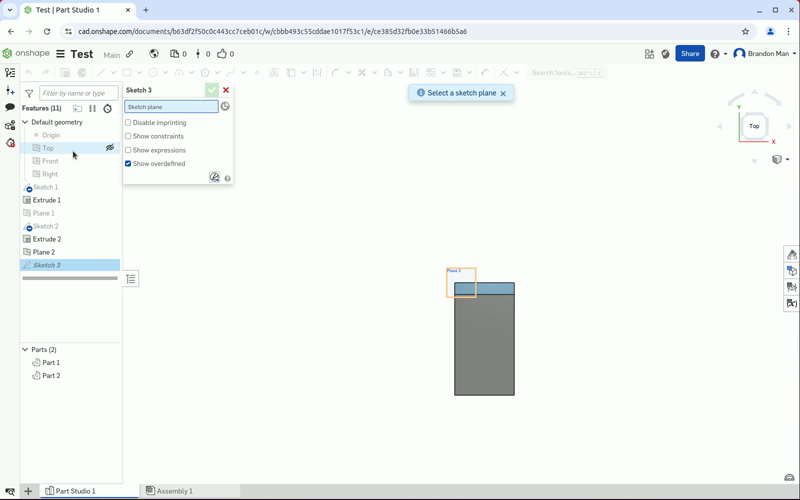
mouse_move(73, 254)
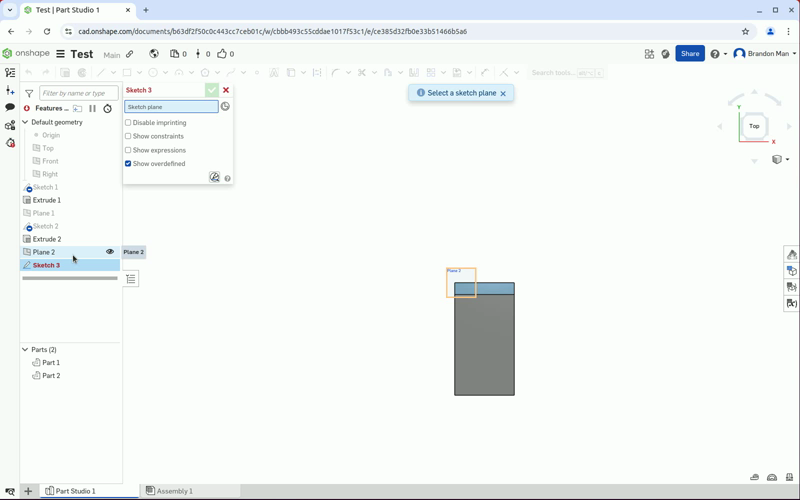
click(73, 254)
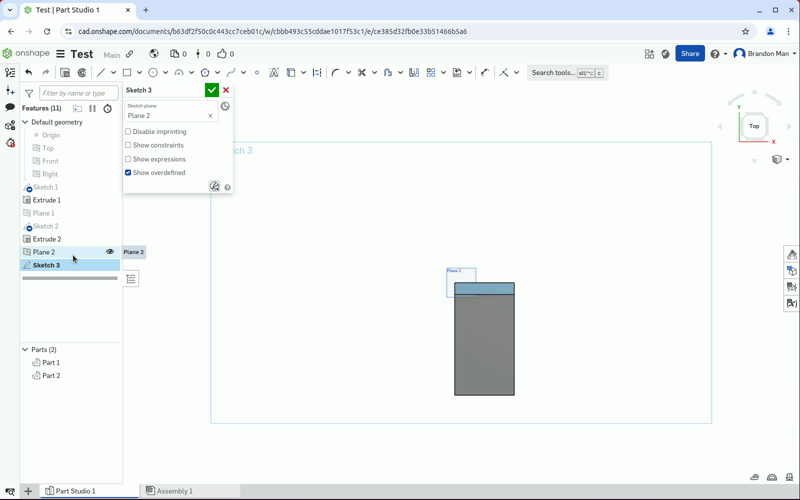
mouse_move(73, 352)
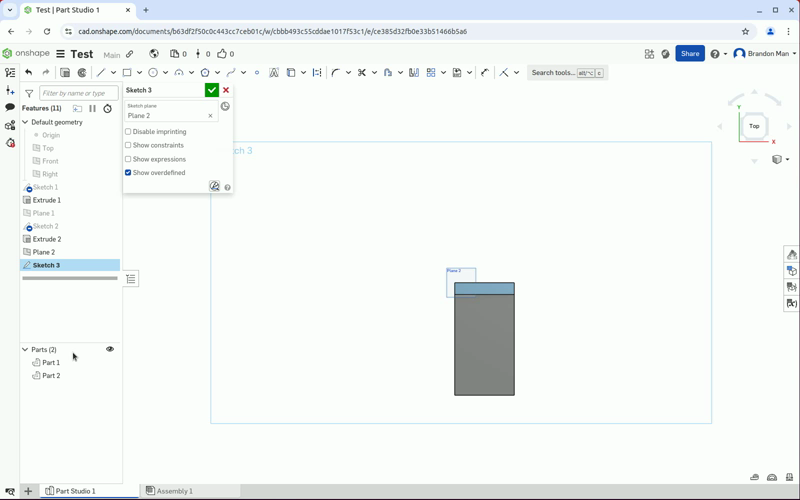
key(y)
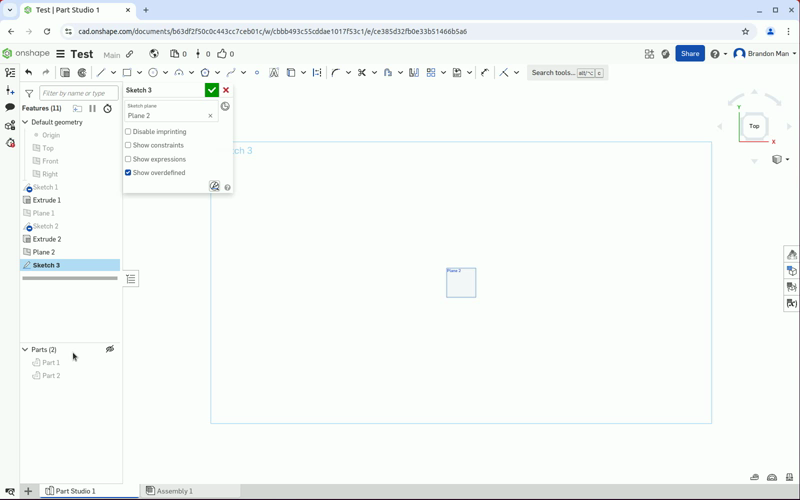
key(l)
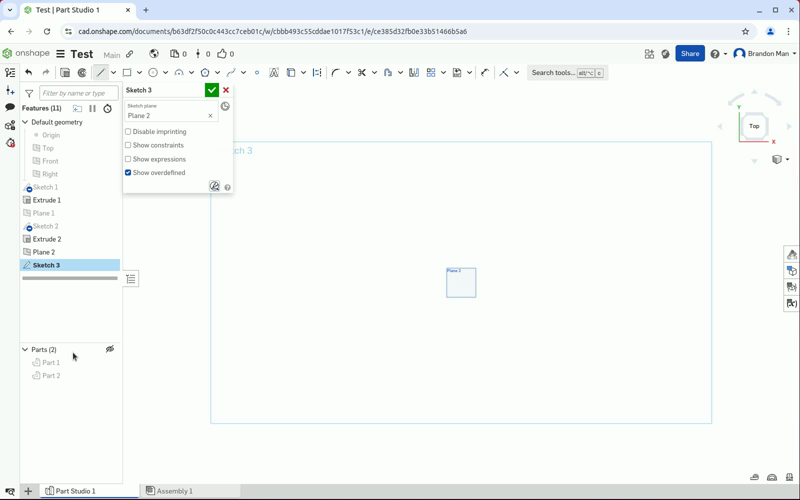
key_down(shift)
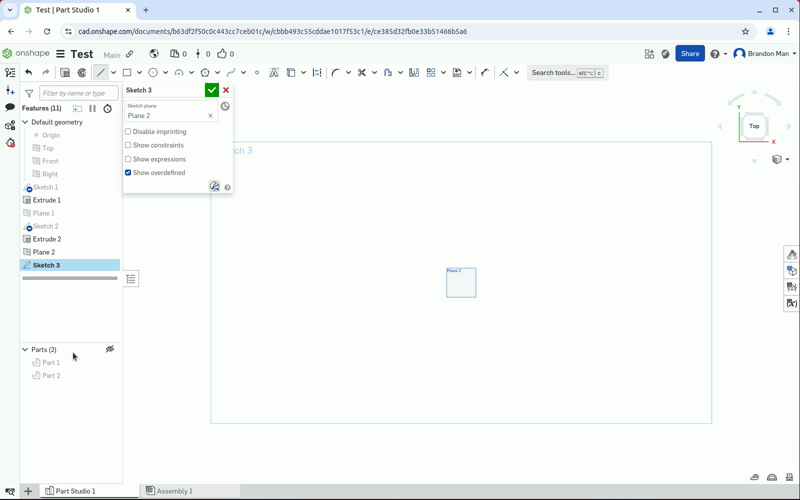
mouse_move(454, 395)
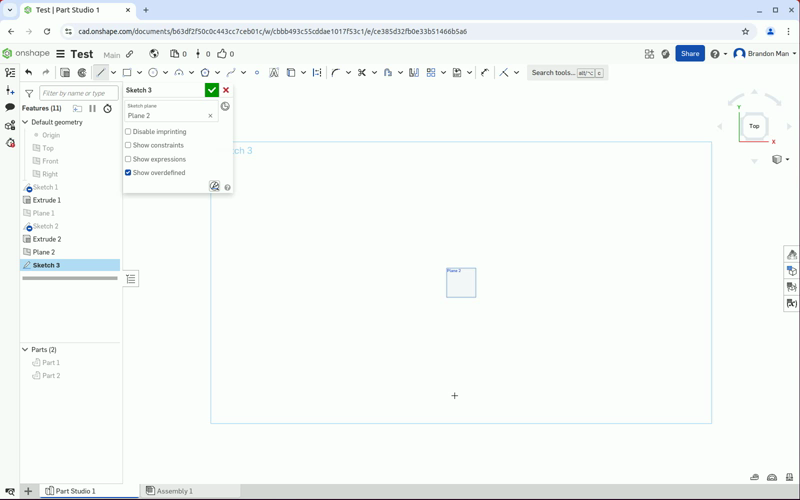
click(454, 395)
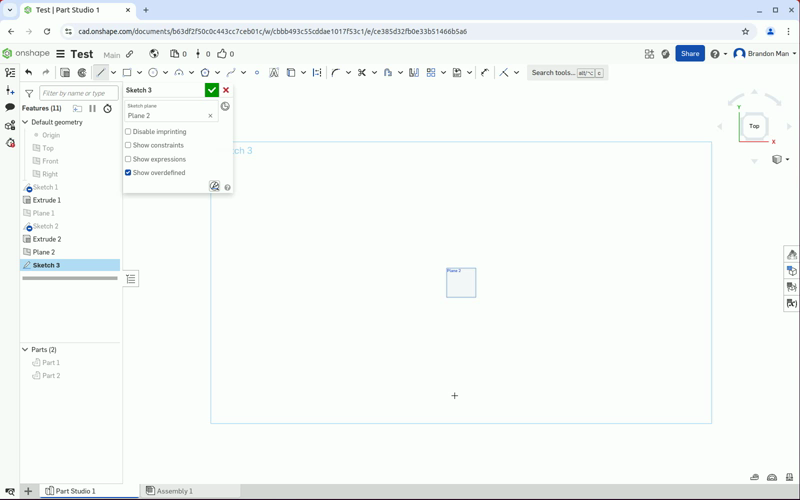
key_up(shift)
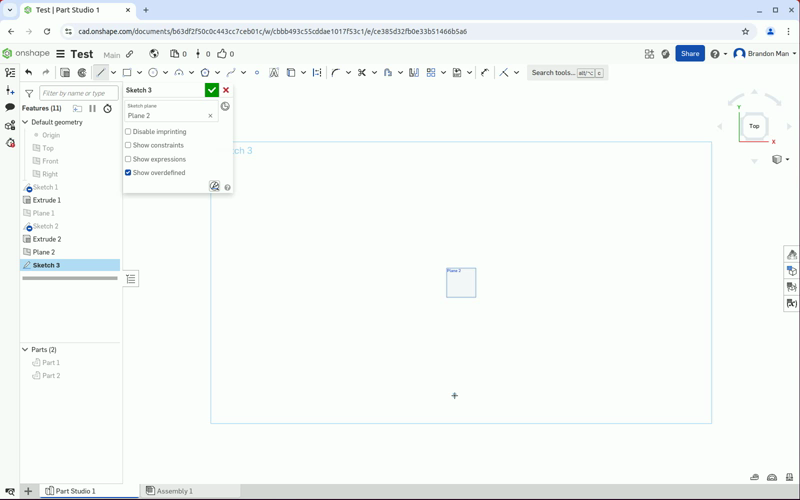
key_down(shift)
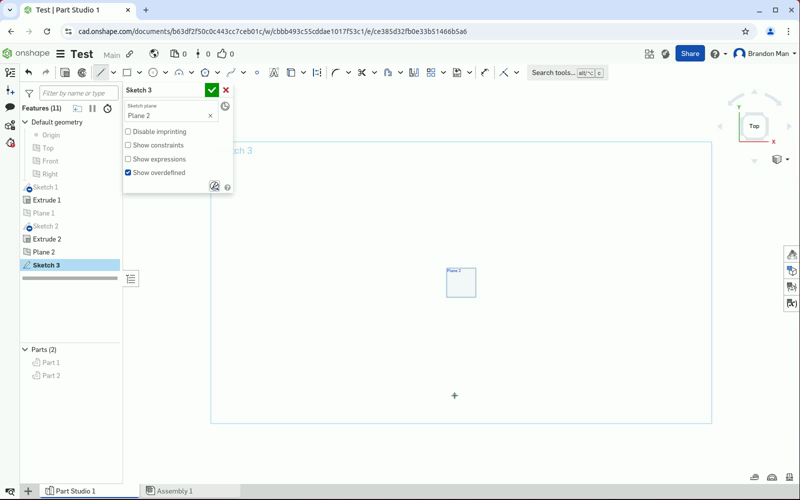
mouse_move(484, 395)
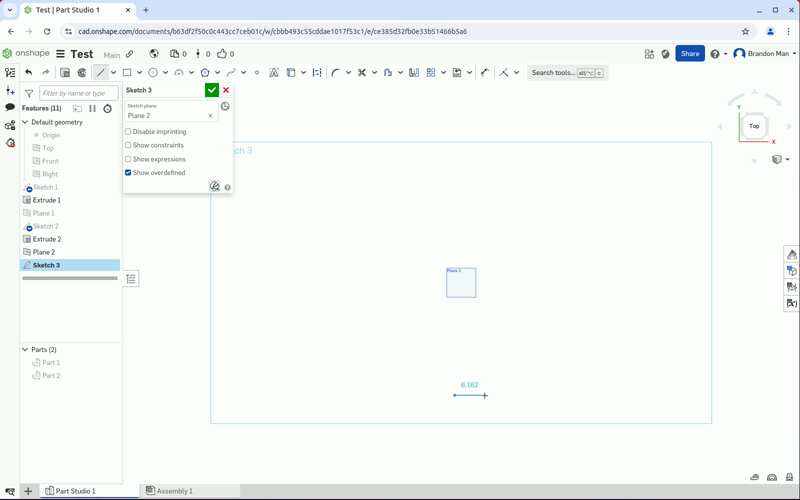
mouse_move(474, 395)
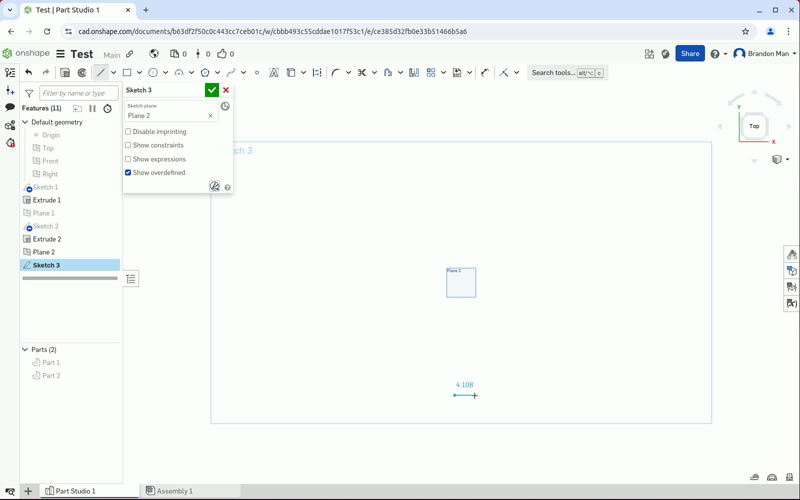
click(474, 395)
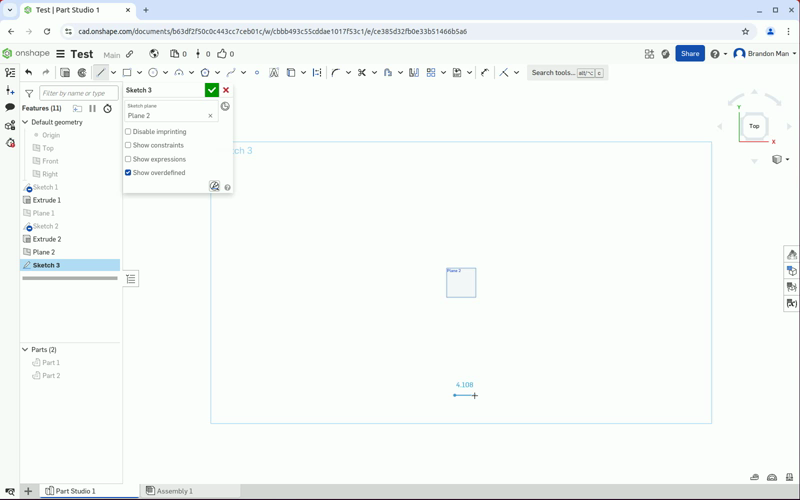
key_up(shift)
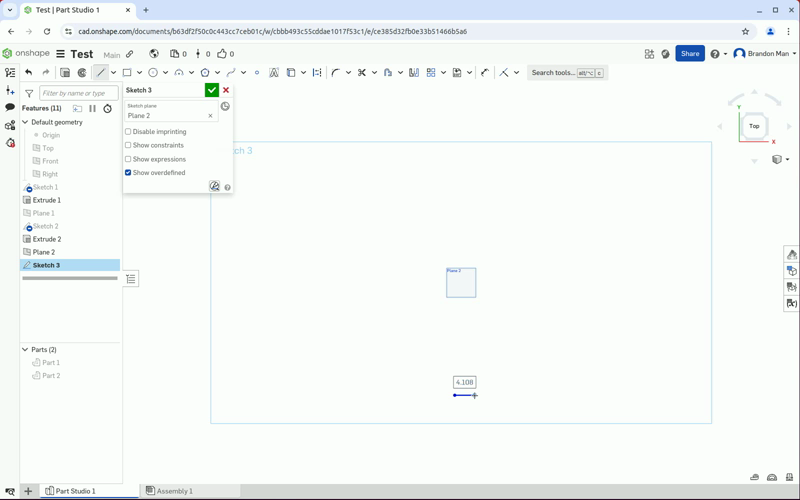
key_down(shift)
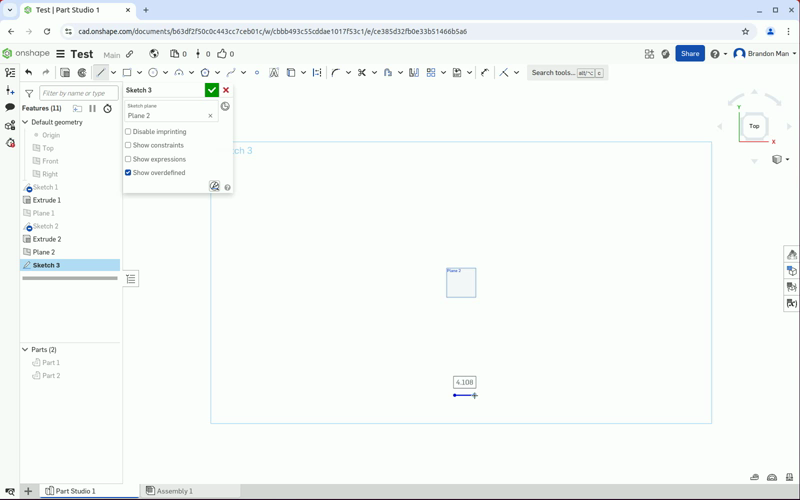
mouse_move(504, 395)
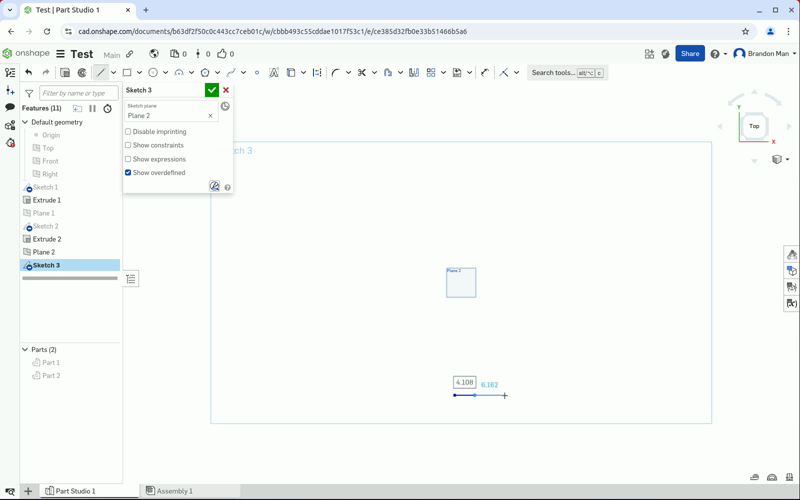
mouse_move(474, 345)
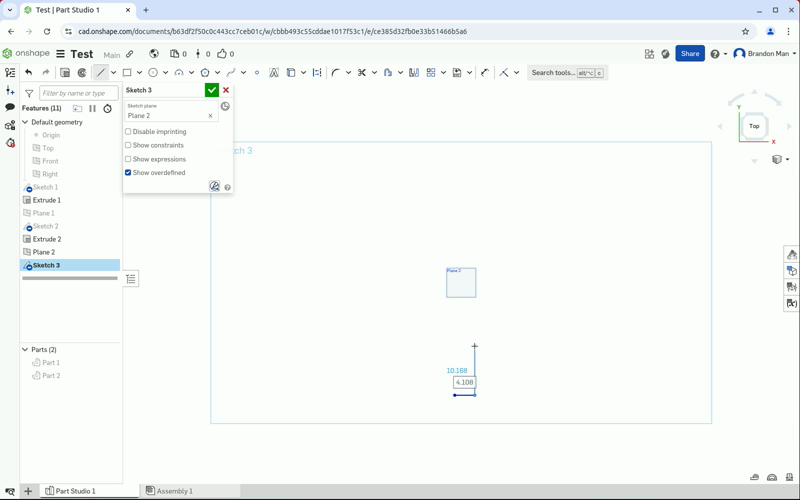
click(474, 345)
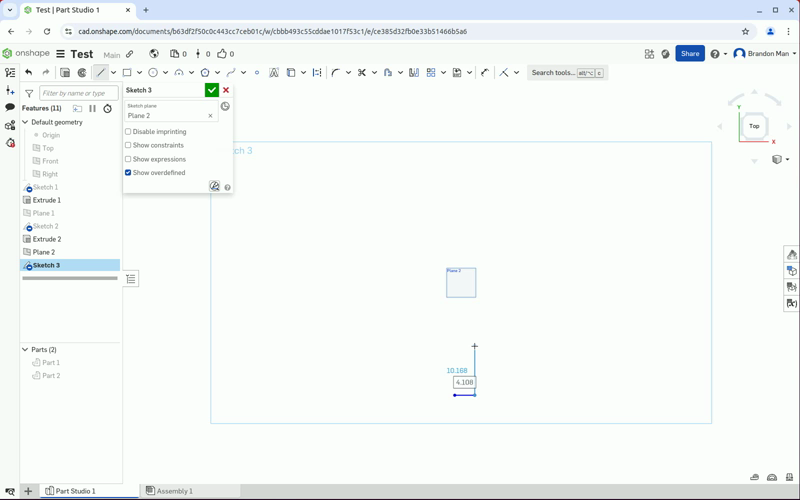
key_up(shift)
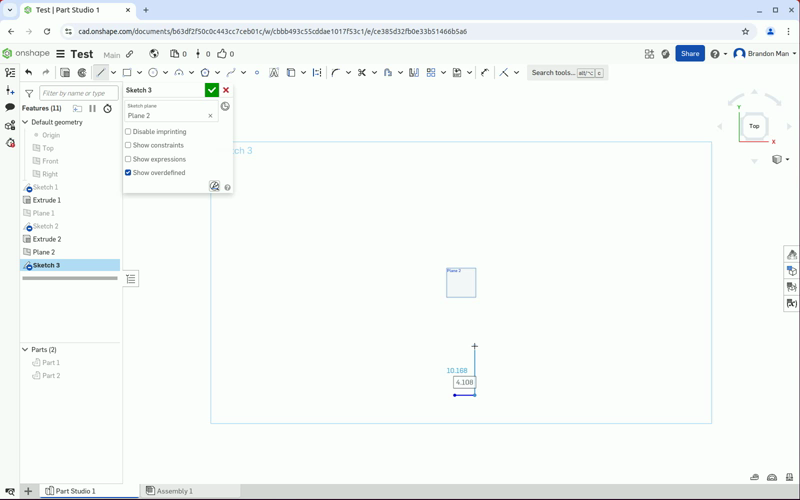
key_down(shift)
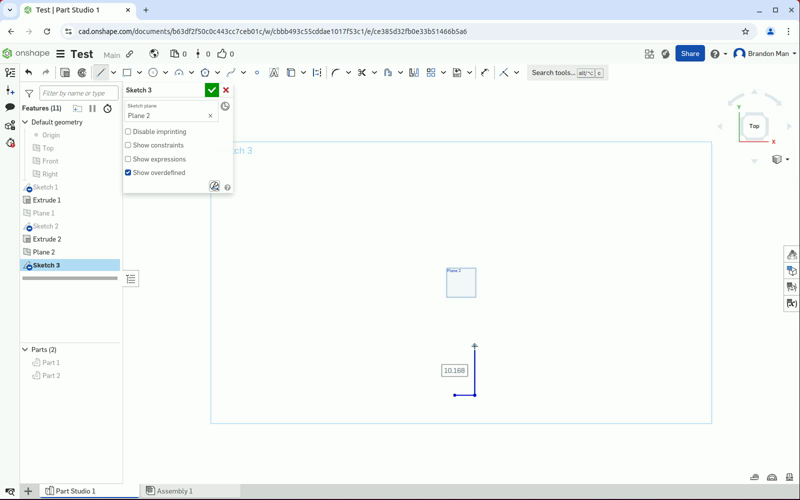
mouse_move(504, 345)
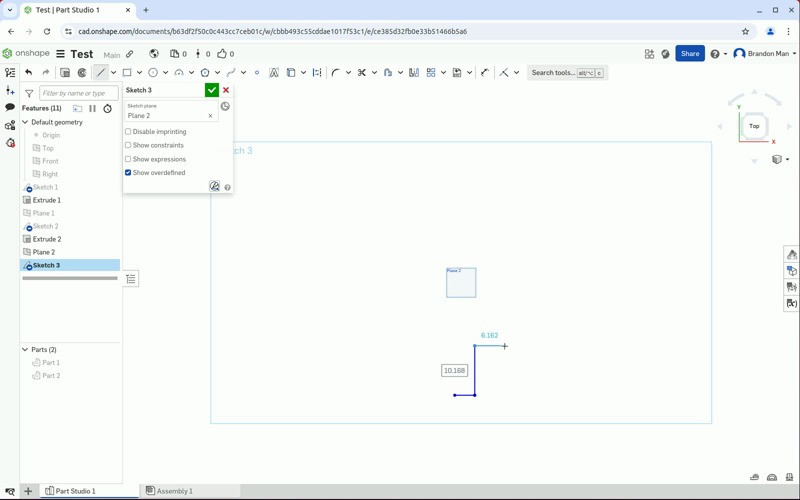
mouse_move(454, 345)
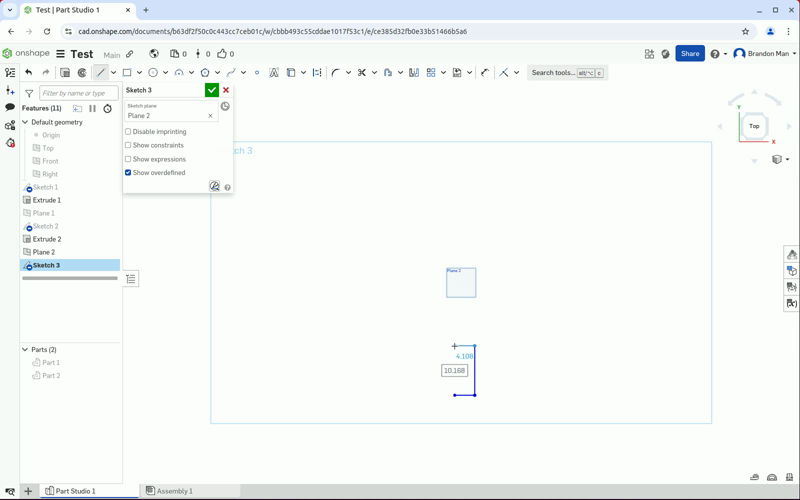
click(454, 345)
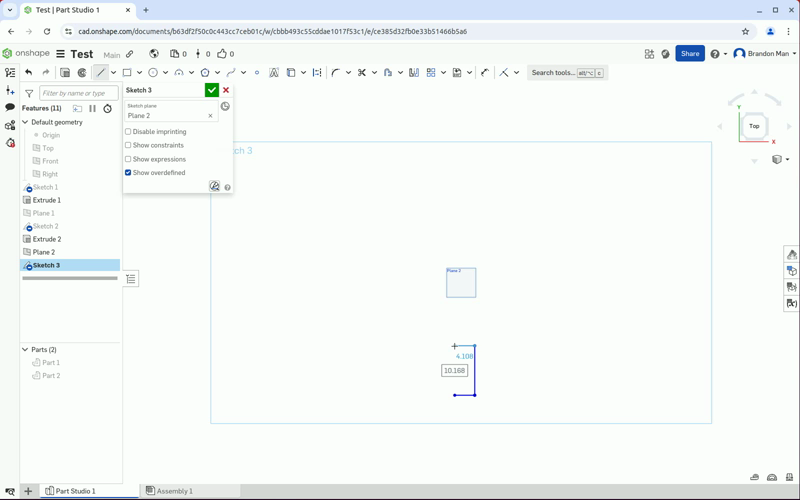
key_up(shift)
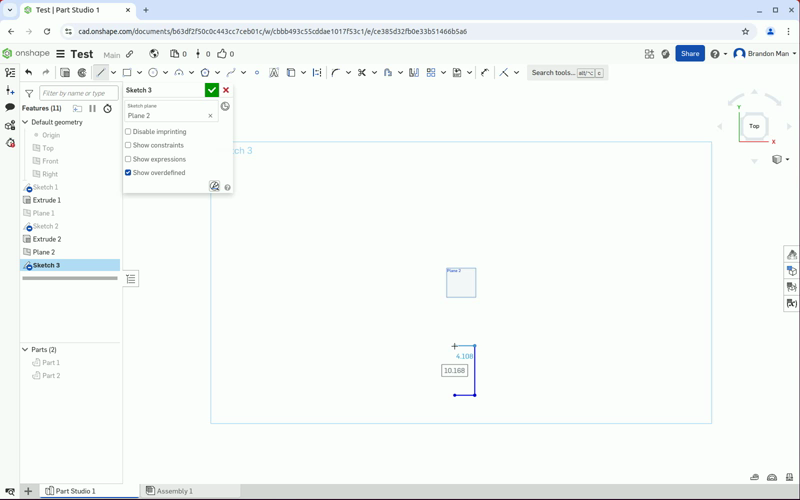
mouse_move(484, 345)
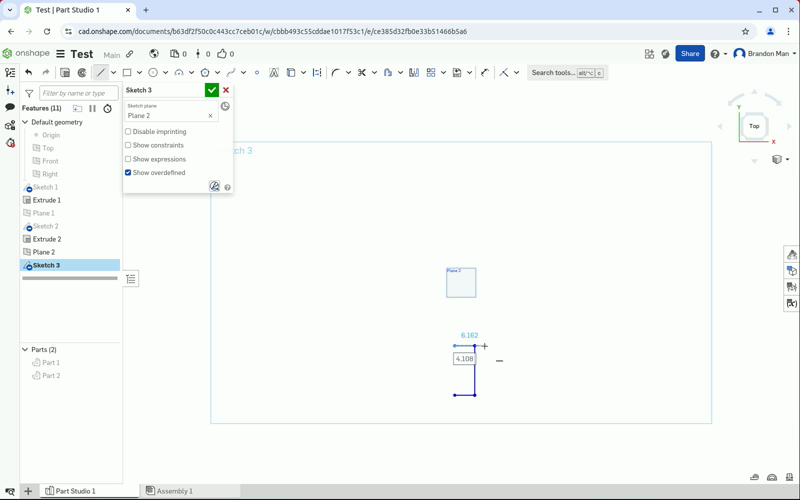
key_down(shift)
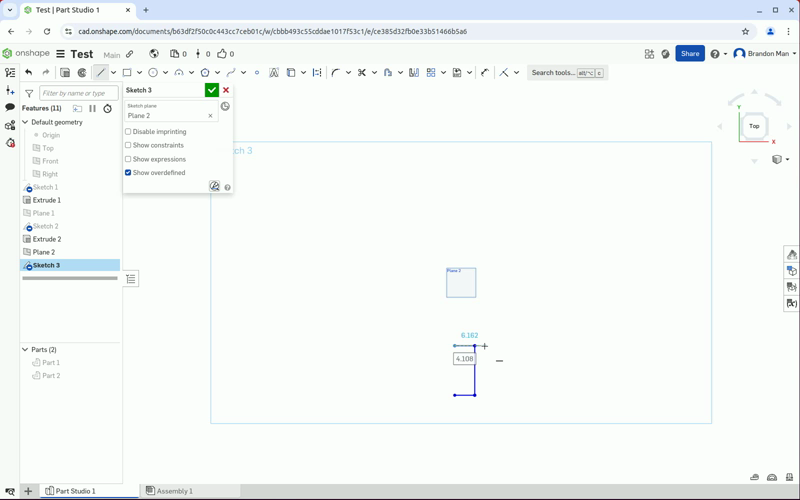
mouse_move(454, 395)
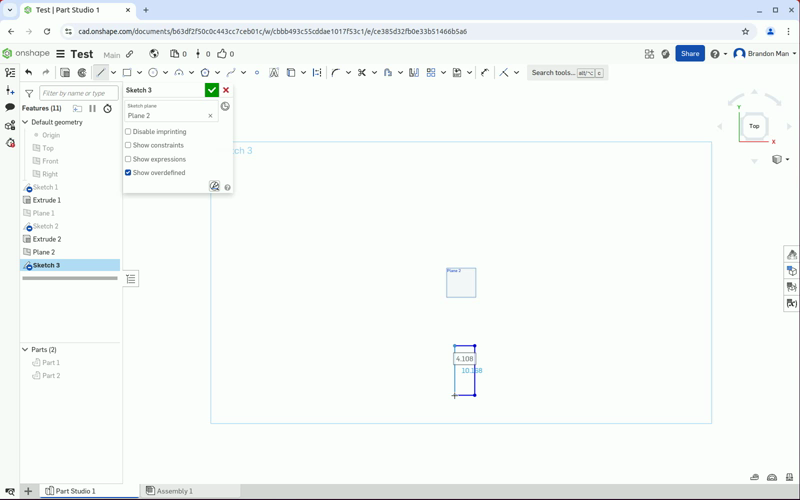
key_up(shift)
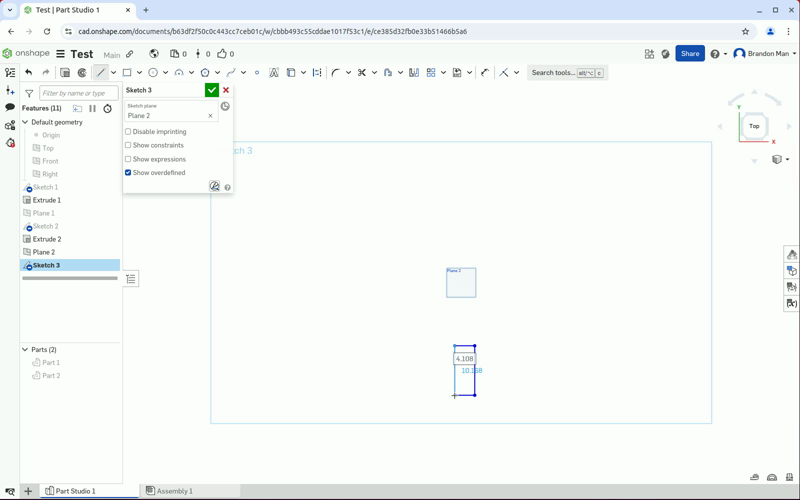
click(454, 395)
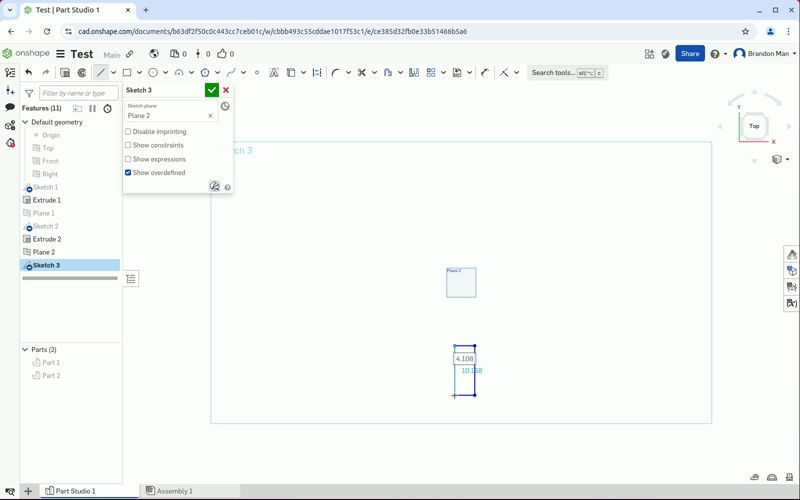
key(esc)
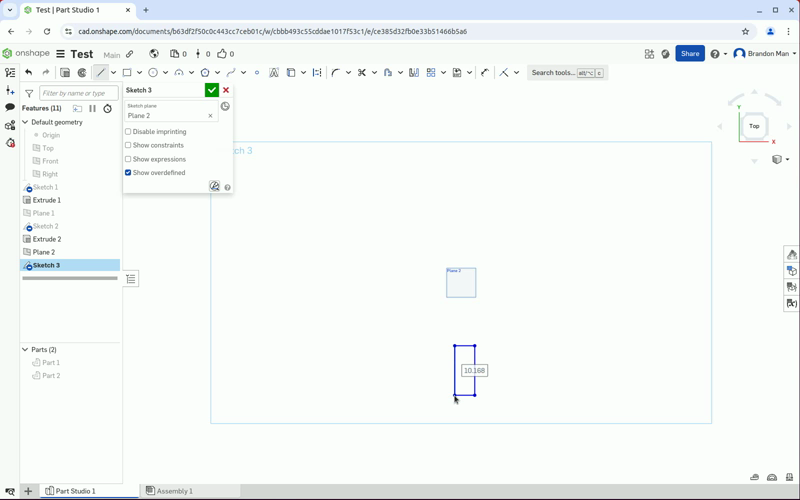
mouse_move(470, 372)
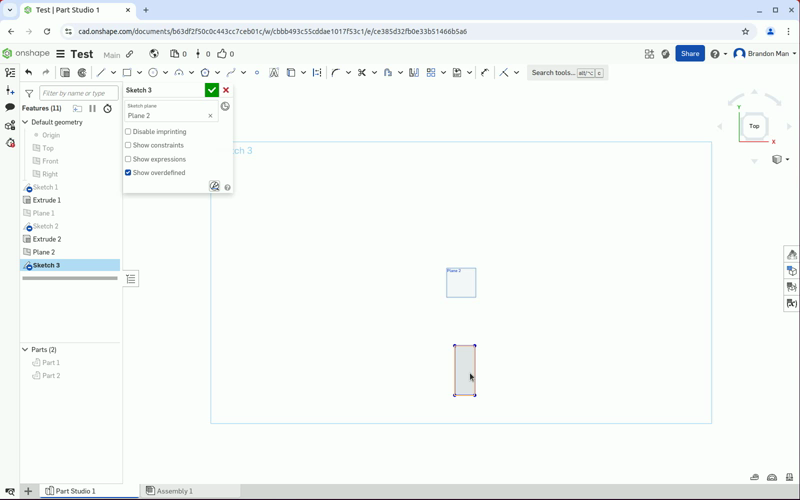
scroll(6)
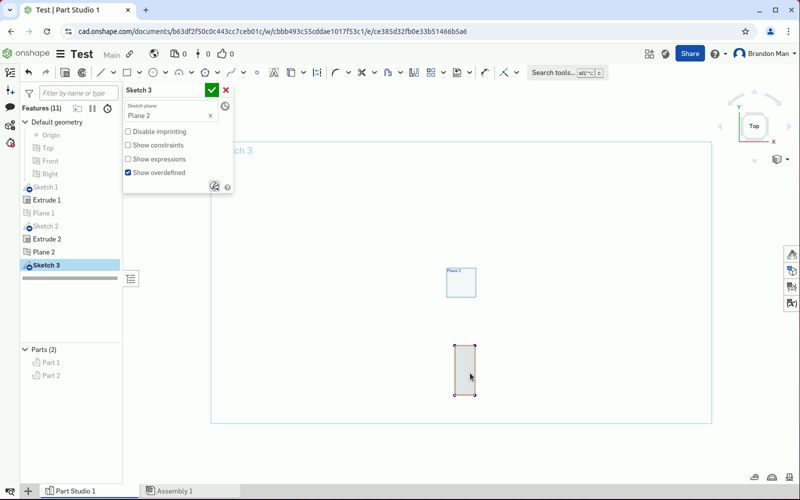
scroll(6)
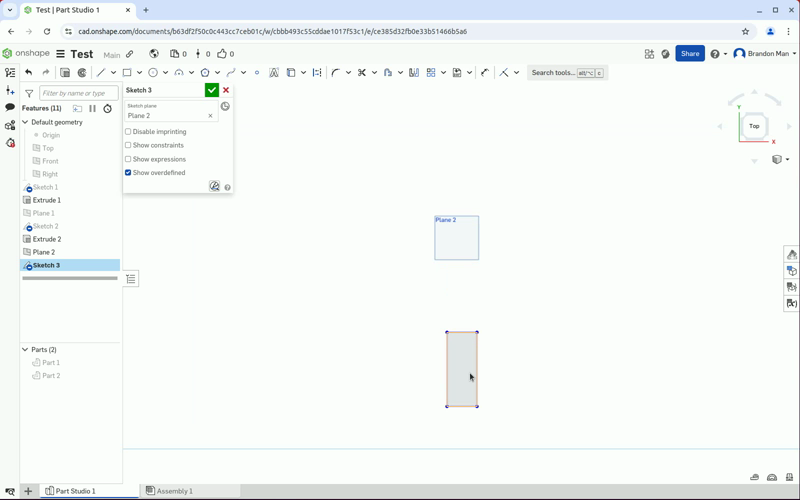
scroll(6)
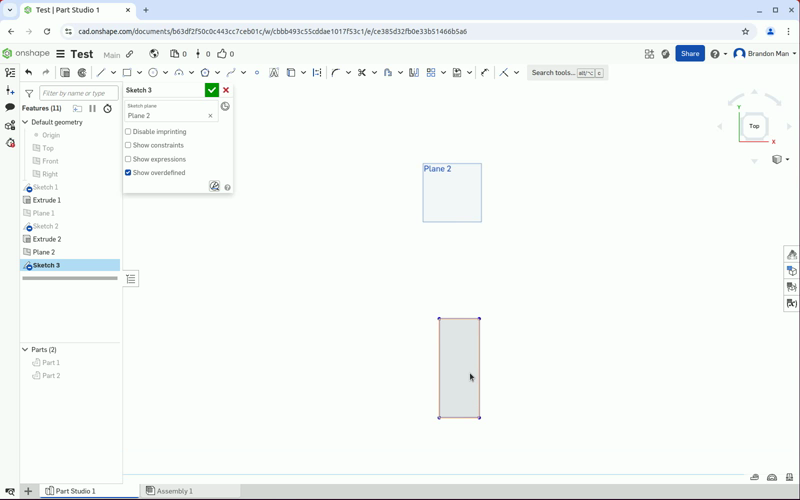
scroll(6)
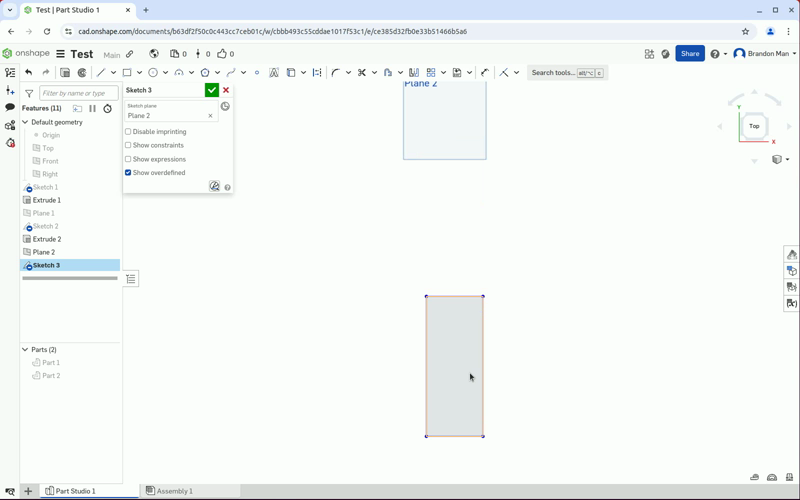
scroll(6)
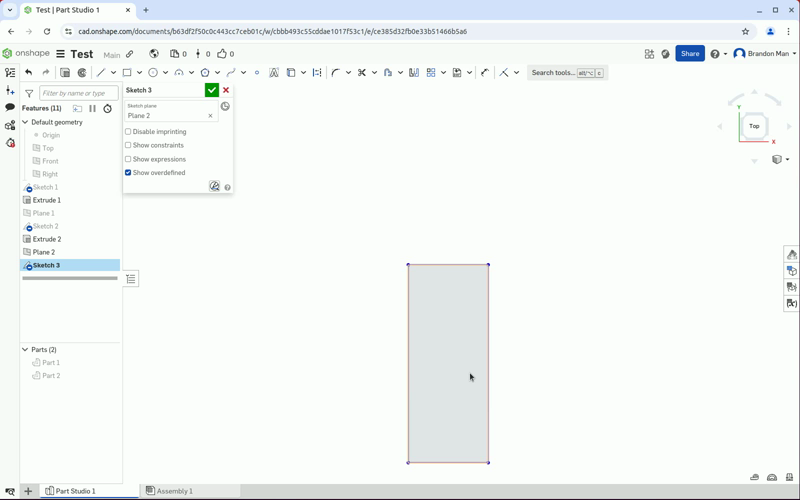
scroll(6)
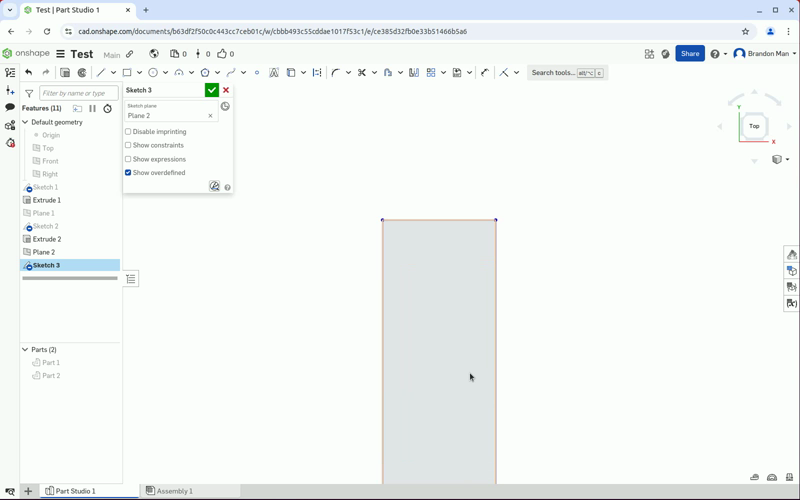
scroll(6)
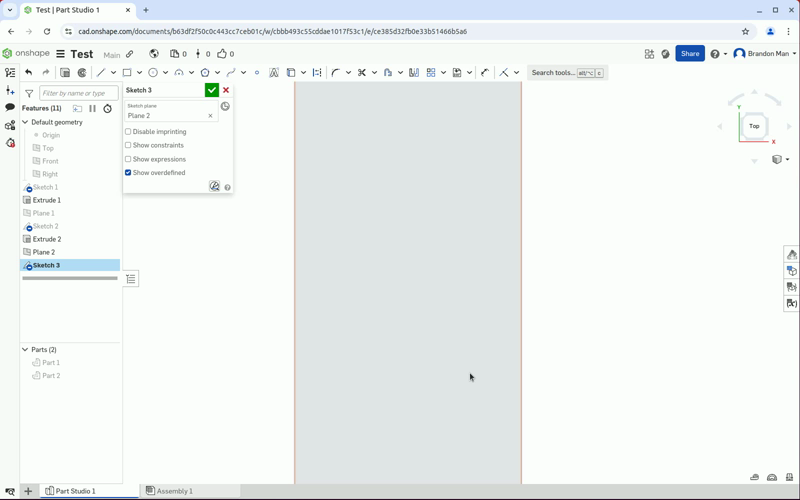
click(470, 372)
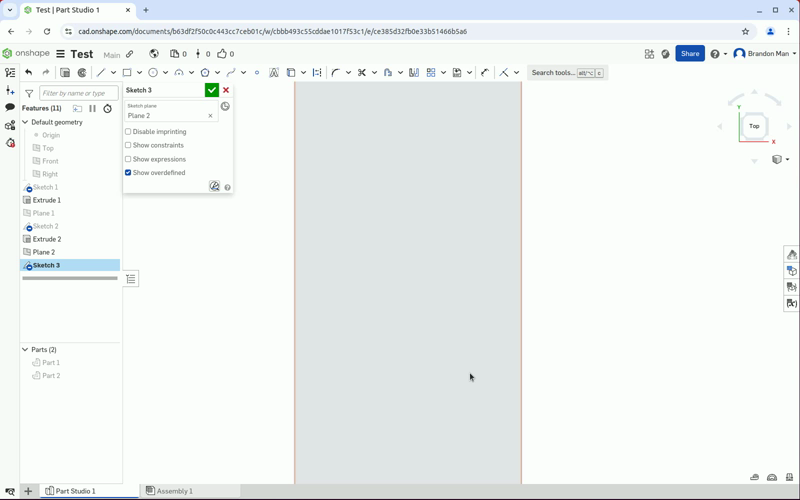
scroll(-6)
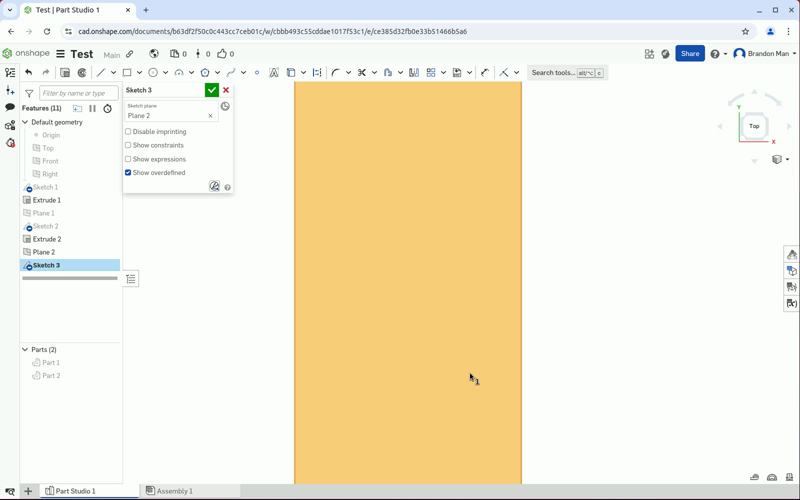
scroll(-6)
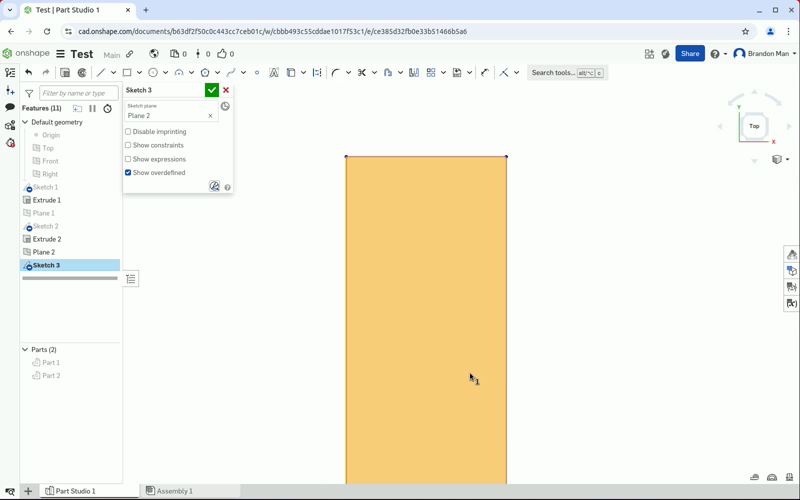
scroll(-6)
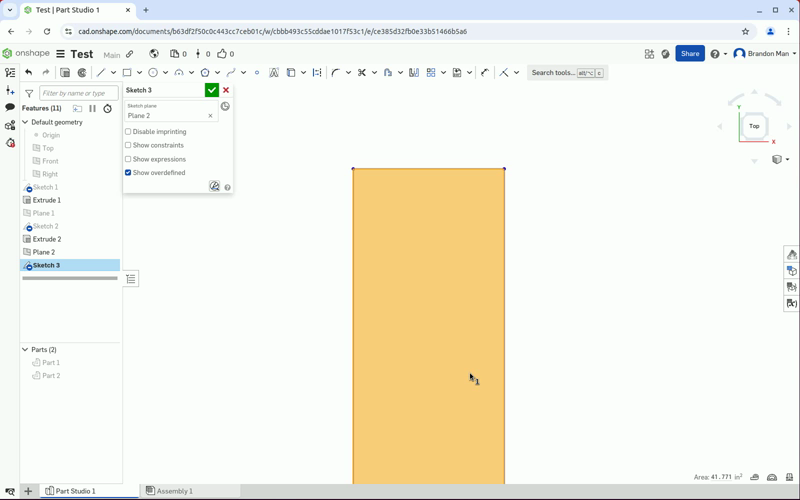
scroll(-6)
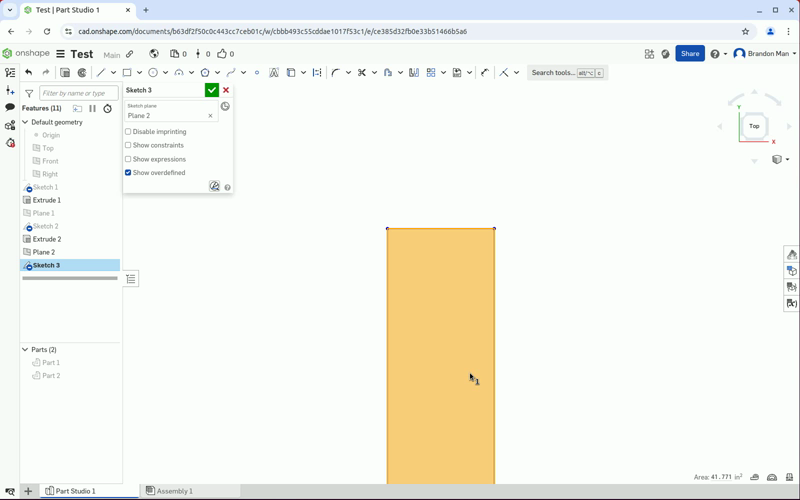
scroll(-6)
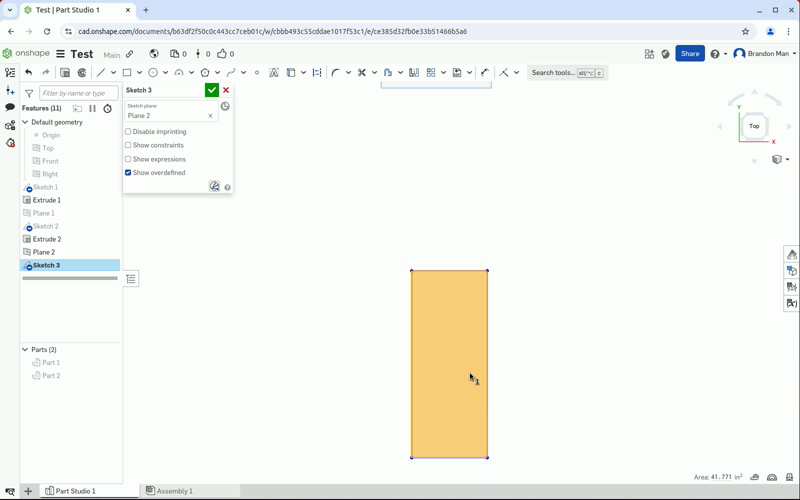
scroll(-6)
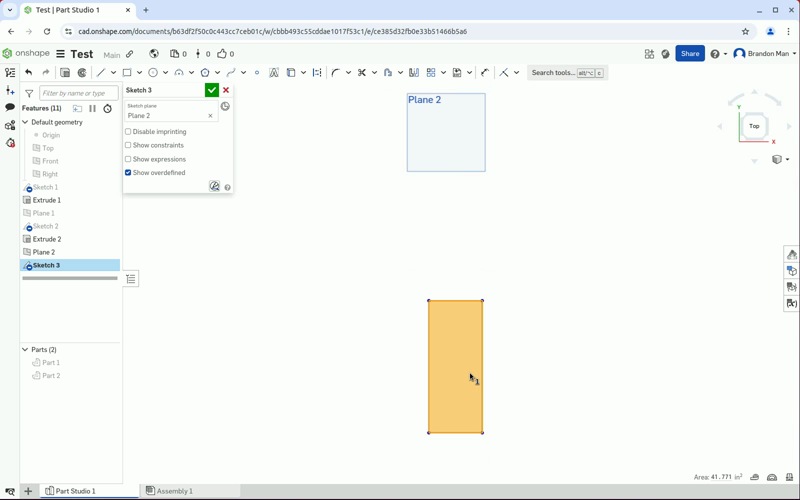
scroll(-6)
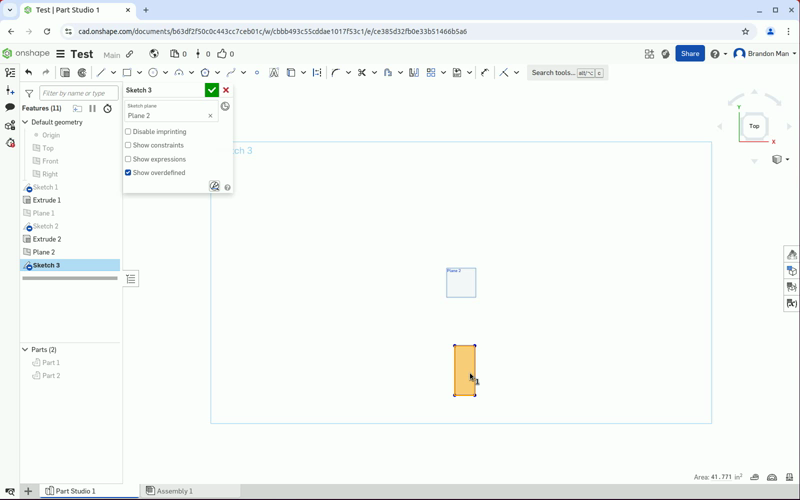
mouse_move(73, 352)
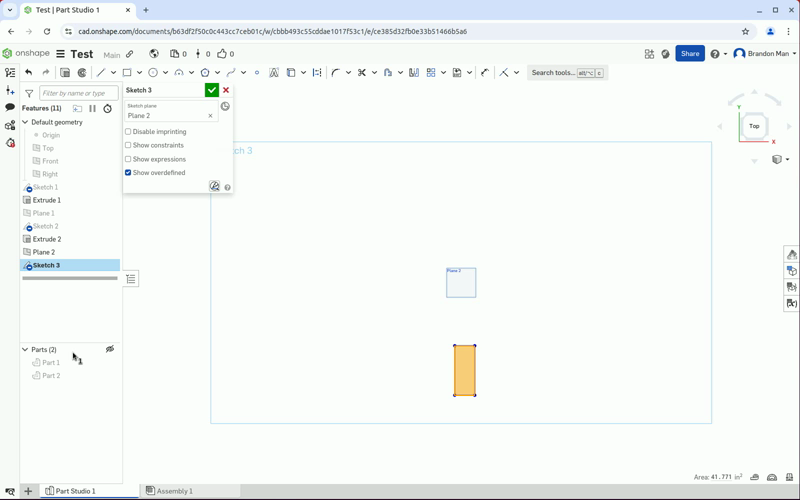
key(shift+y)
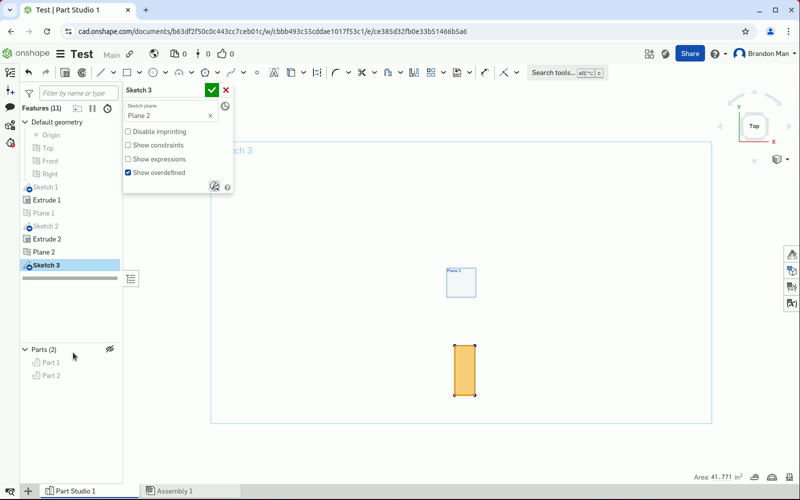
key(shift+e)
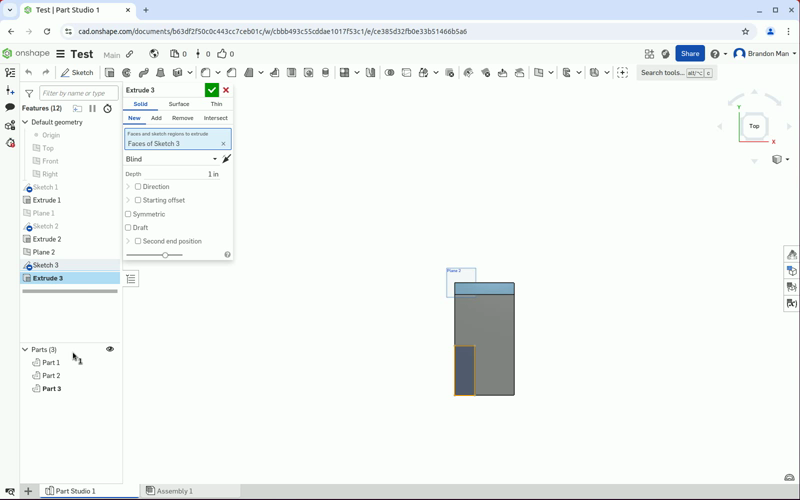
mouse_move(143, 106)
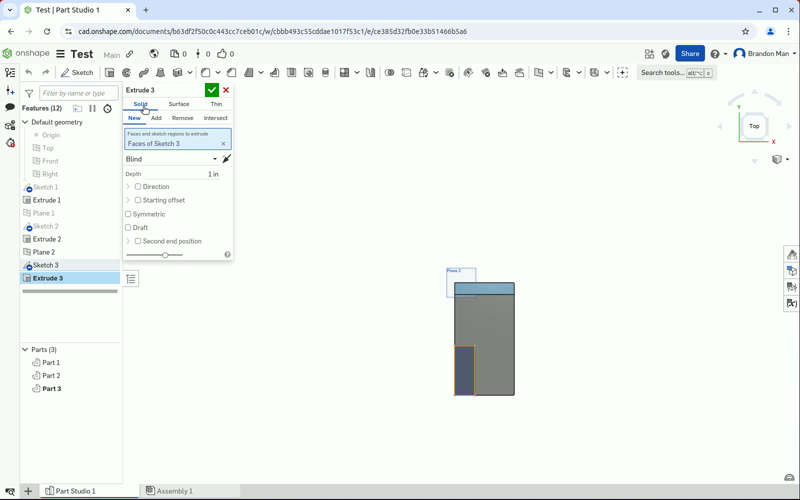
click(143, 106)
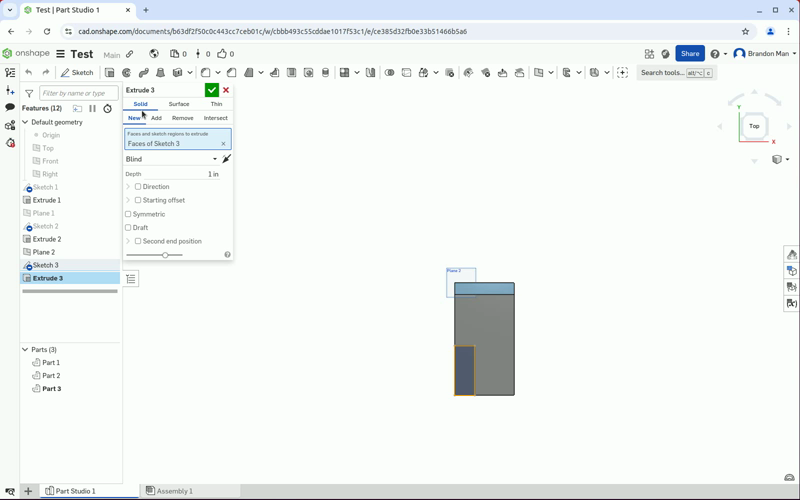
mouse_move(137, 120)
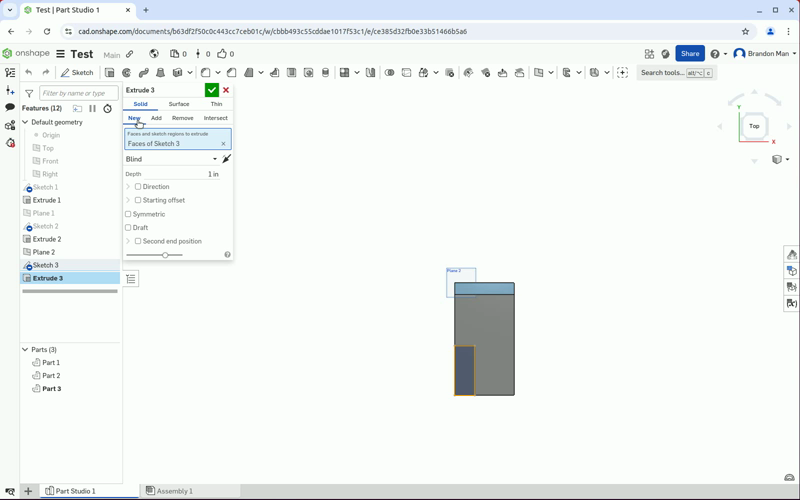
click(137, 120)
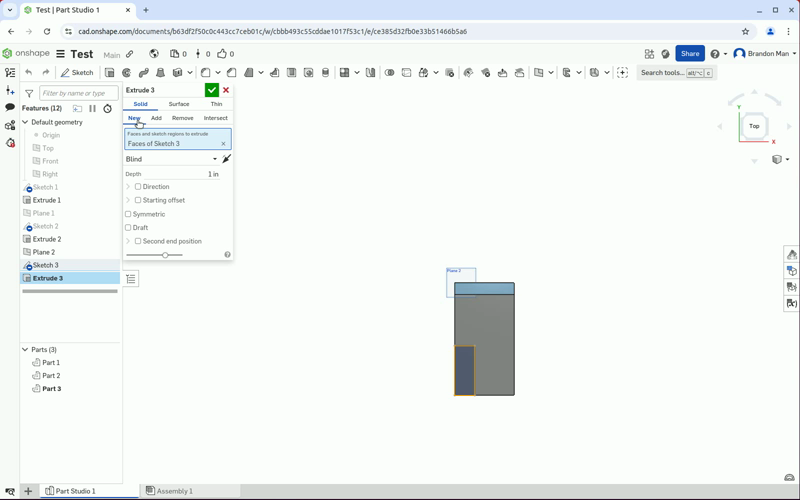
key(tab, 4)
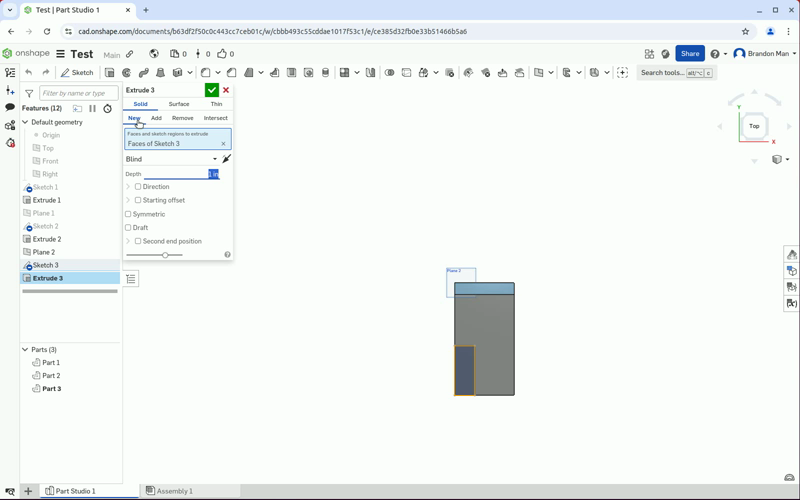
text(4.574)
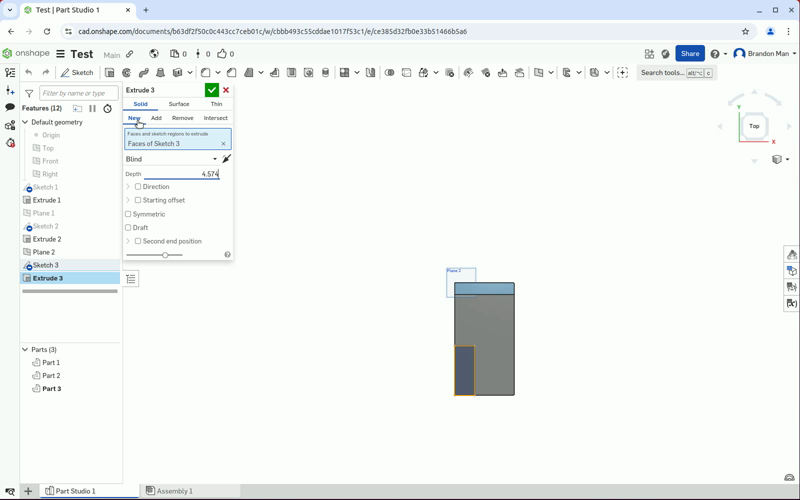
key(enter)
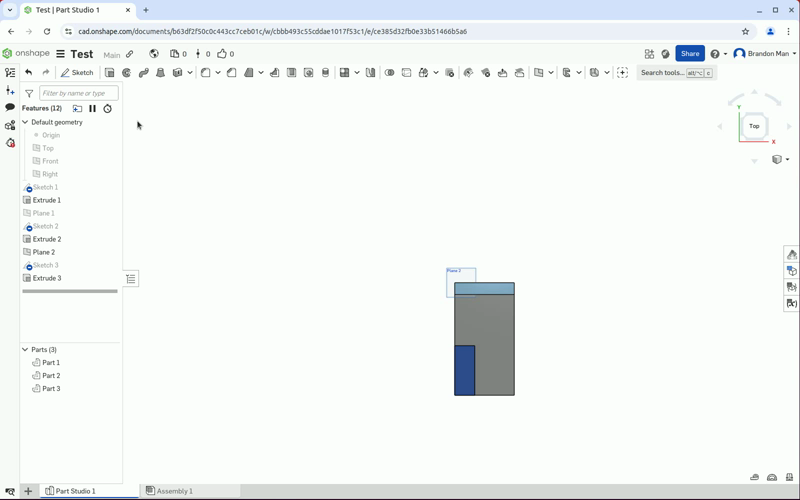
key(shift+h)
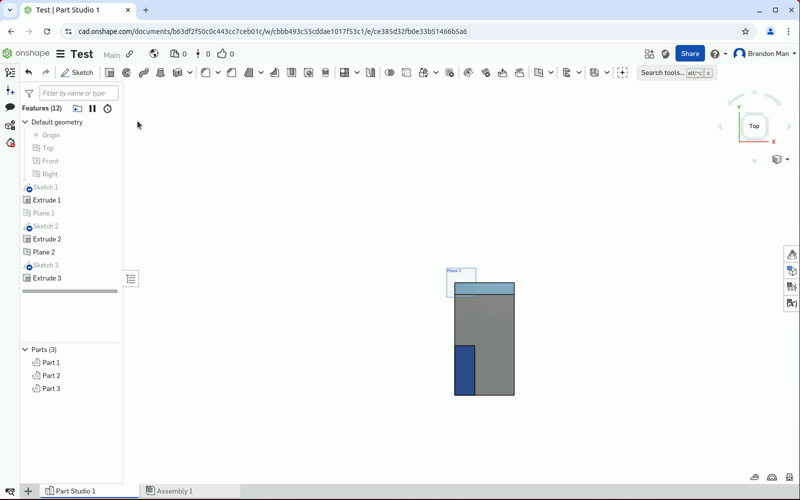
key(shift+h)
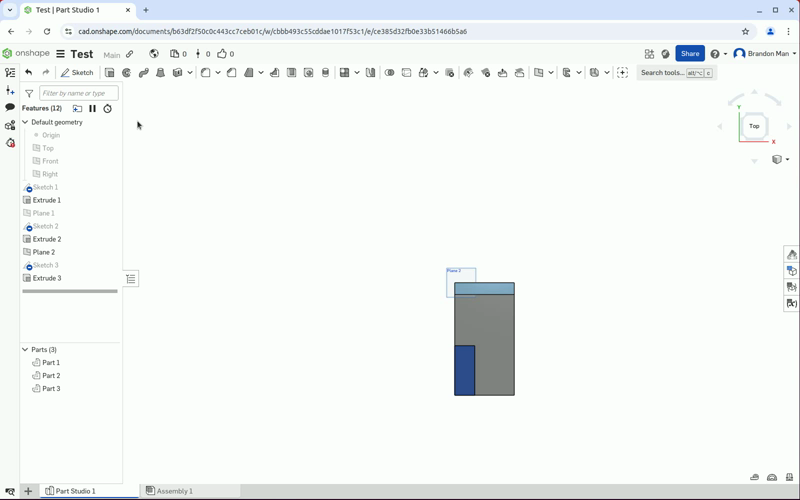
mouse_move(73, 189)
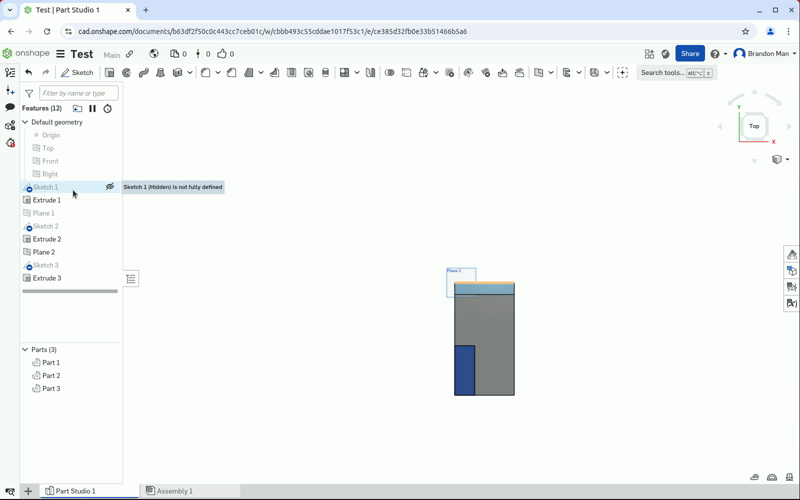
click(73, 189)
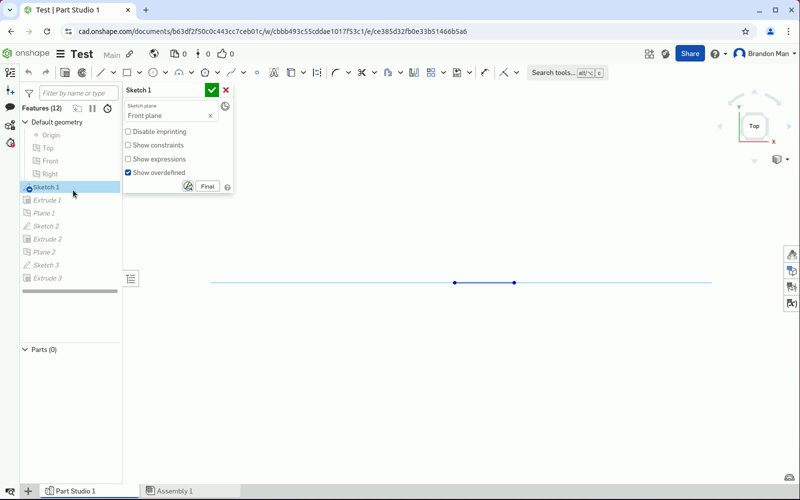
mouse_move(229, 92)
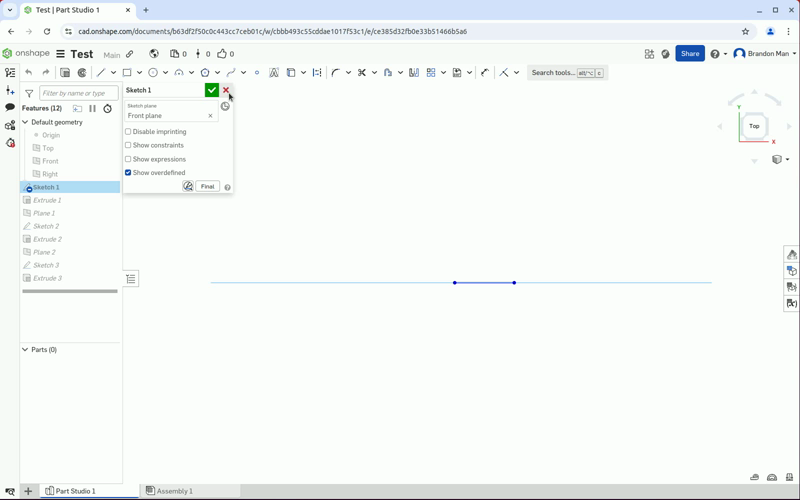
click(229, 92)
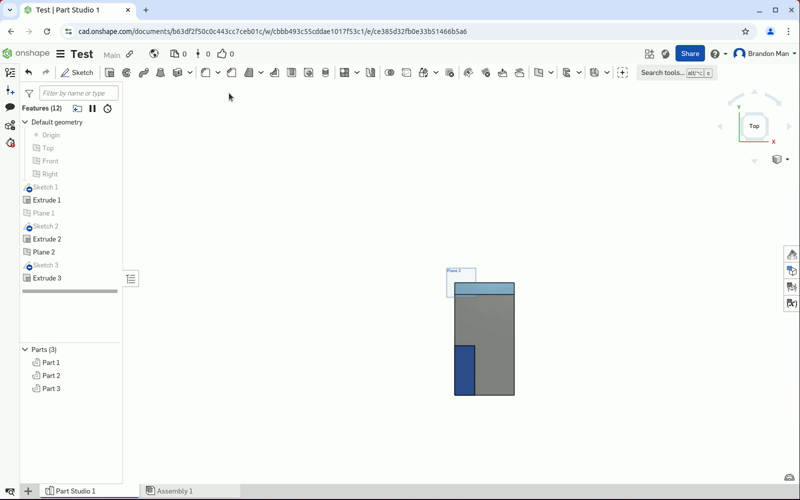
mouse_move(73, 352)
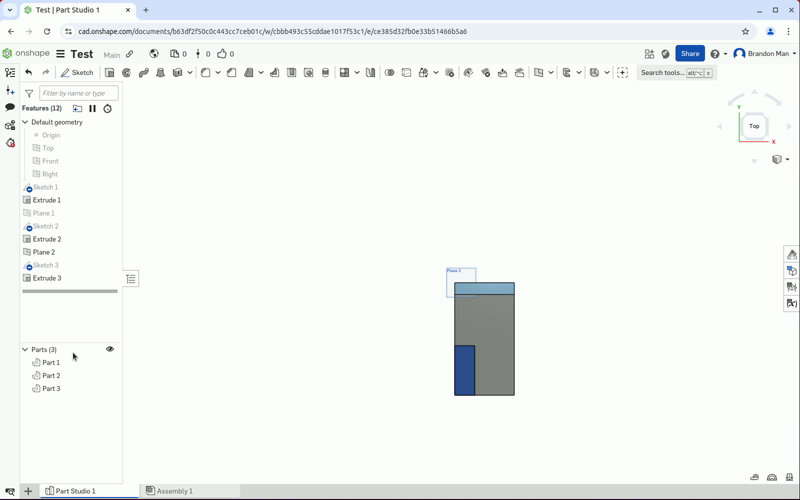
key(y)
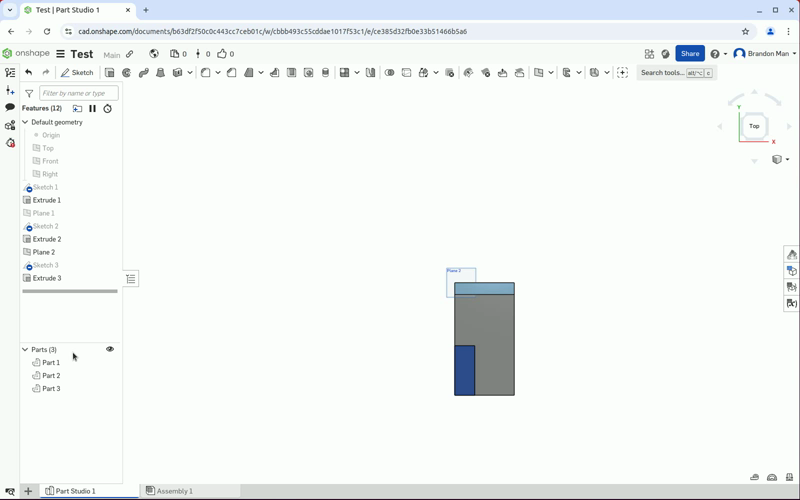
key(shift+p)
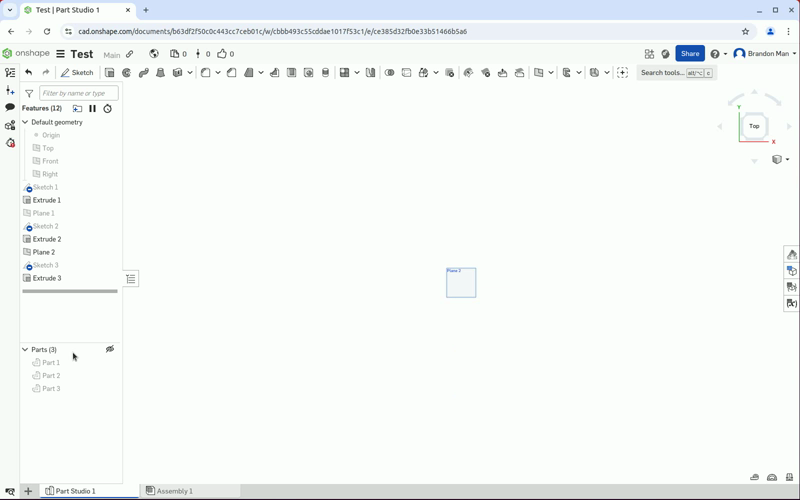
key(space)
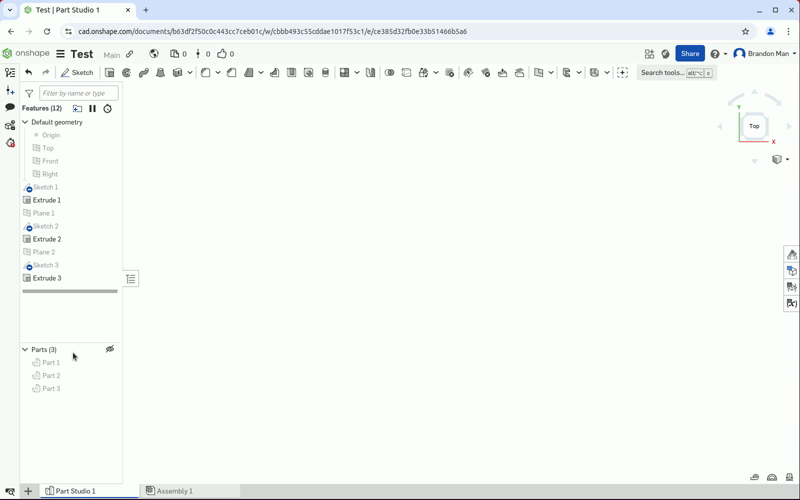
key_down(shift)
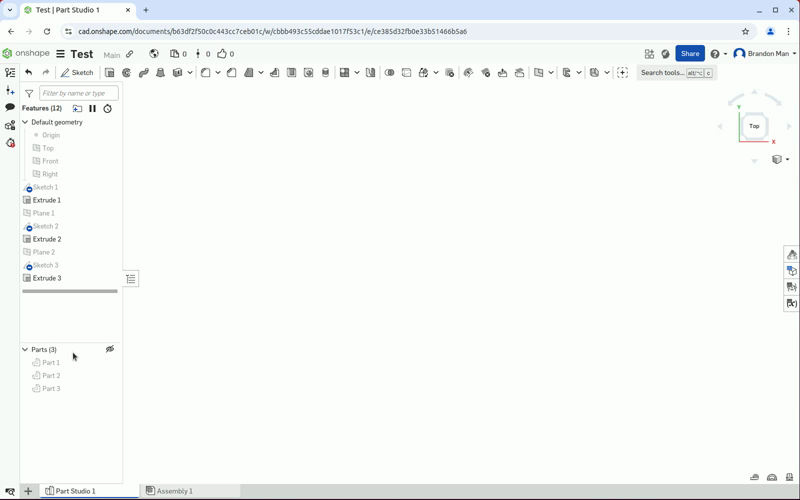
key(up)
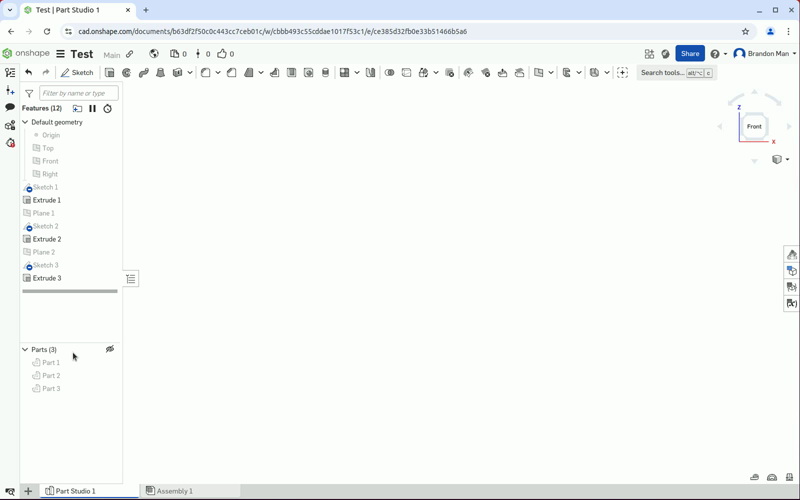
key_up(shift)
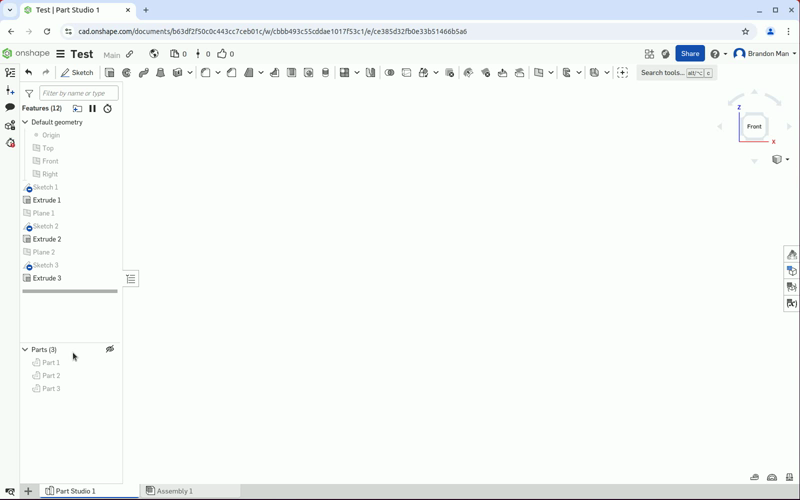
key(space)
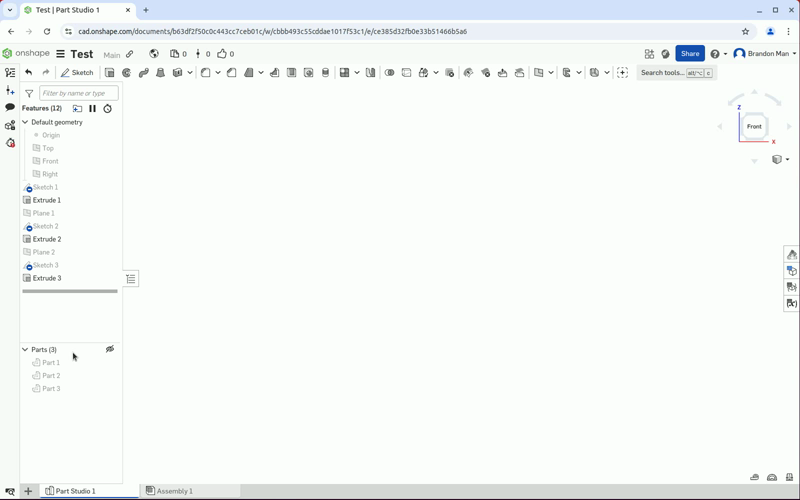
key_down(shift)
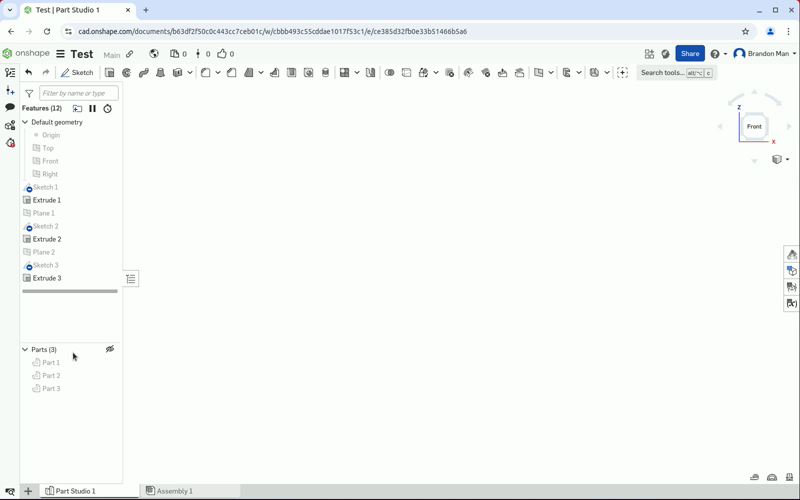
key(left)
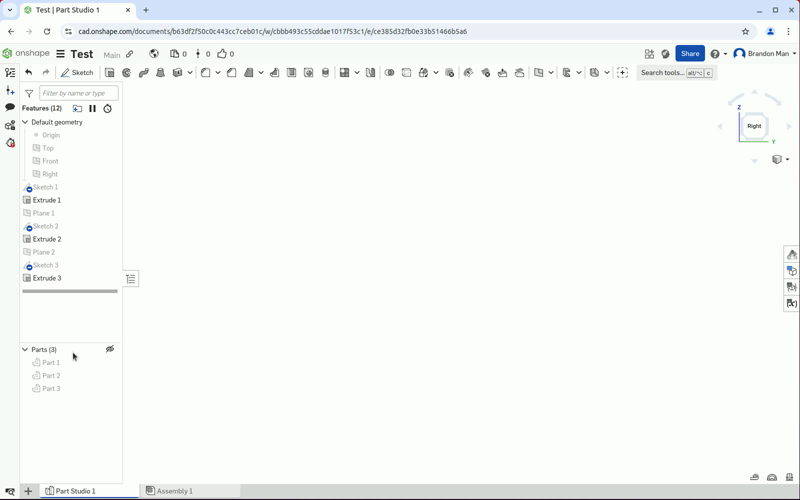
key_up(shift)
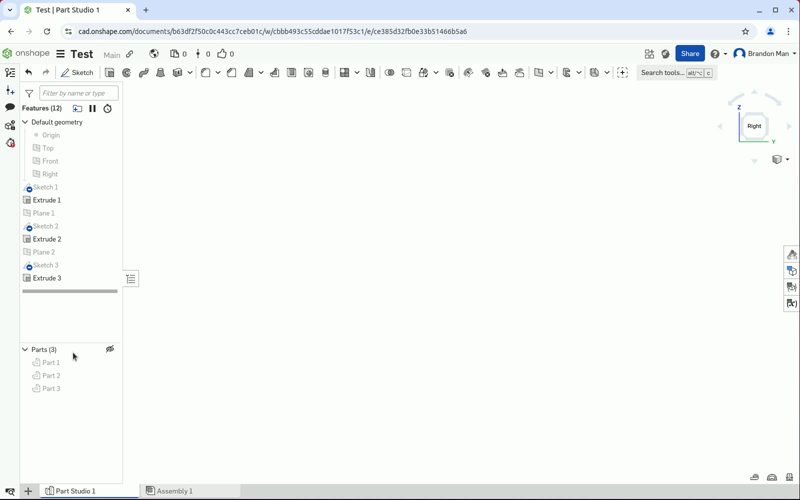
mouse_move(73, 352)
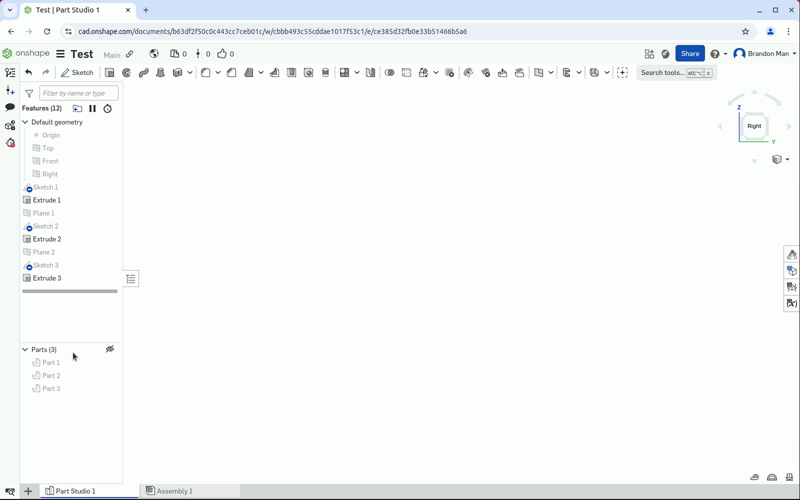
key(shift+y)
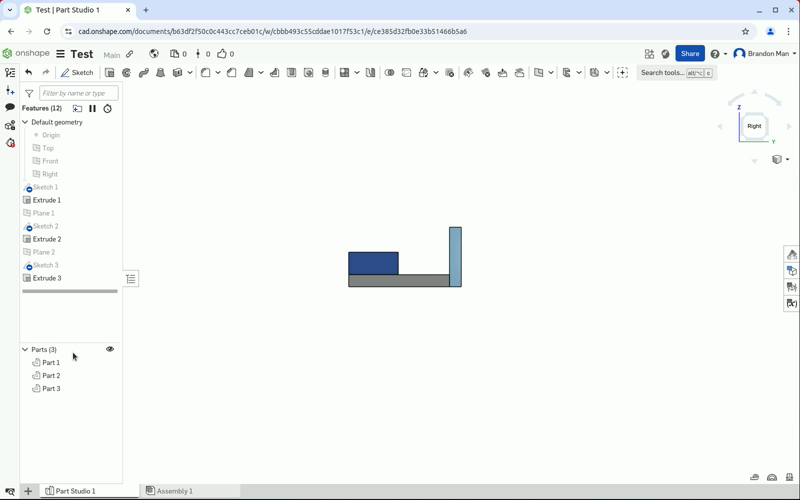
mouse_move(541, 75)
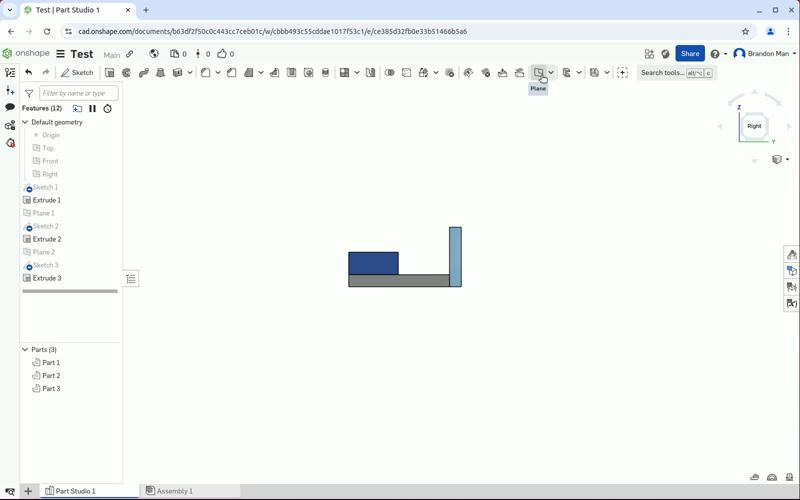
click(541, 75)
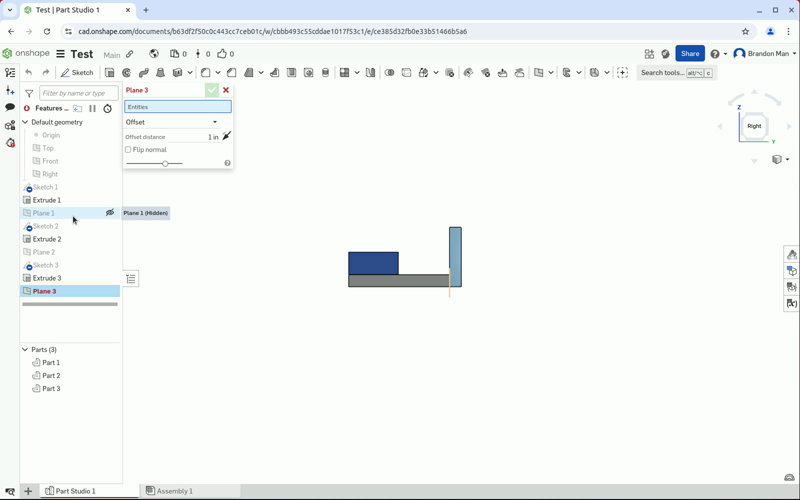
scroll(3)
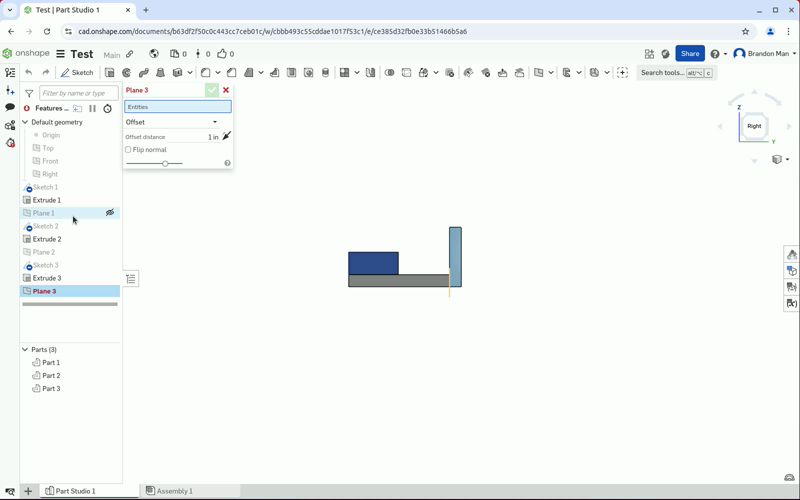
mouse_move(73, 176)
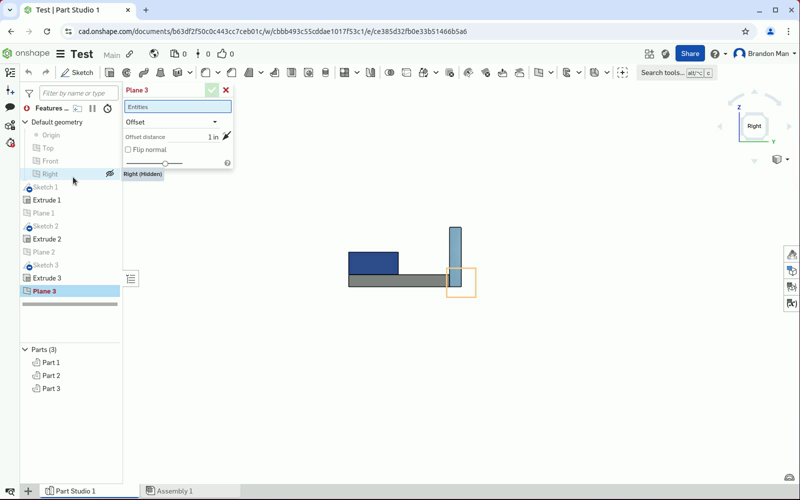
click(73, 176)
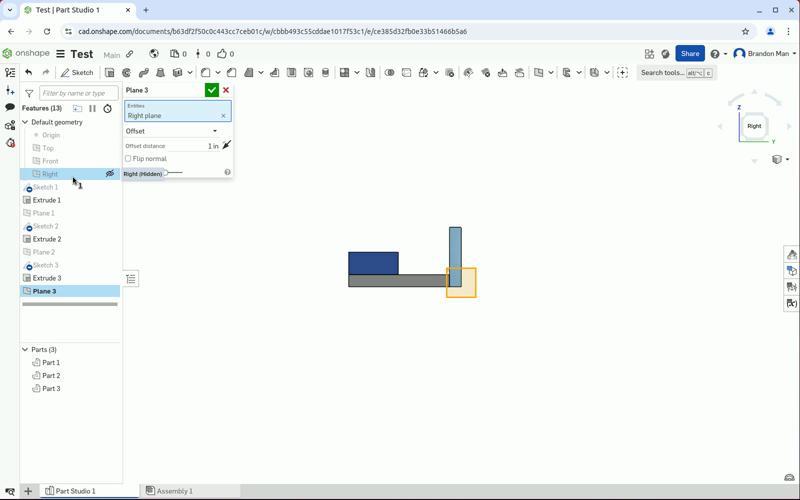
key(tab, 2)
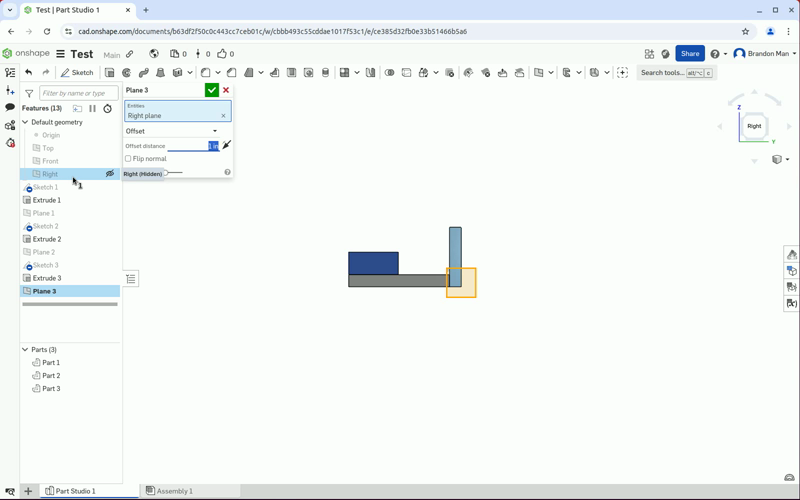
text(2.896)
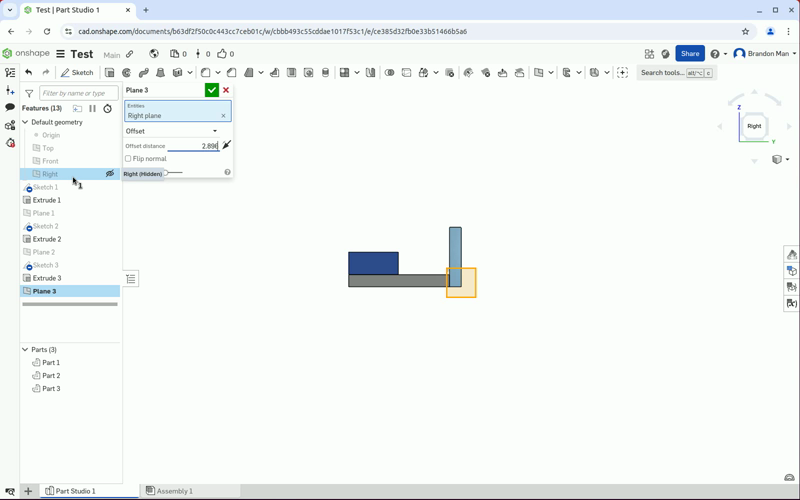
key(enter, 2)
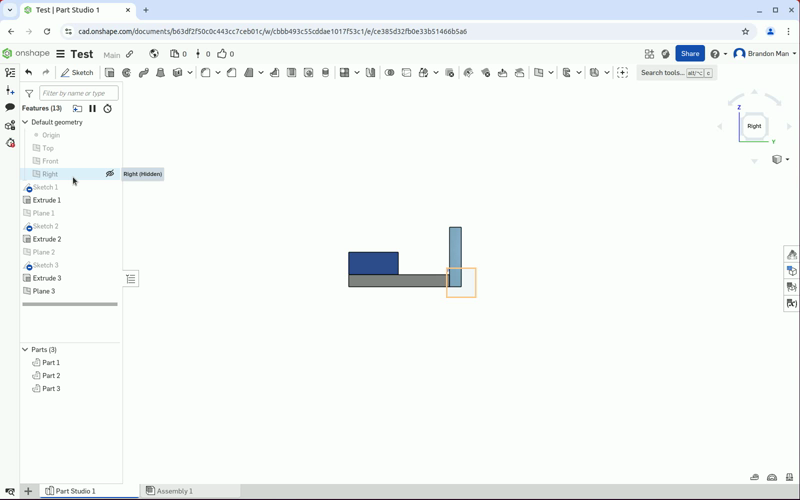
key(shift+s)
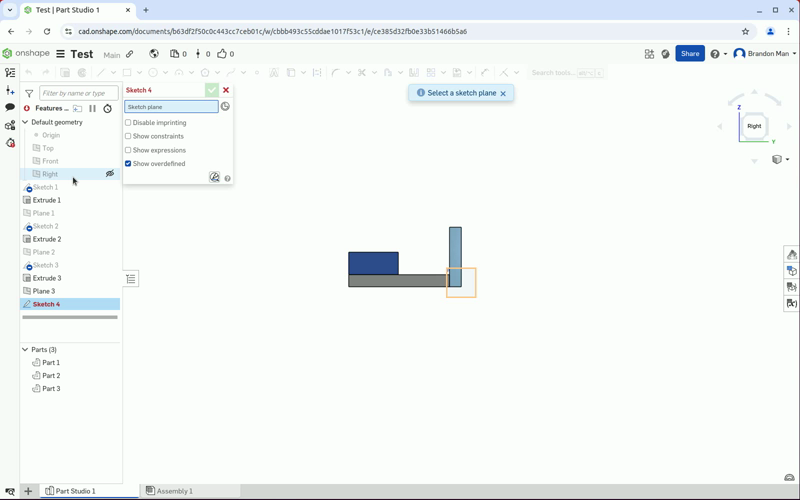
mouse_move(73, 293)
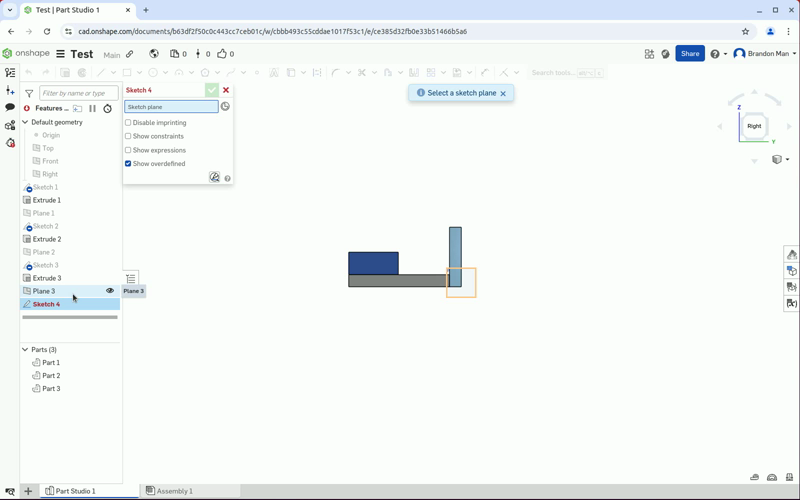
click(73, 293)
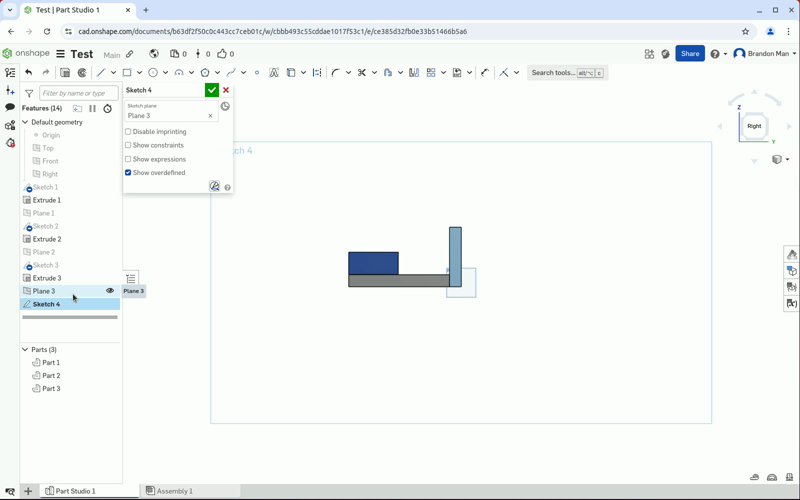
mouse_move(73, 352)
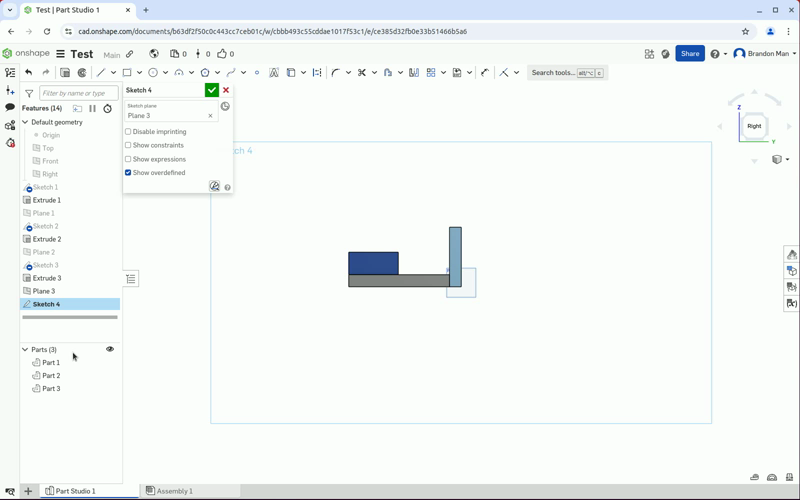
key(y)
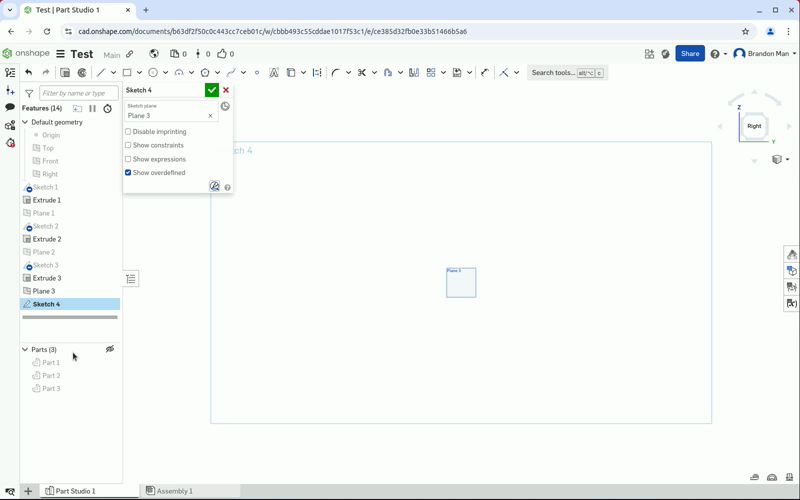
key(l)
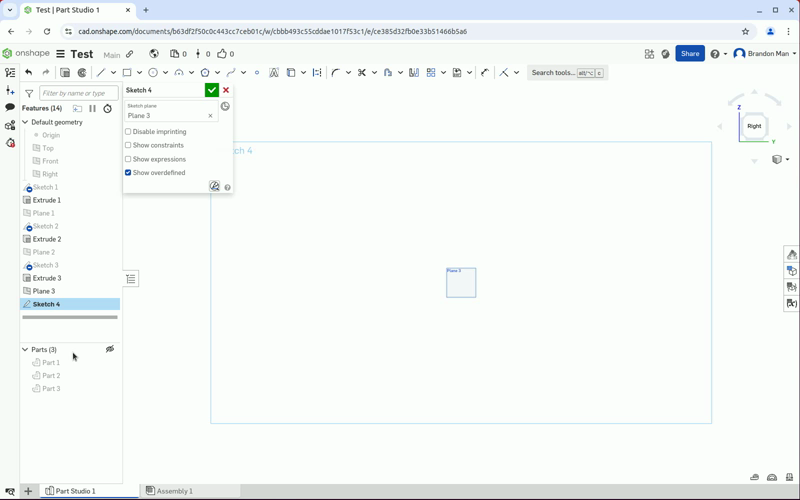
key_down(shift)
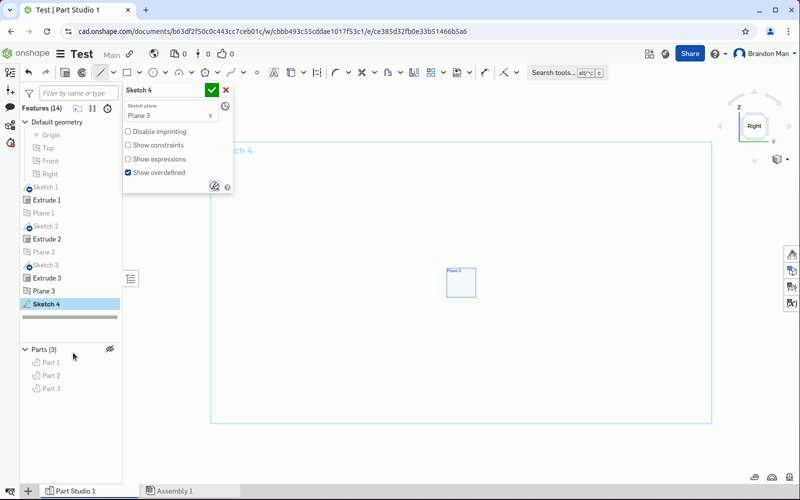
mouse_move(348, 252)
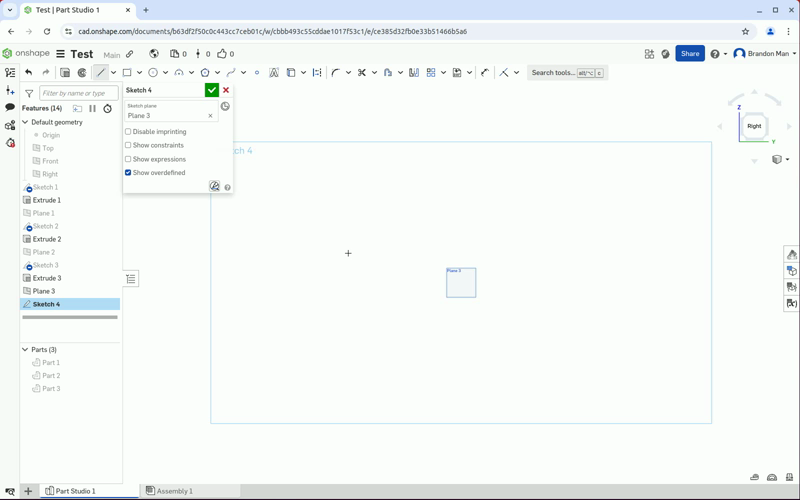
click(348, 252)
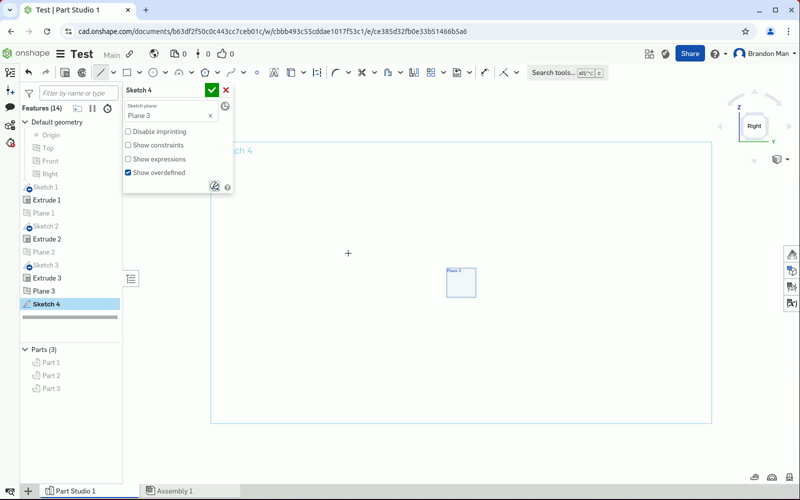
key_up(shift)
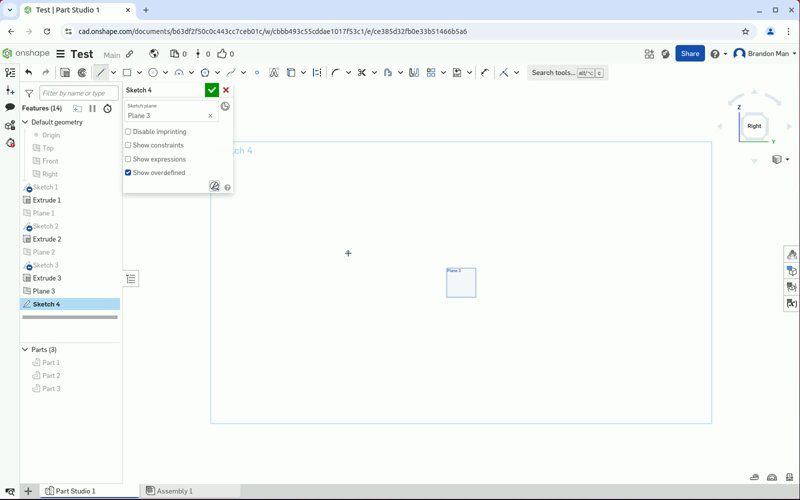
key_down(shift)
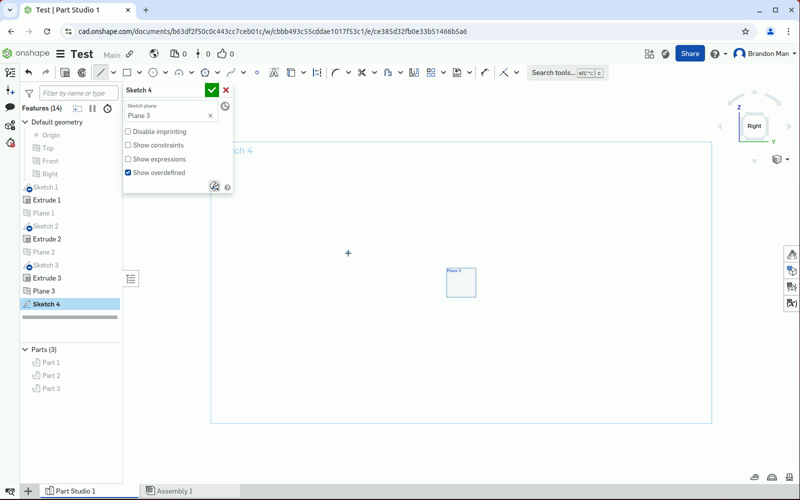
mouse_move(378, 252)
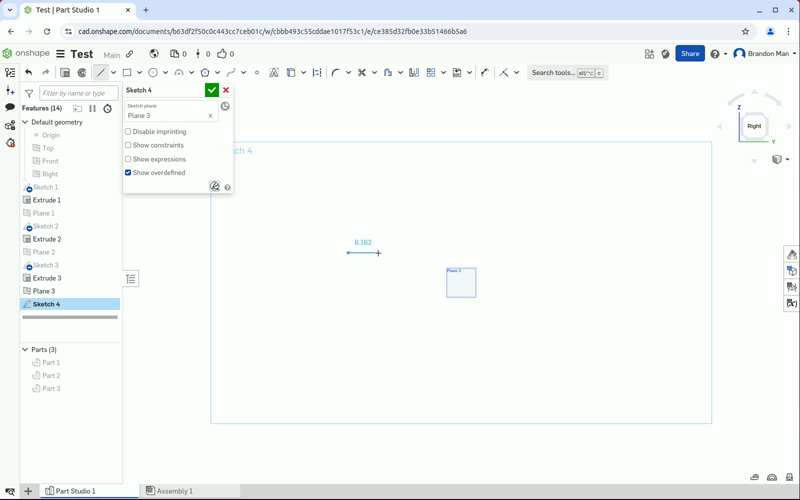
mouse_move(398, 252)
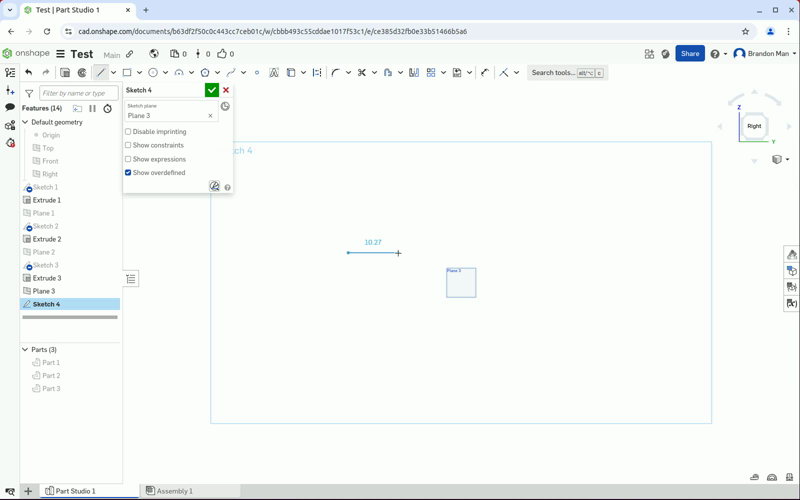
click(398, 252)
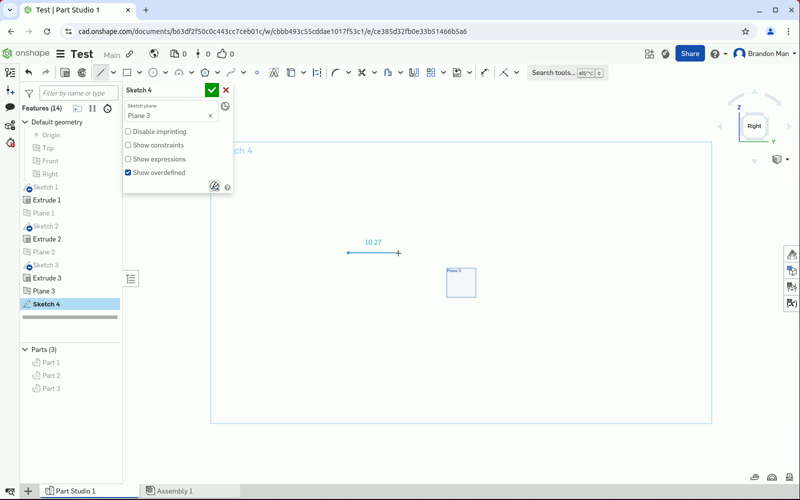
key_up(shift)
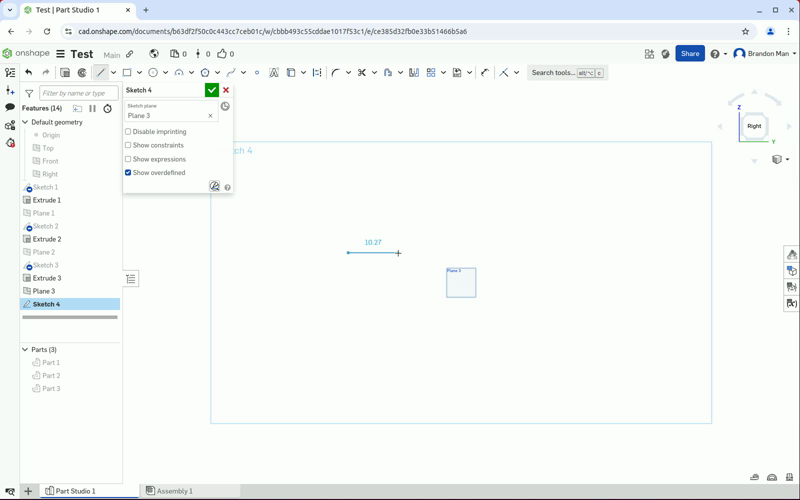
key(esc)
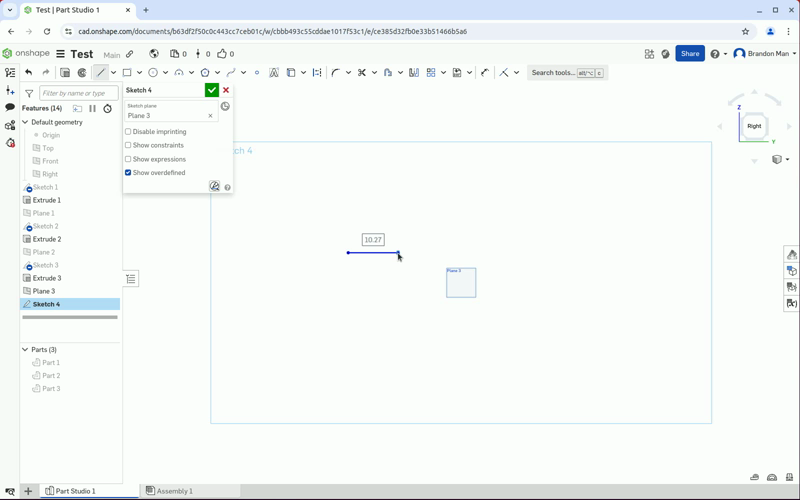
key(a)
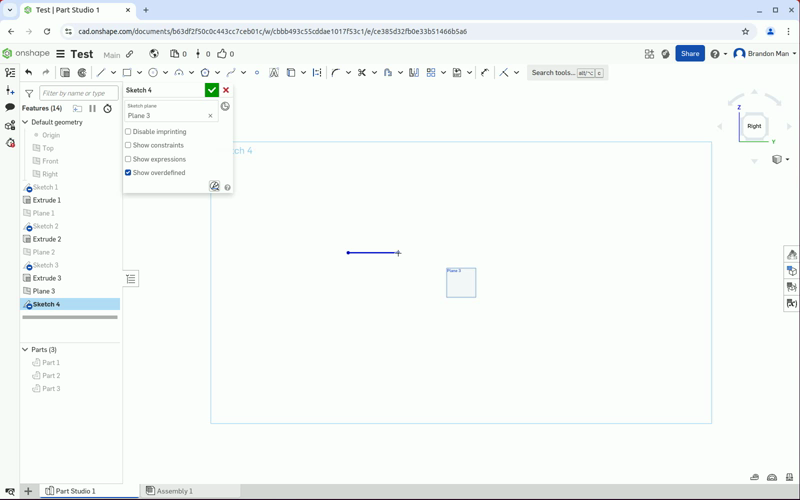
mouse_move(398, 252)
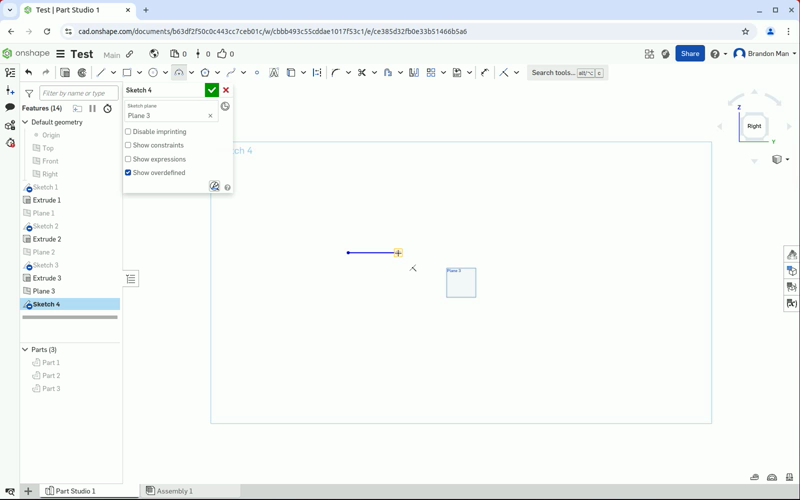
click(398, 252)
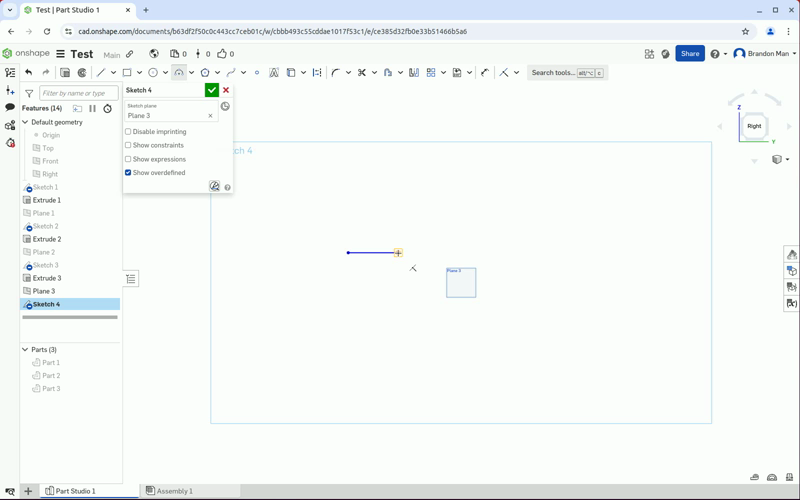
mouse_move(348, 252)
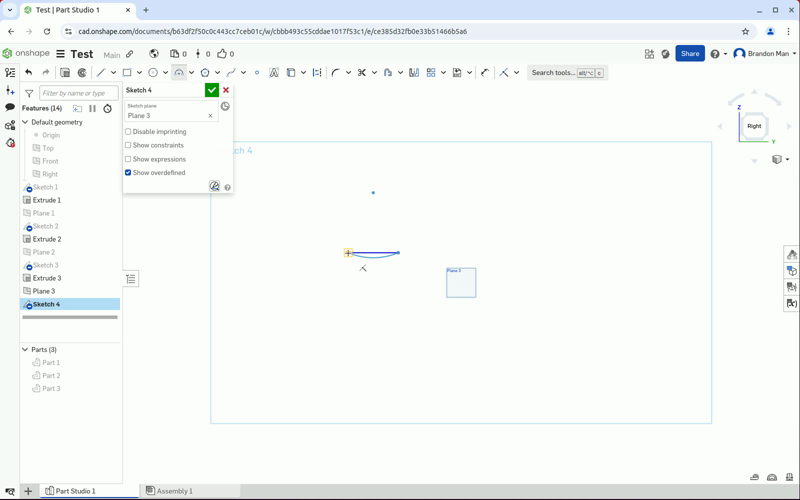
click(348, 252)
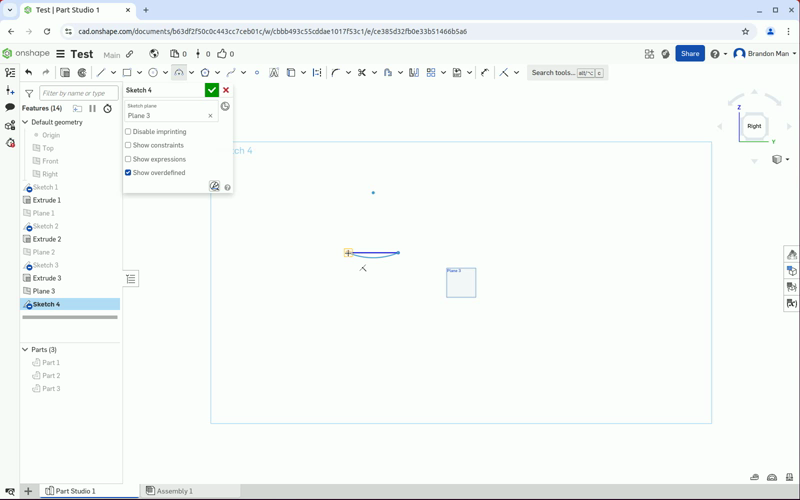
key_down(shift)
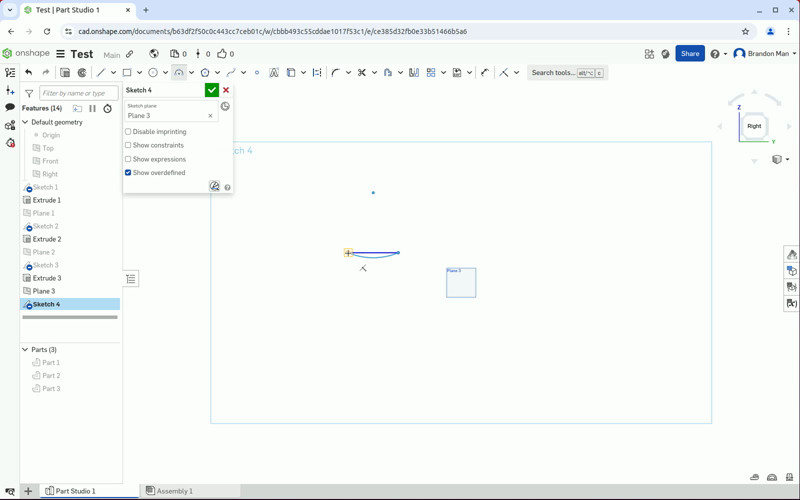
mouse_move(373, 227)
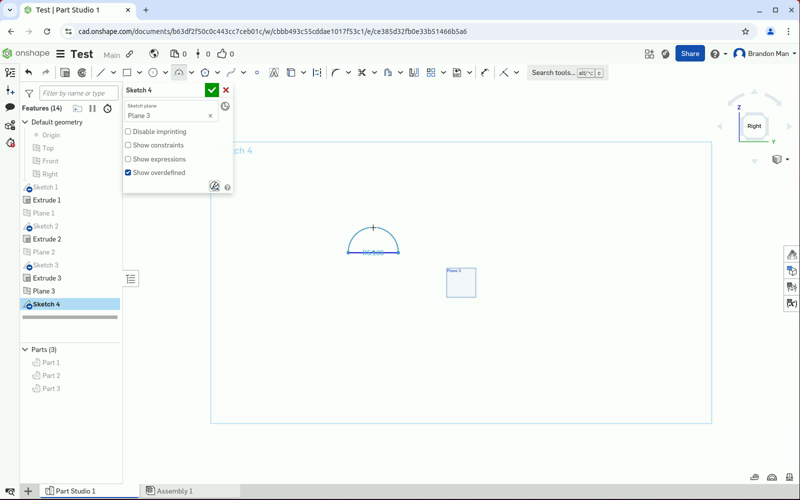
click(373, 227)
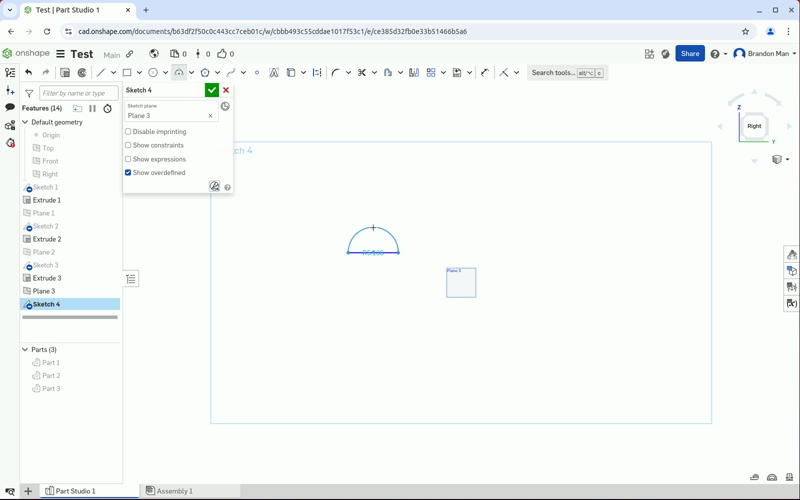
key_up(shift)
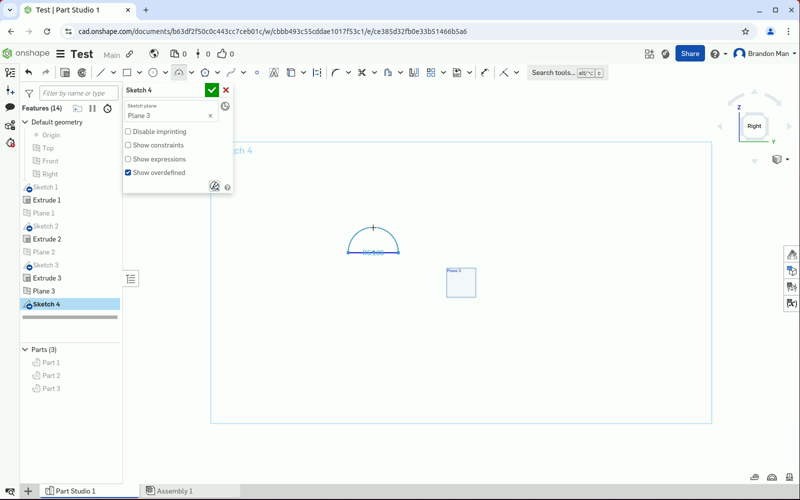
key(esc)
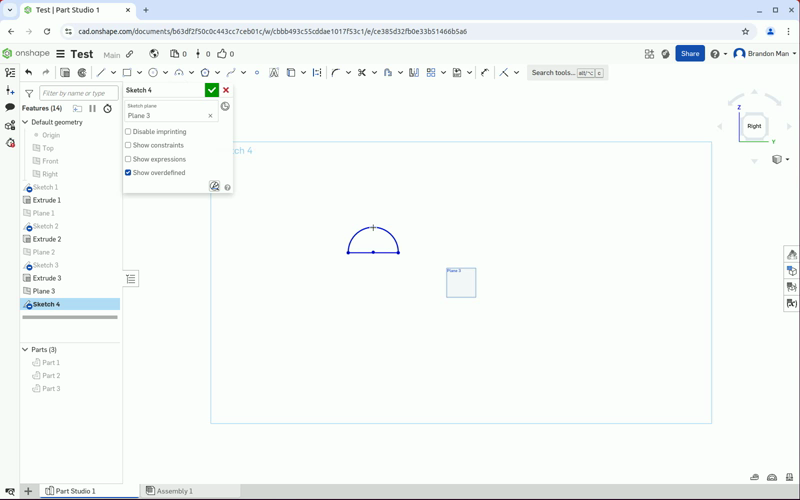
mouse_move(366, 231)
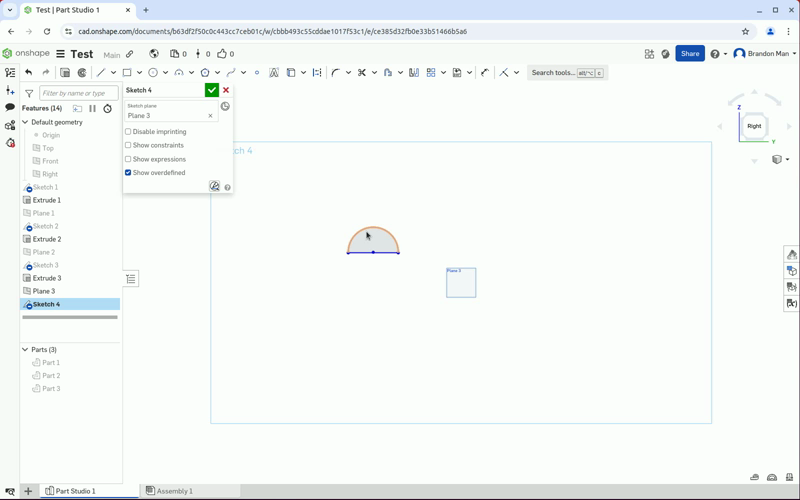
scroll(6)
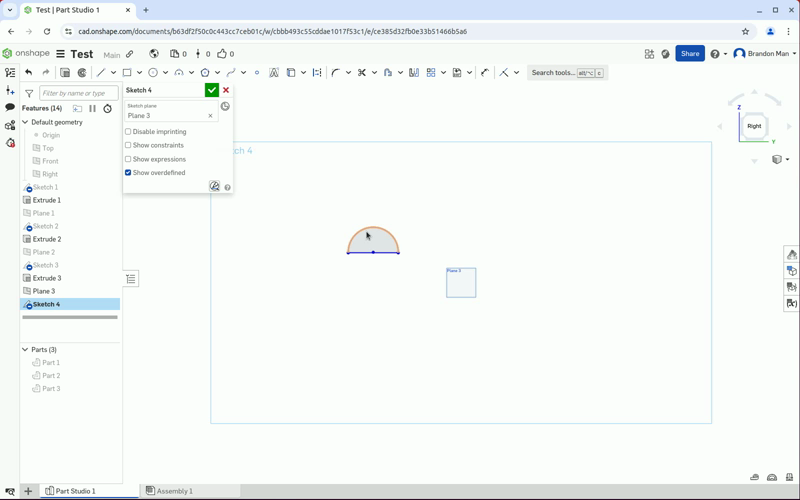
scroll(6)
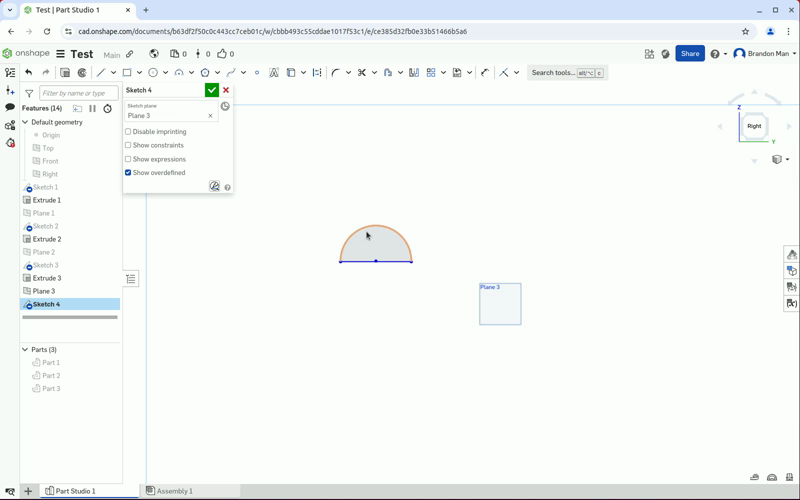
scroll(6)
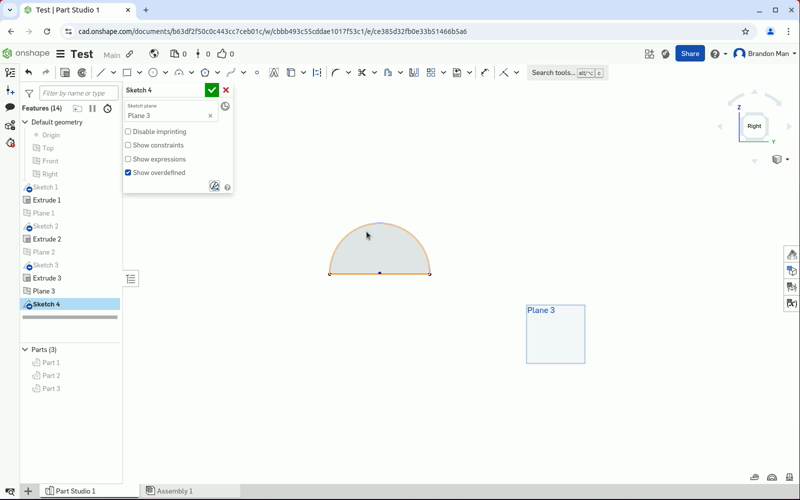
scroll(6)
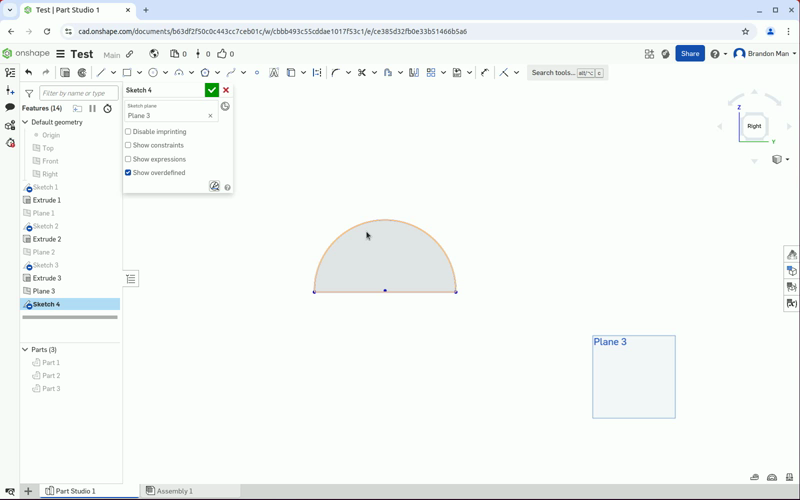
scroll(6)
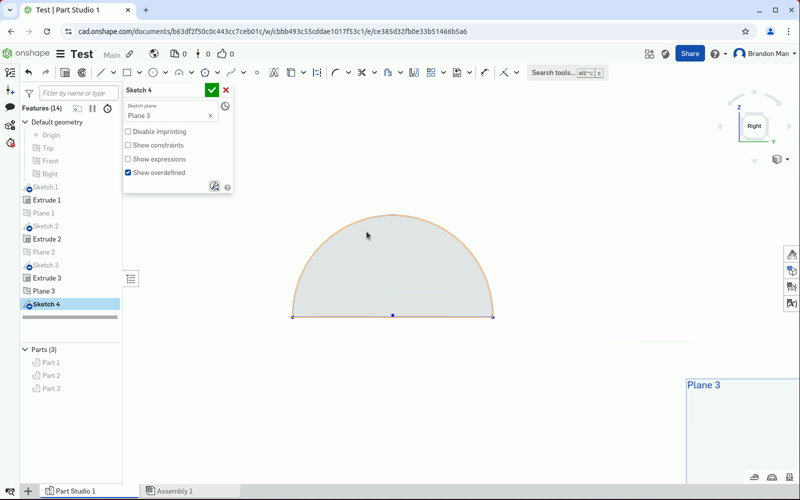
scroll(6)
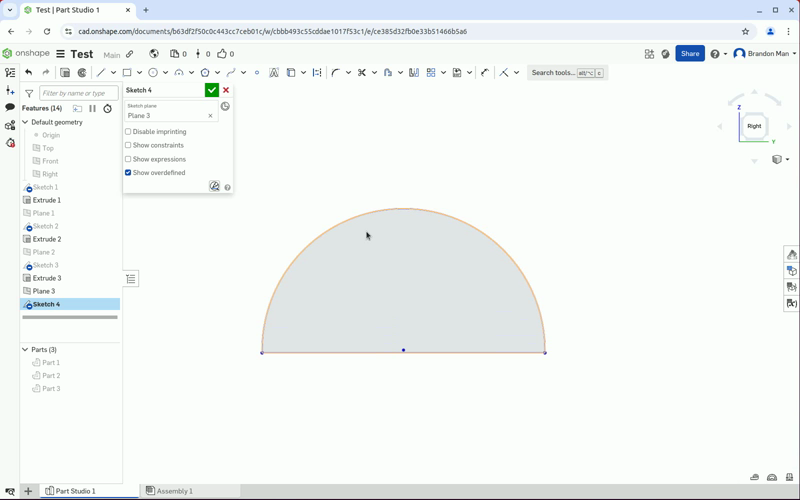
scroll(6)
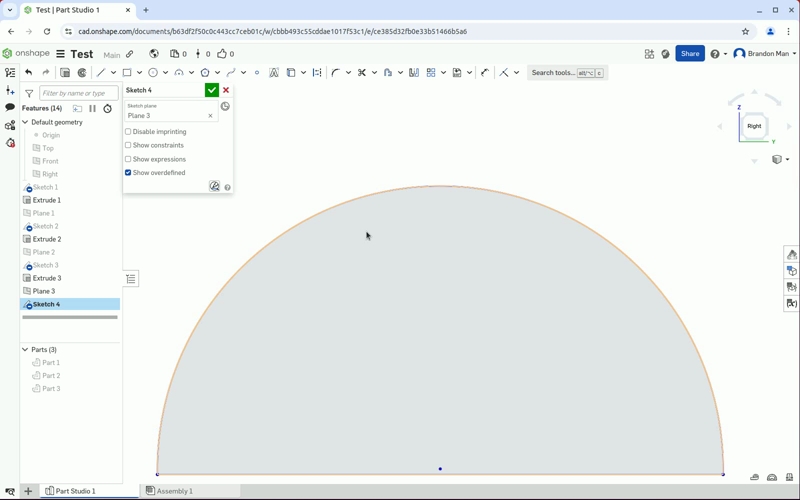
click(366, 231)
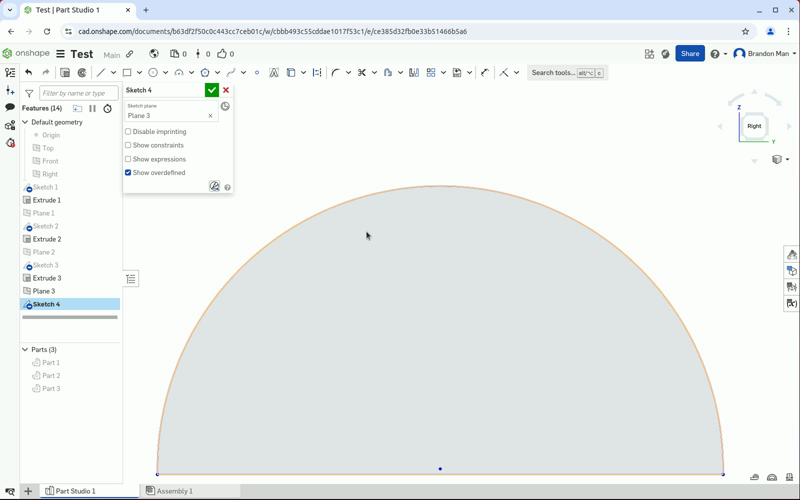
scroll(-6)
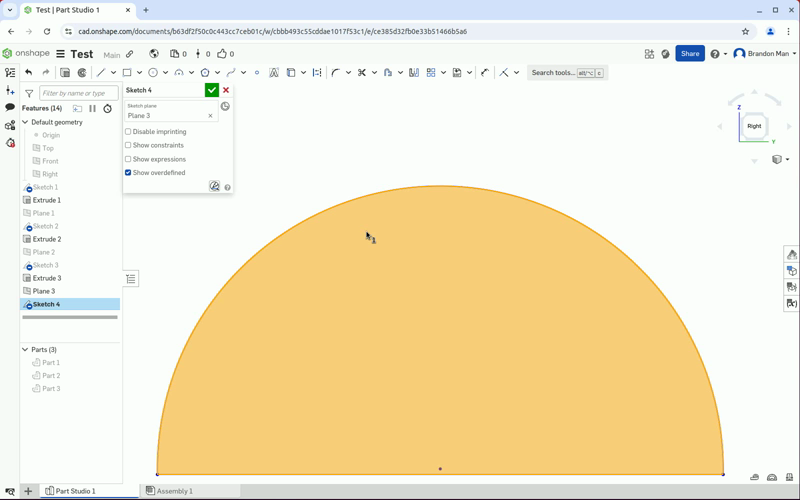
scroll(-6)
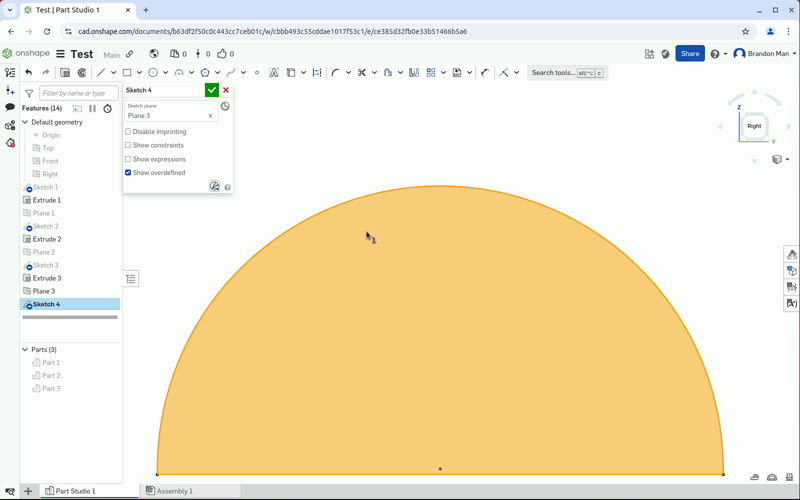
scroll(-6)
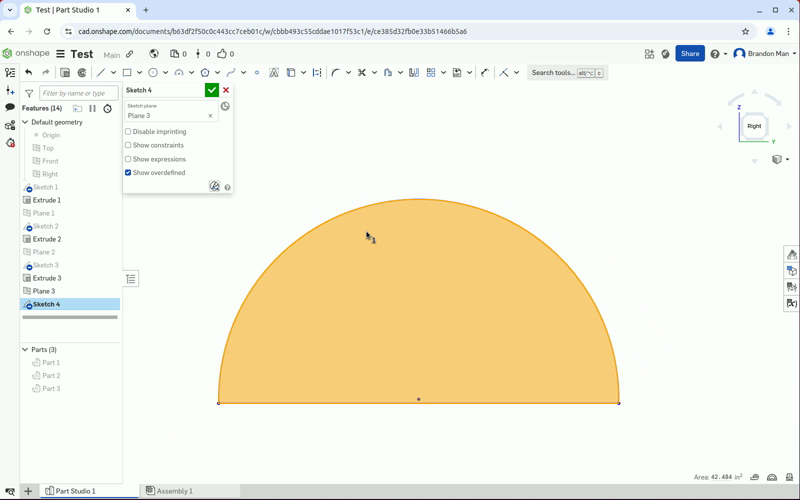
scroll(-6)
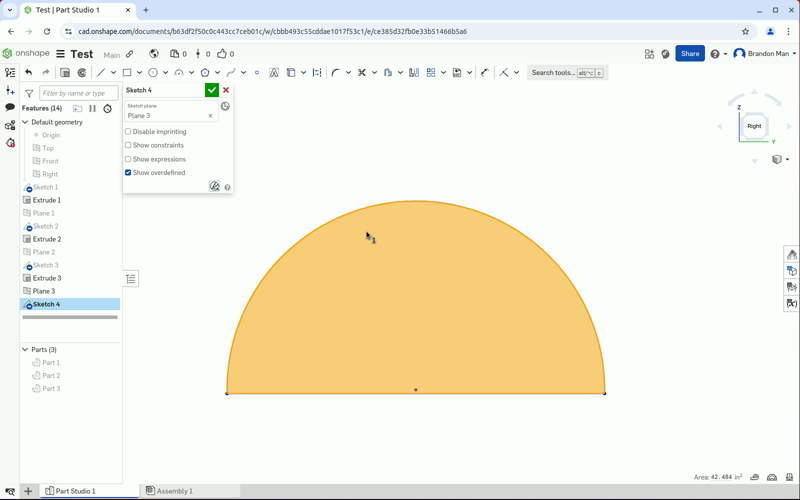
scroll(-6)
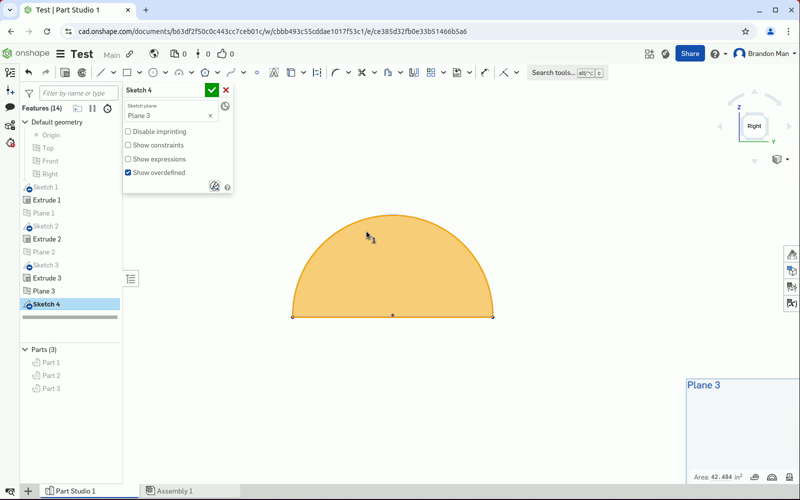
scroll(-6)
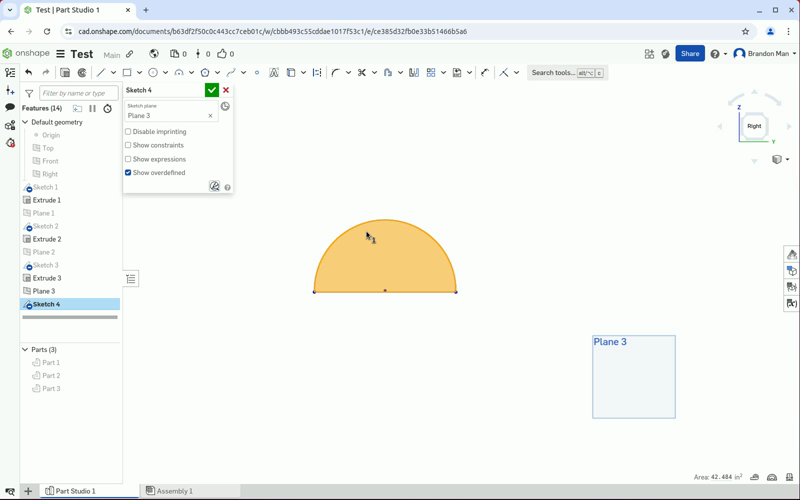
scroll(-6)
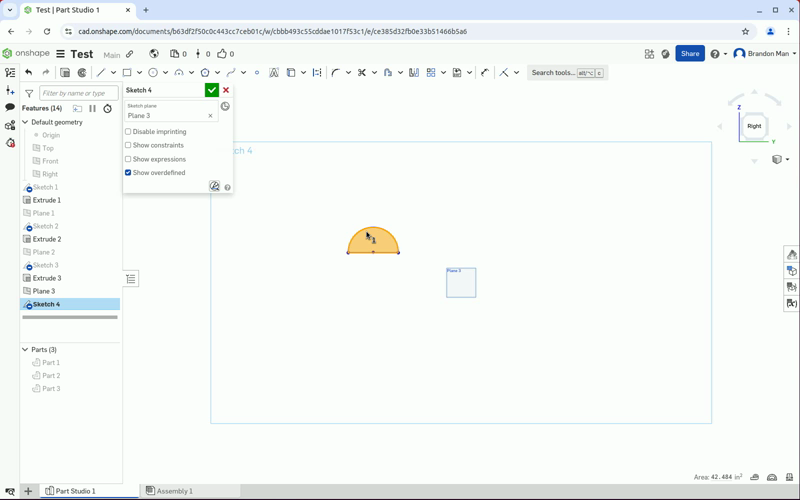
mouse_move(73, 352)
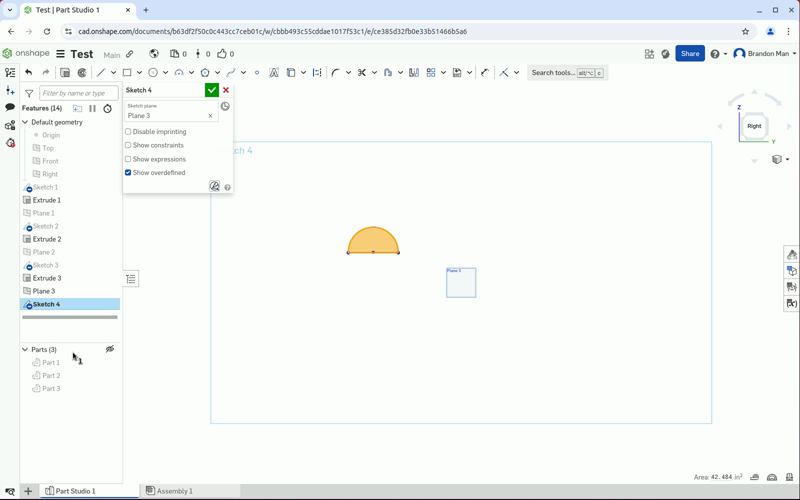
key(shift+y)
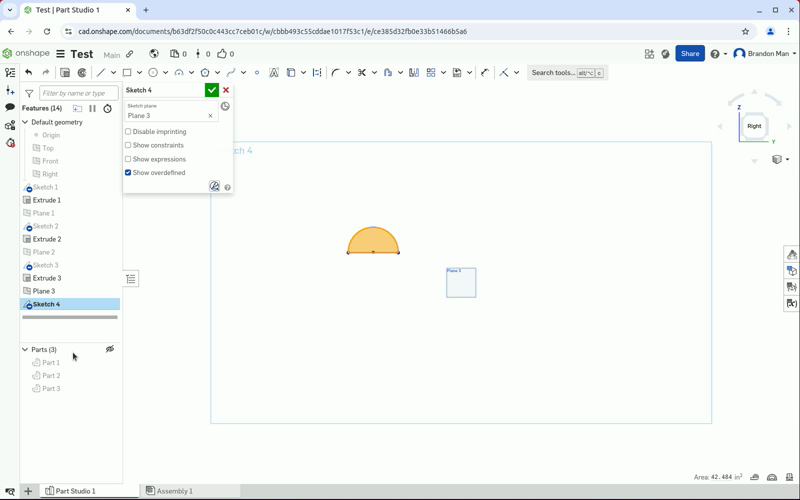
key(shift+e)
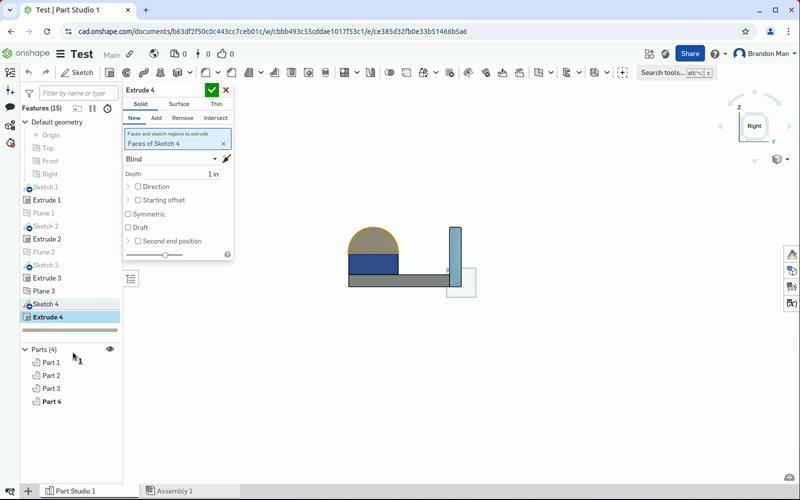
mouse_move(143, 106)
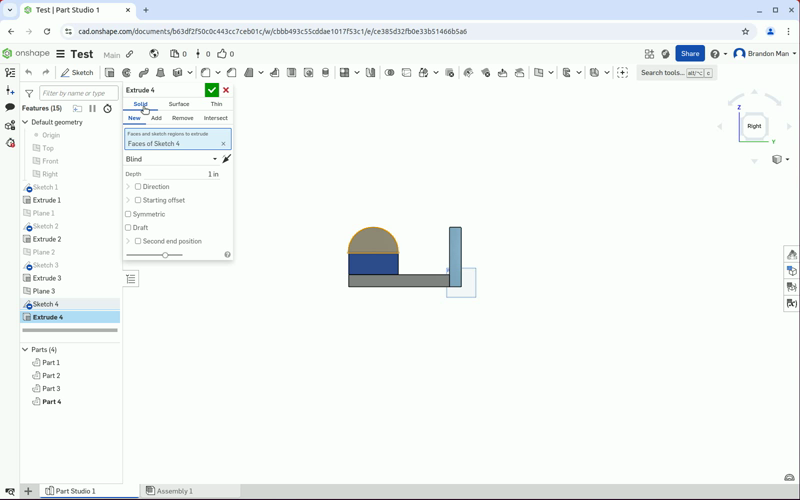
click(143, 106)
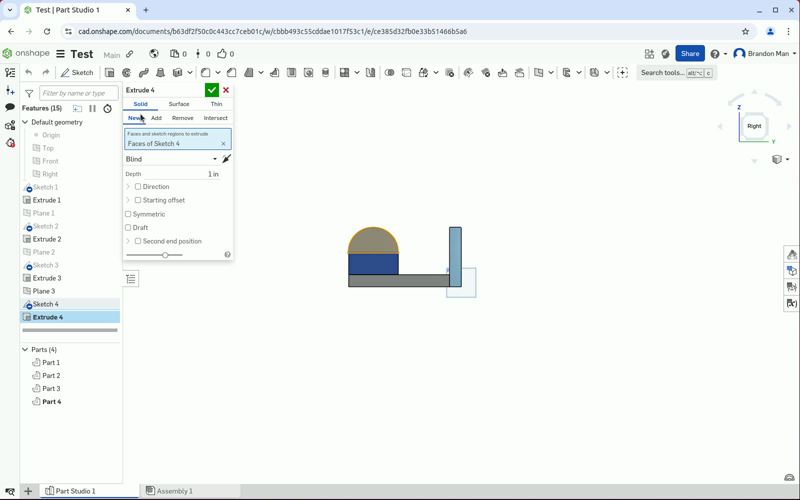
mouse_move(137, 120)
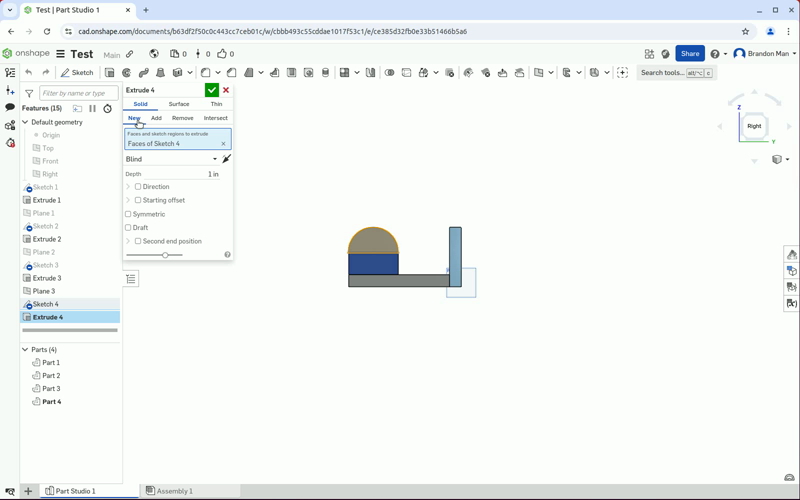
click(137, 120)
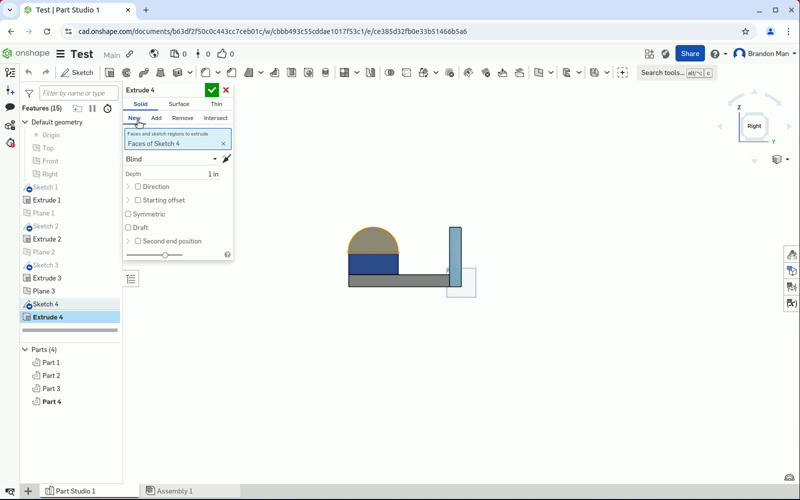
key(tab, 4)
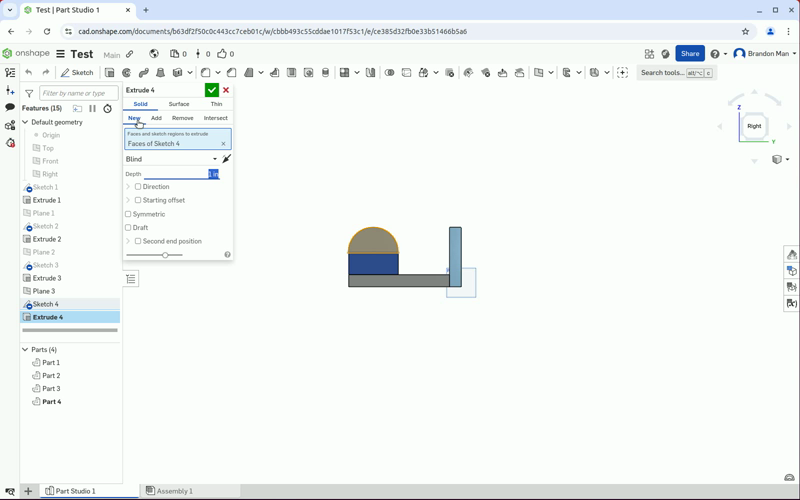
text(-4.092)
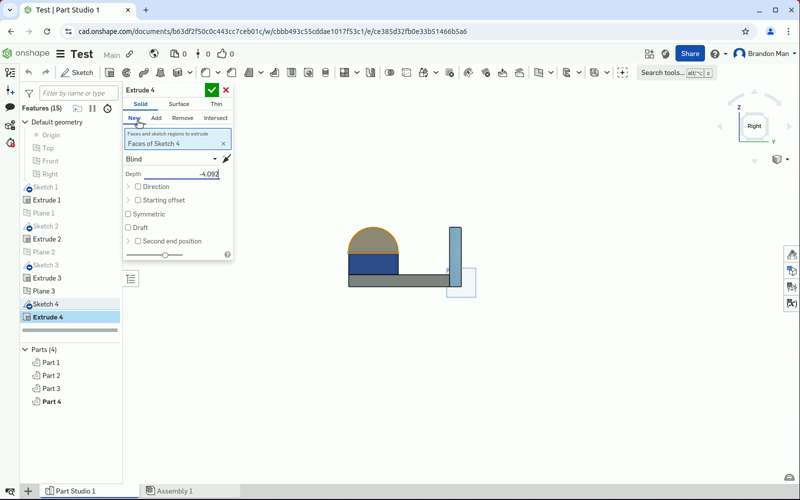
key(enter)
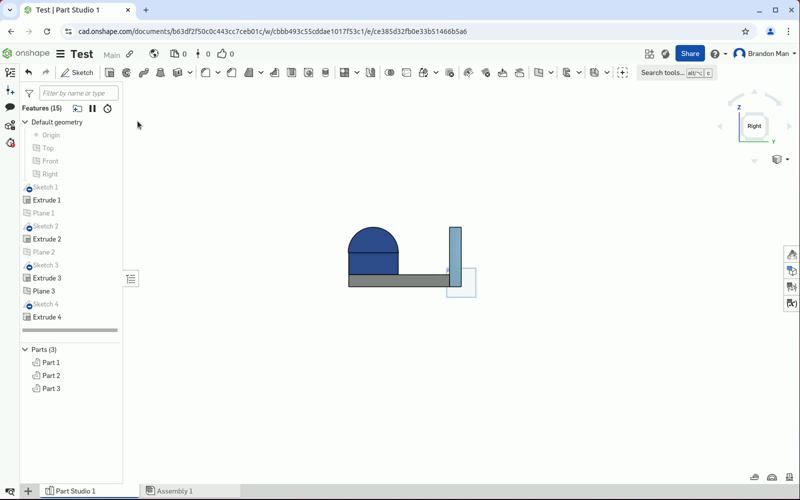
key(shift+h)
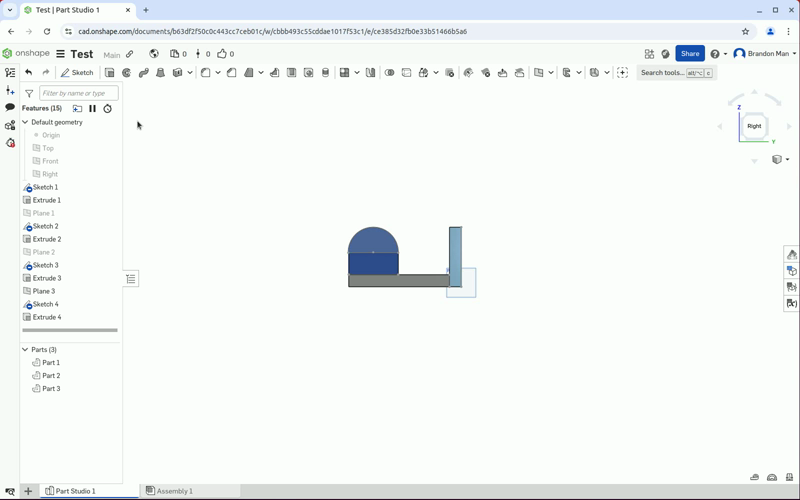
key(shift+h)
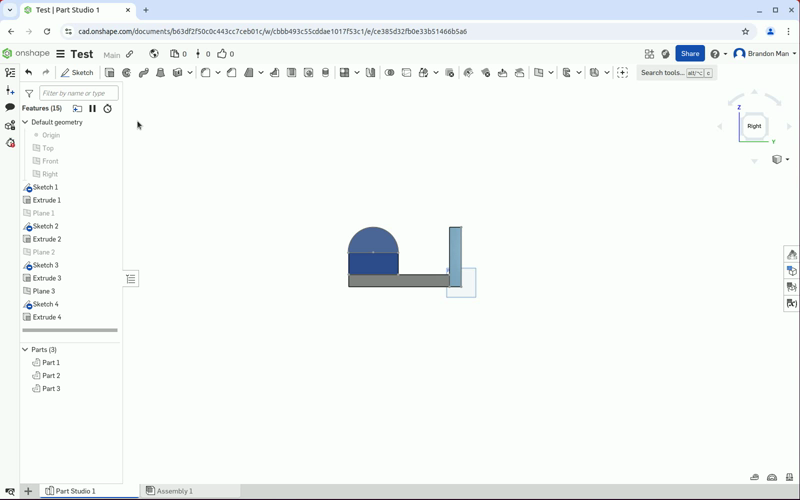
key(shift+7)
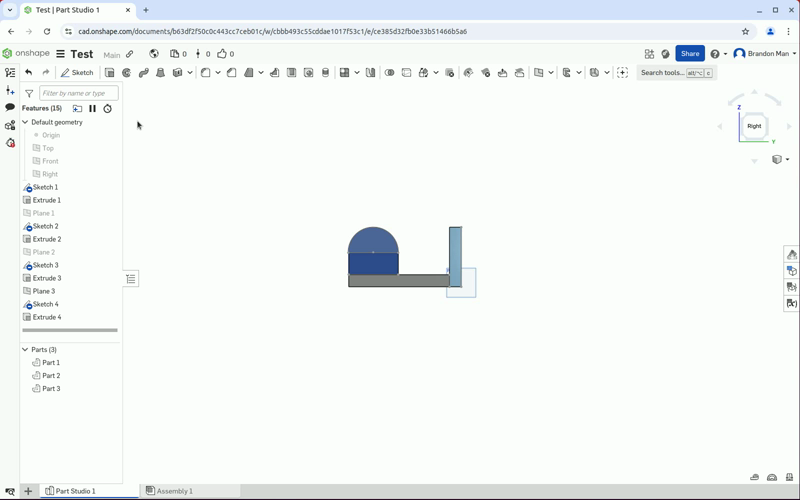
key(right, 2)
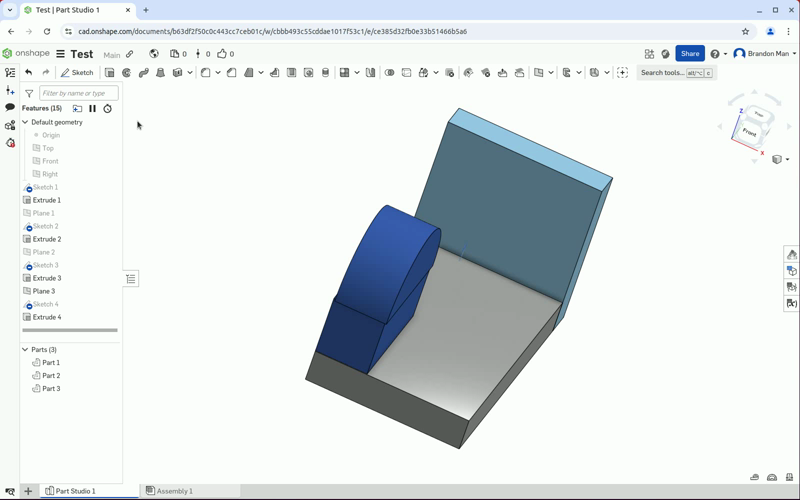
key(down, 2)
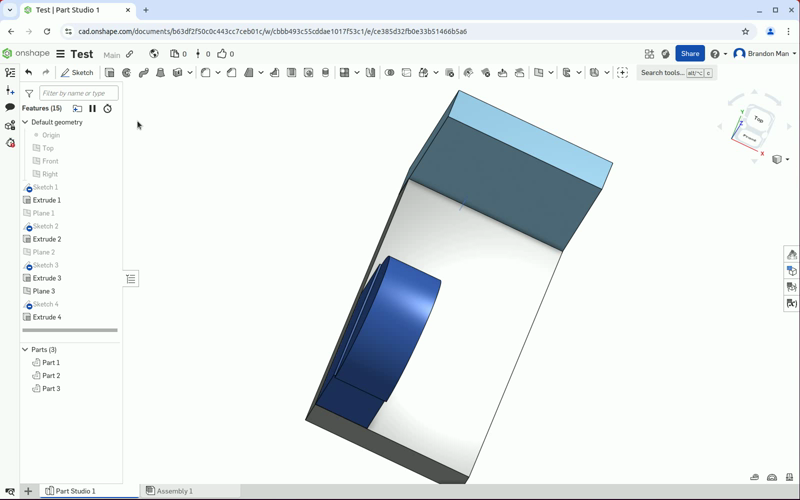
key(up, 2)
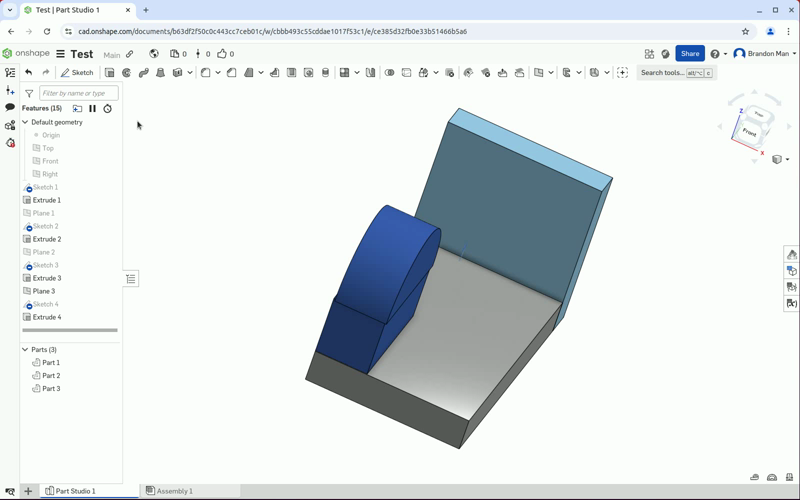
key(left, 2)
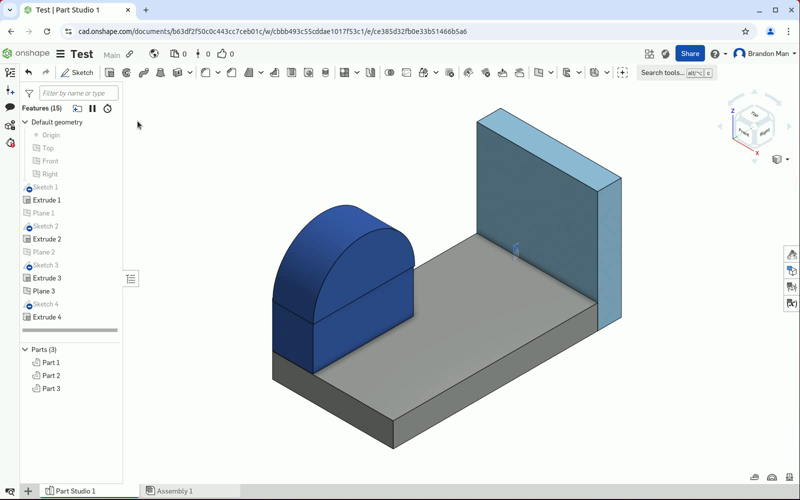
mouse_move(73, 189)
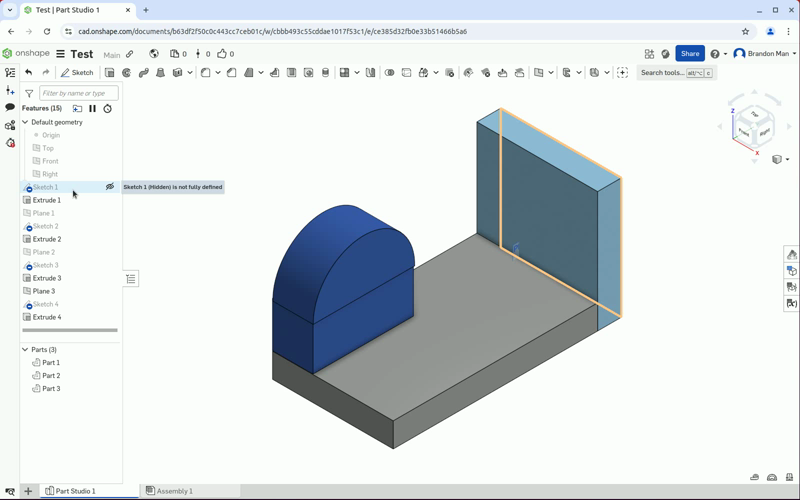
click(73, 189)